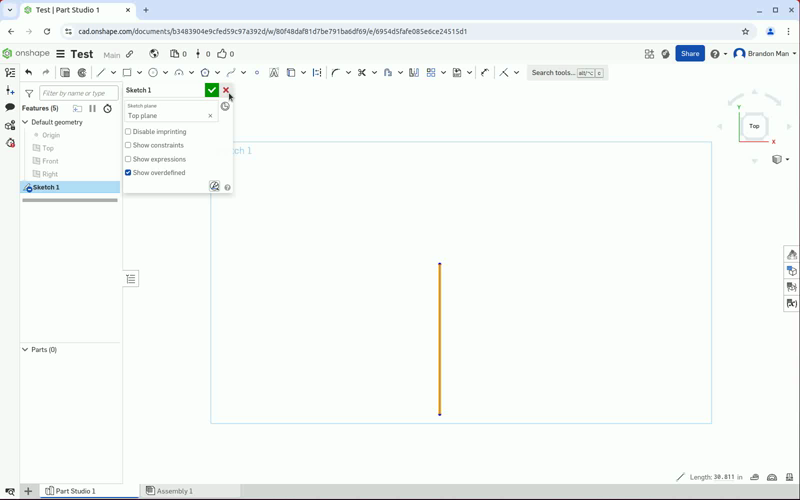
key(shift+h)
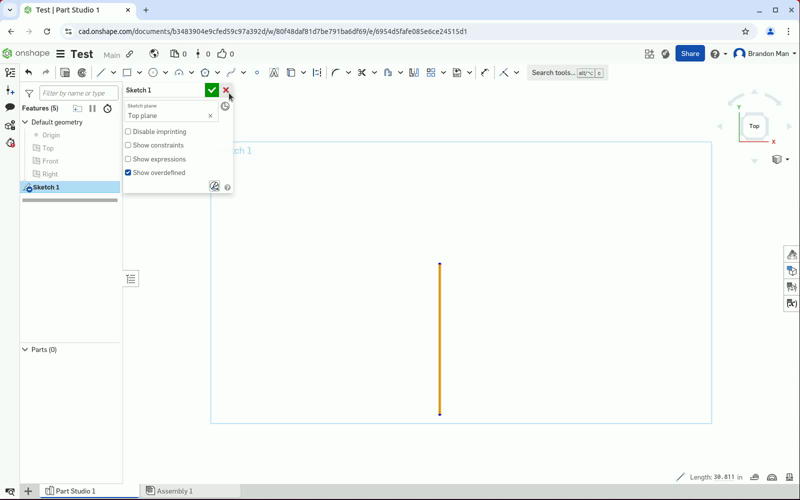
key(shift+s)
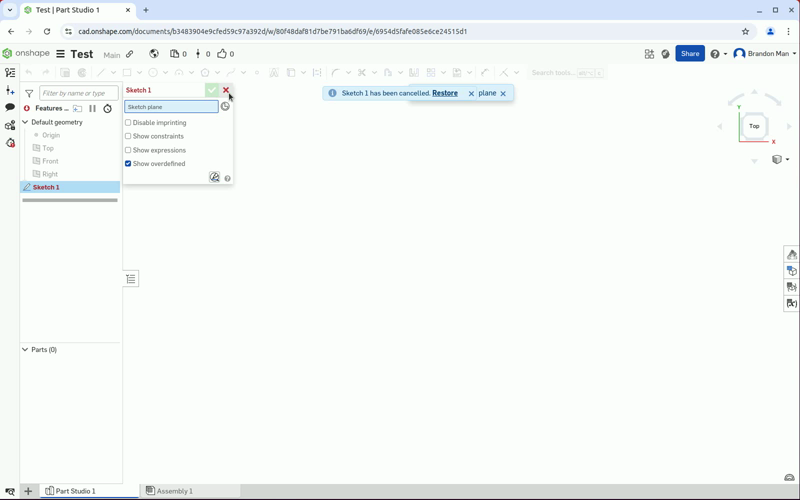
mouse_move(73, 150)
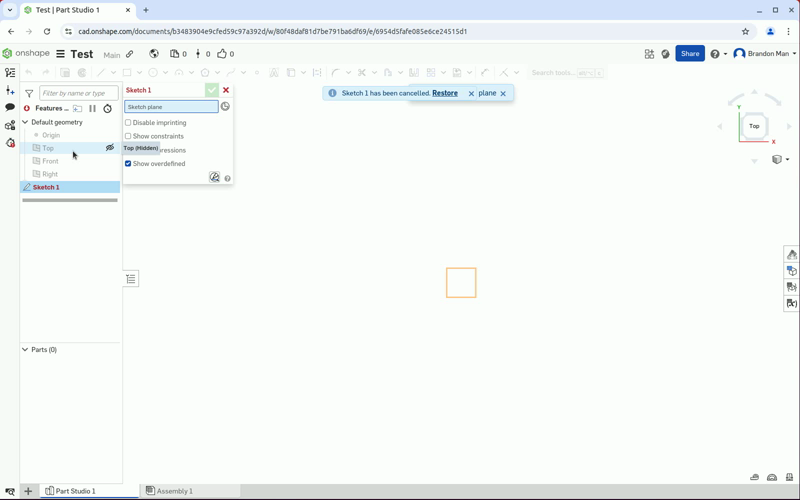
click(73, 150)
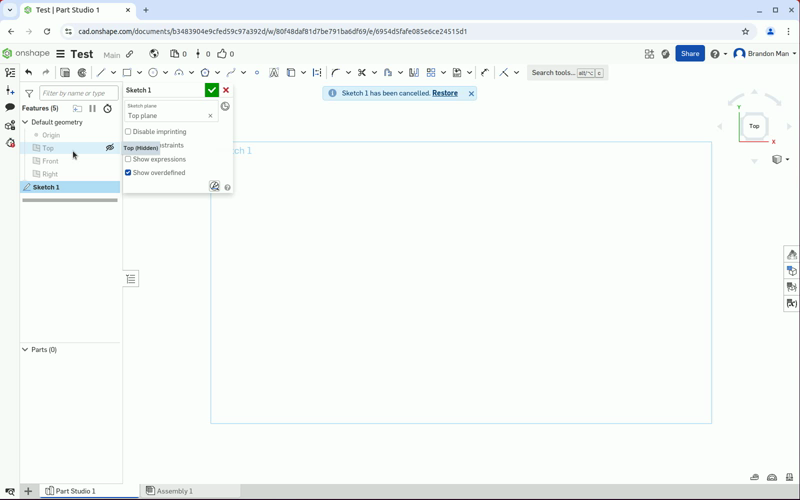
mouse_move(73, 352)
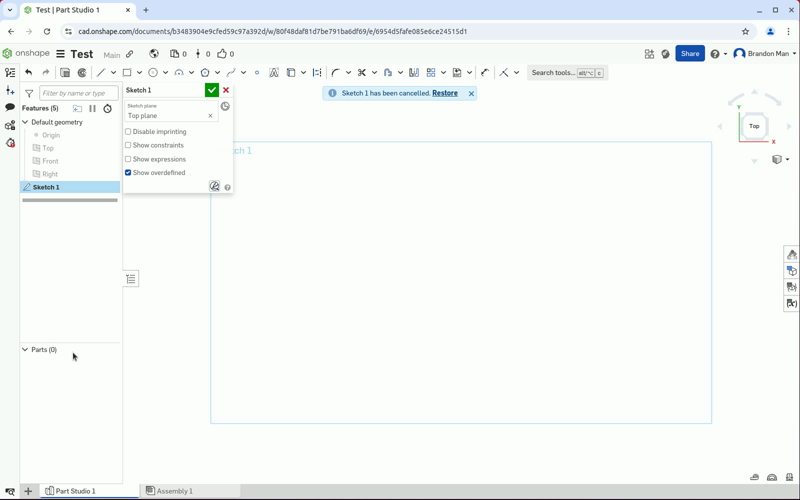
key(y)
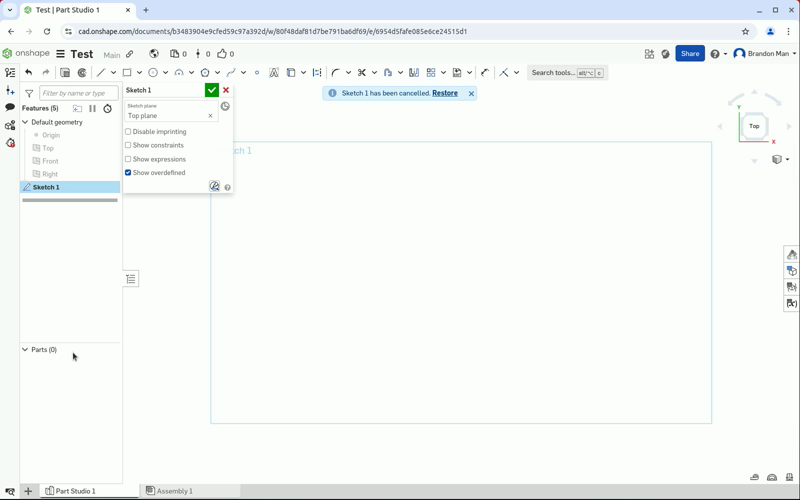
key(c)
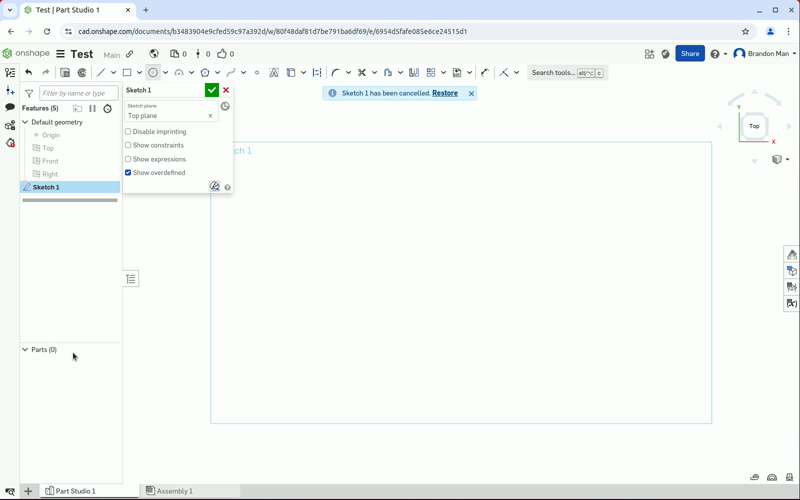
key_down(shift)
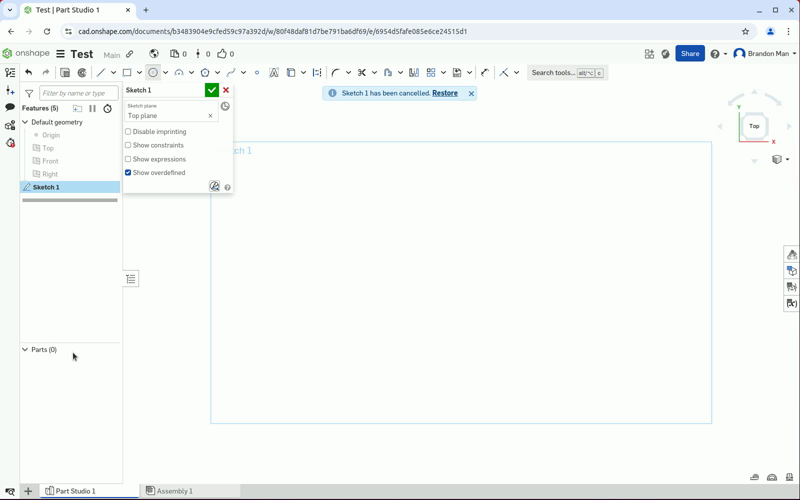
mouse_move(461, 282)
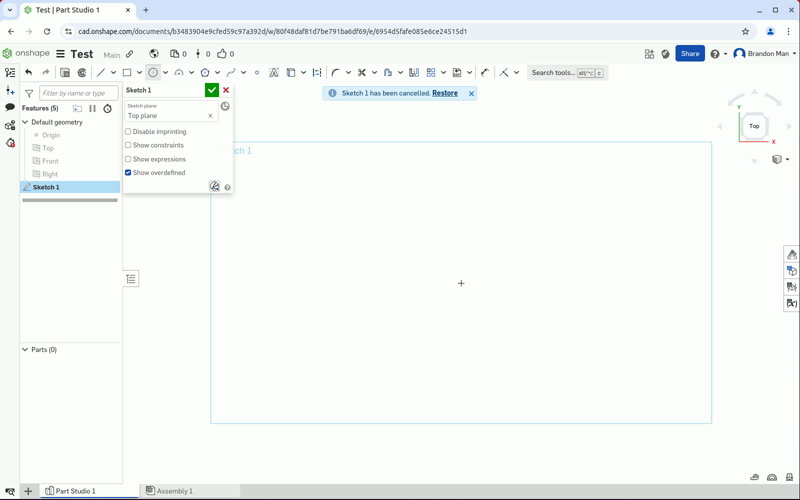
click(461, 282)
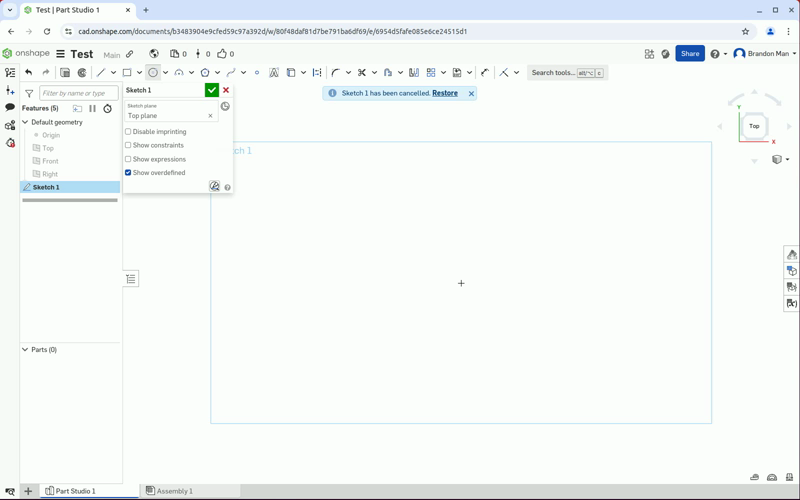
key_up(shift)
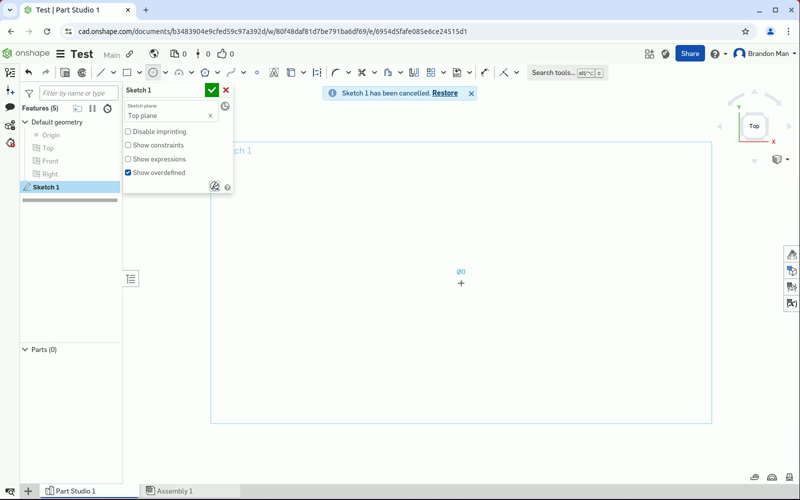
mouse_move(574, 282)
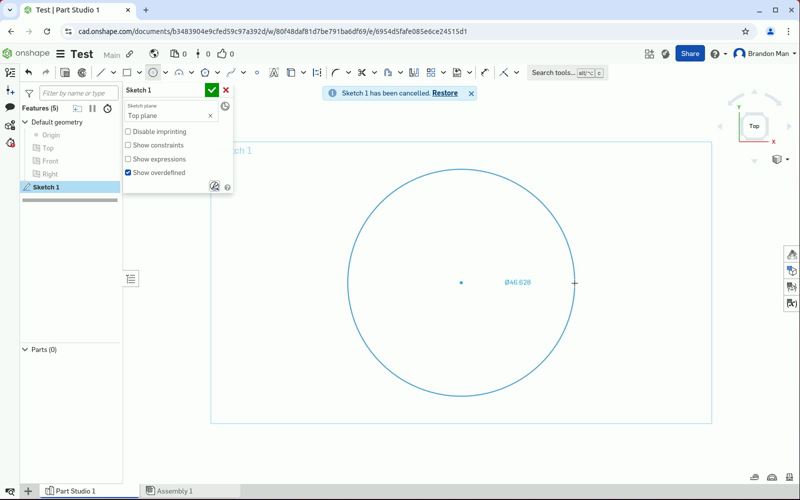
click(574, 282)
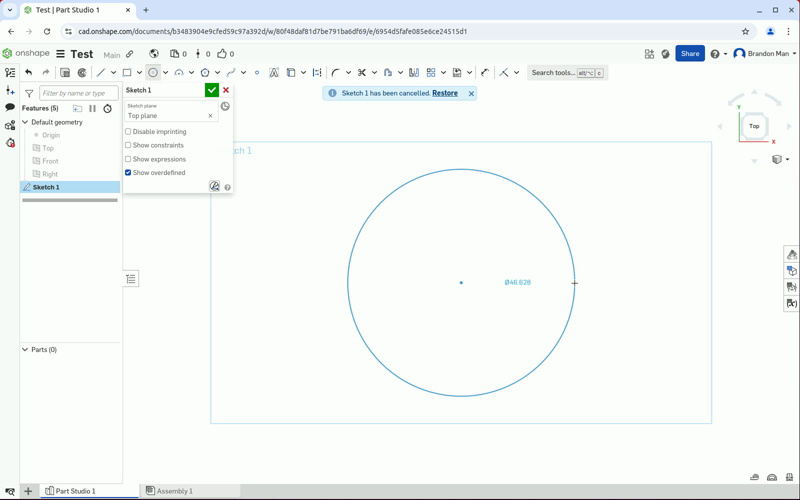
key(esc)
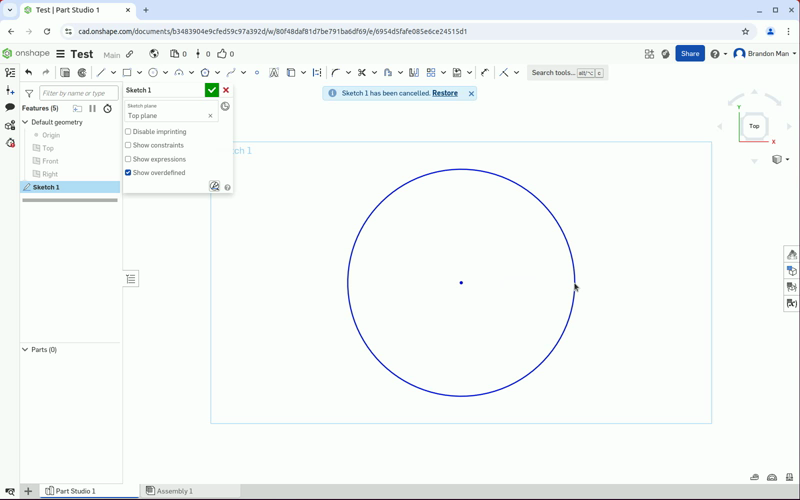
mouse_move(512, 253)
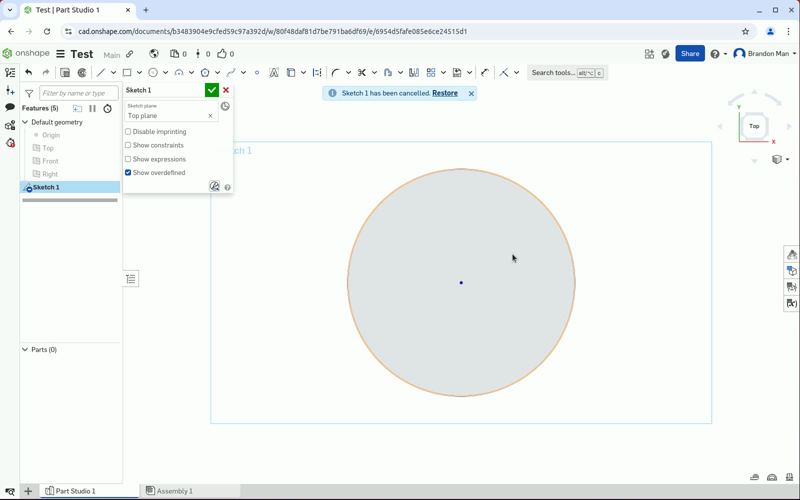
click(512, 253)
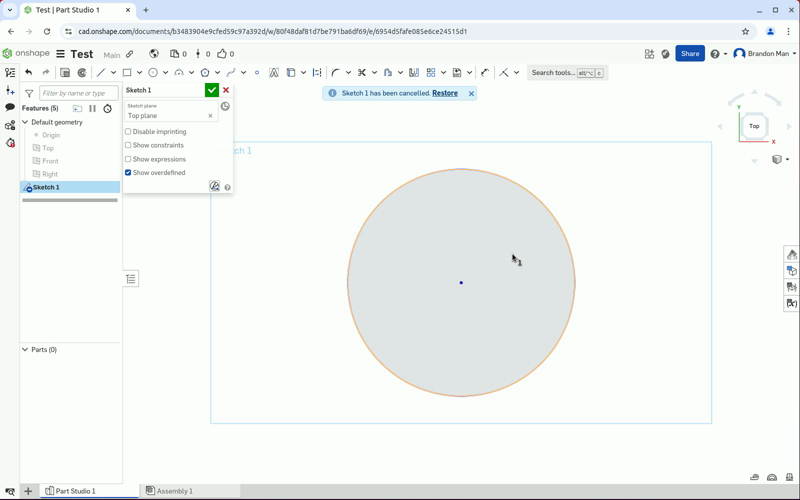
mouse_move(73, 352)
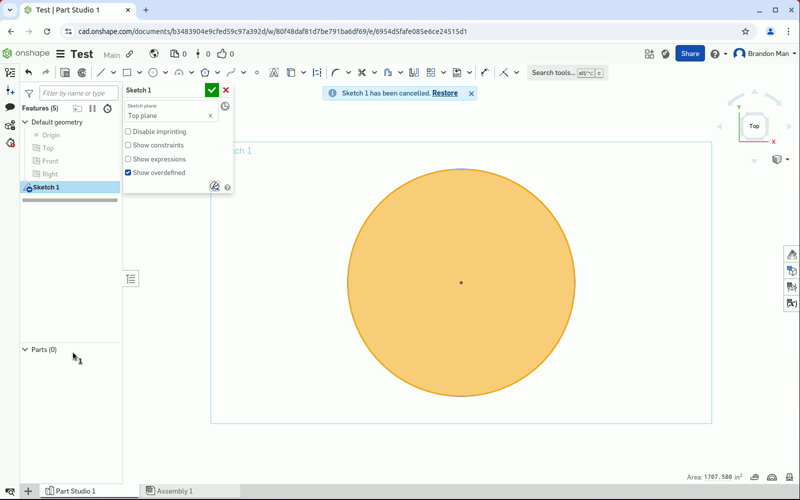
key(shift+y)
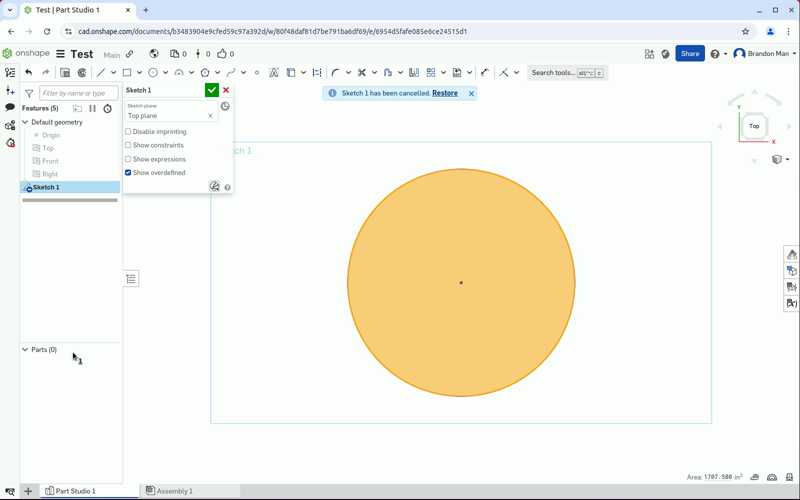
key(shift+e)
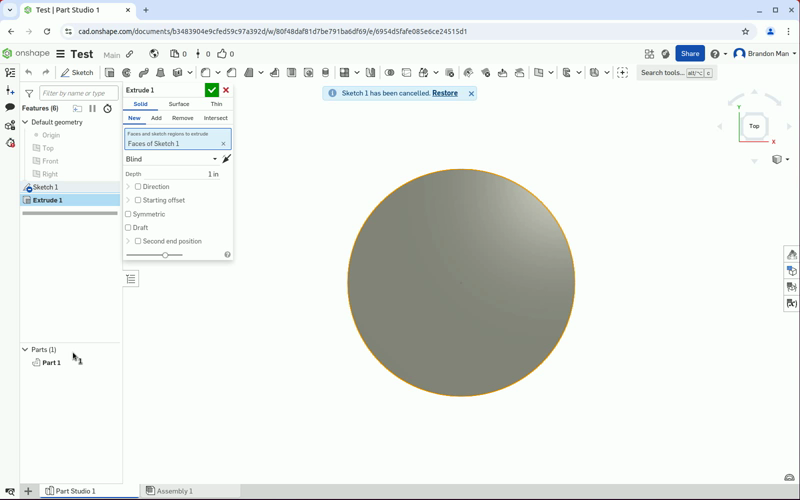
mouse_move(143, 106)
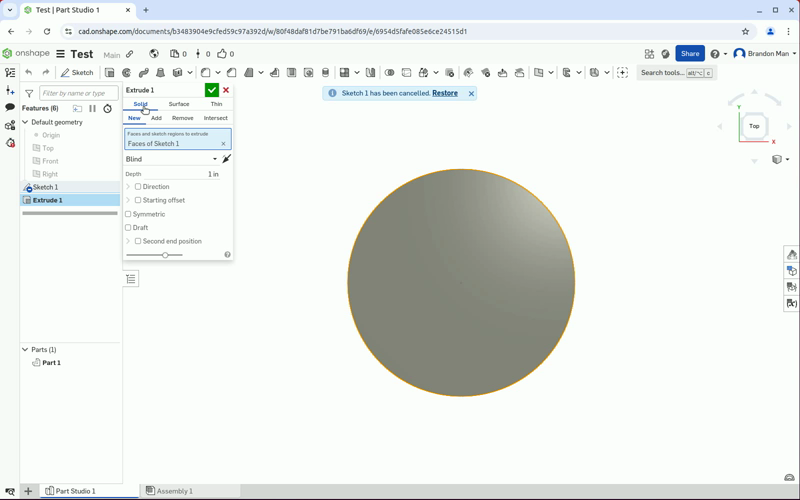
click(143, 106)
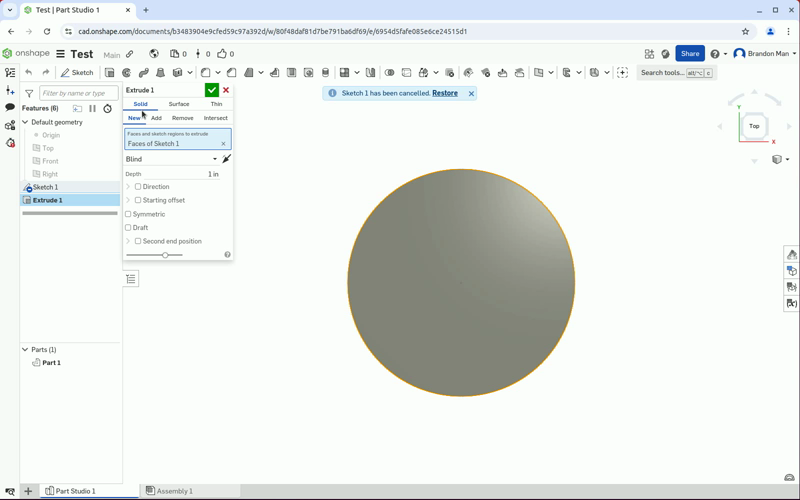
mouse_move(137, 120)
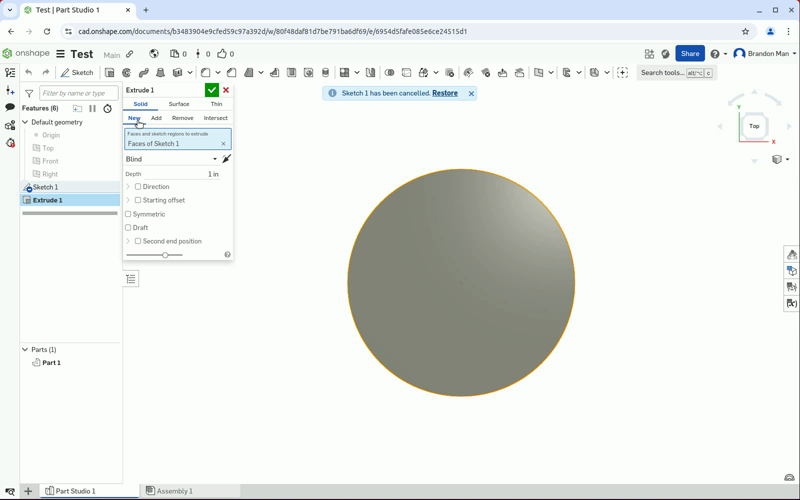
click(137, 120)
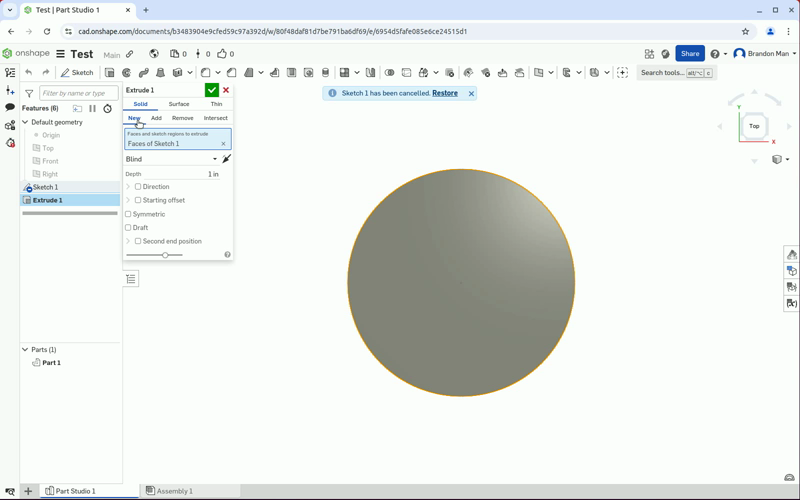
key(tab, 4)
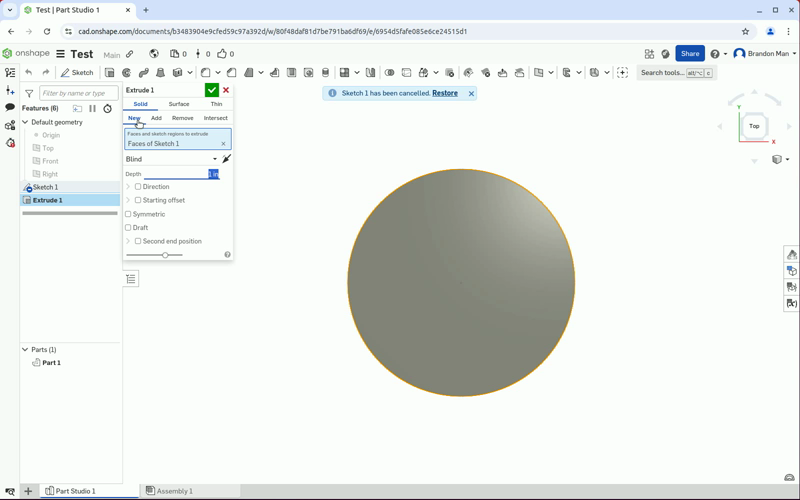
text(-5.536)
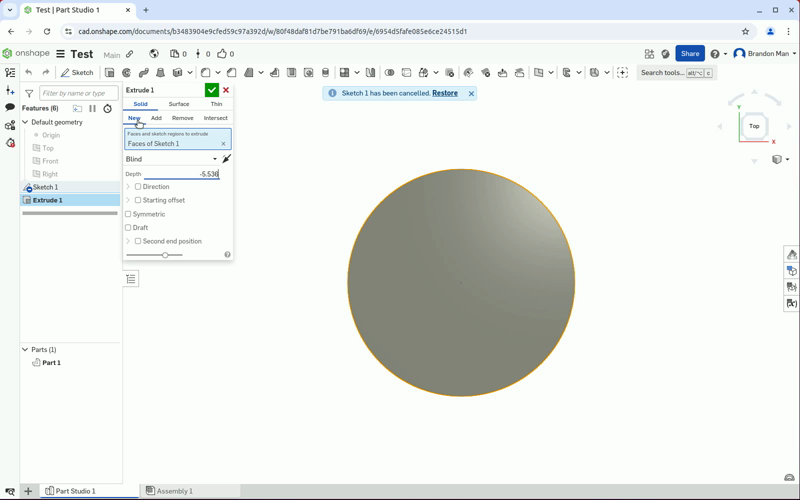
key(enter)
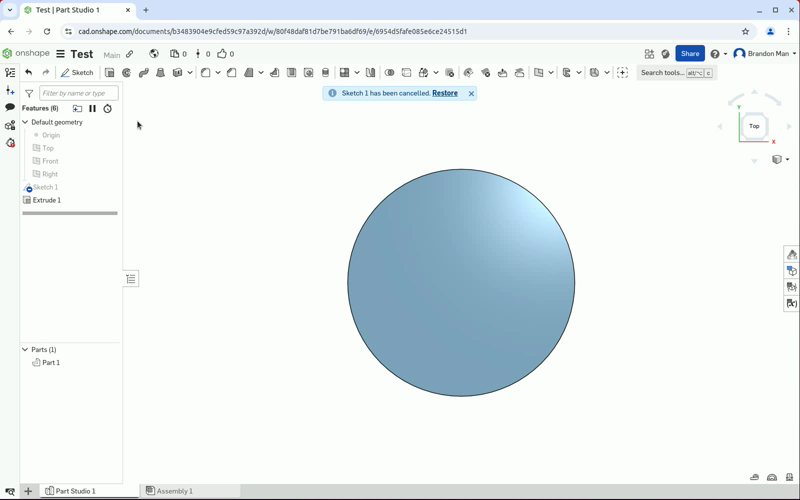
key(shift+h)
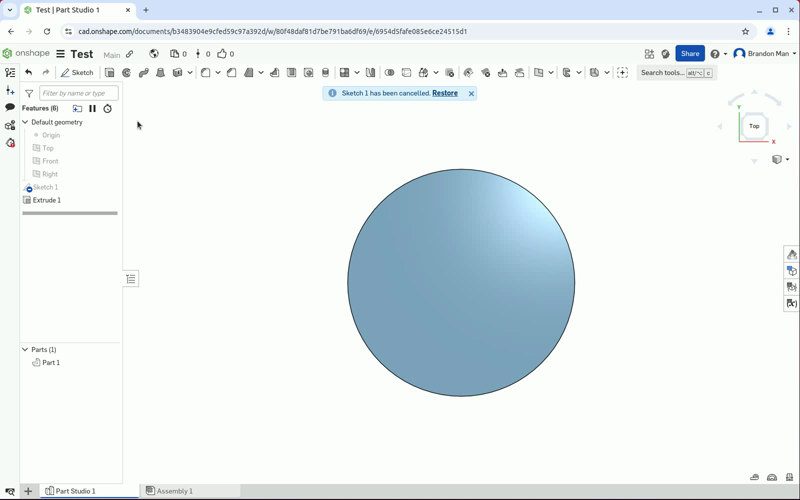
key(shift+h)
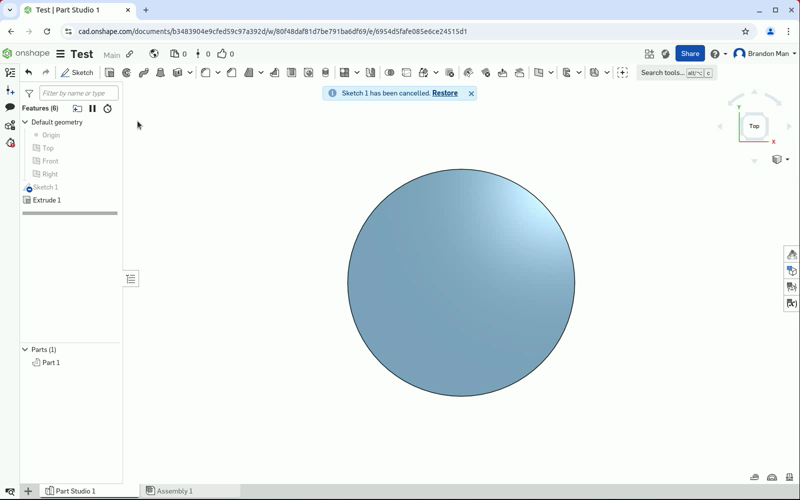
mouse_move(73, 189)
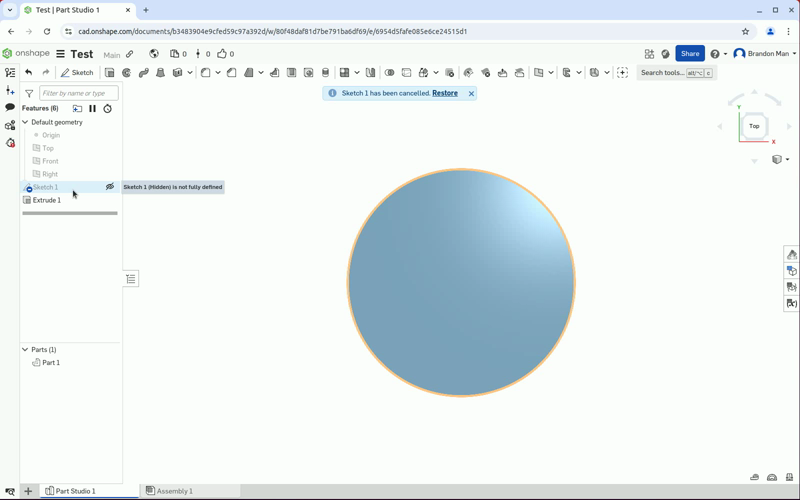
click(73, 189)
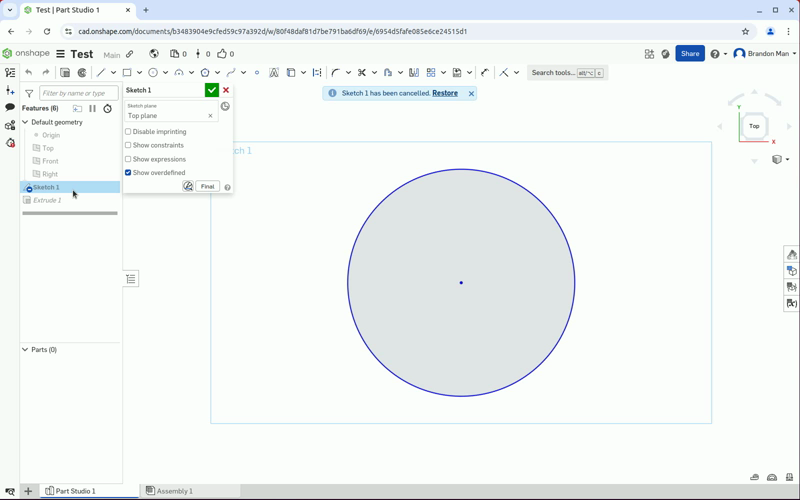
mouse_move(229, 92)
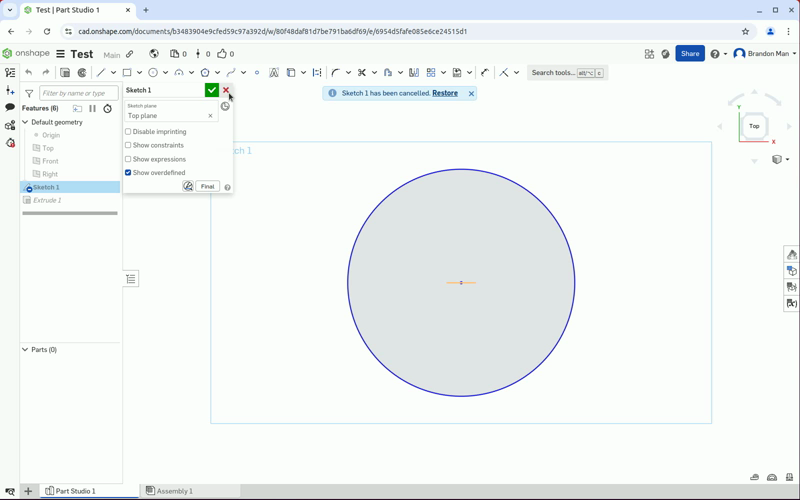
click(229, 92)
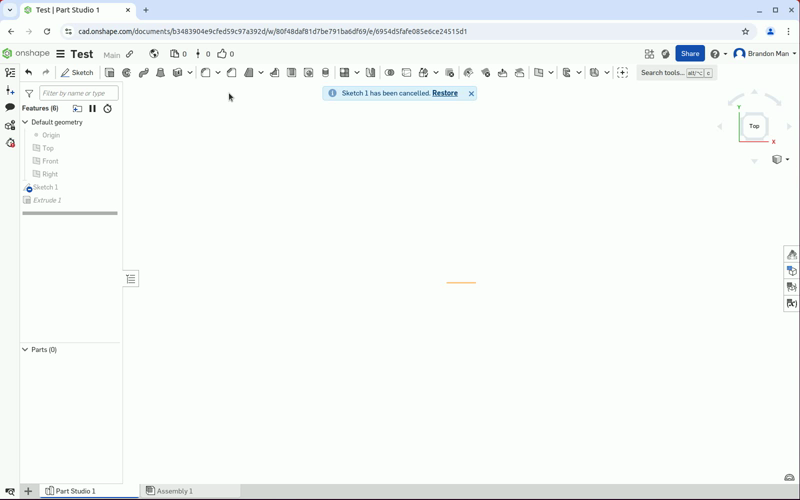
mouse_move(73, 352)
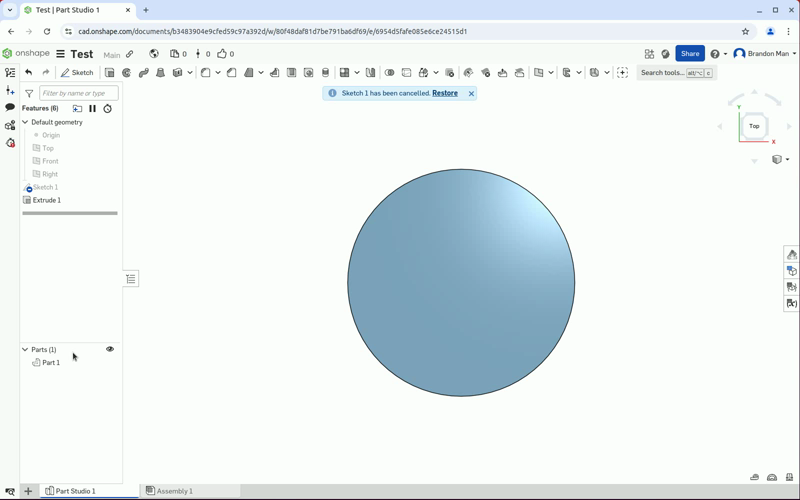
key(y)
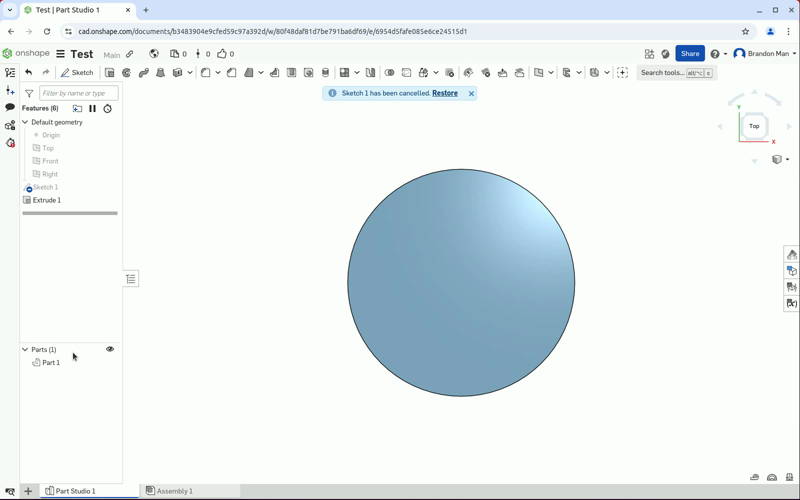
key(shift+p)
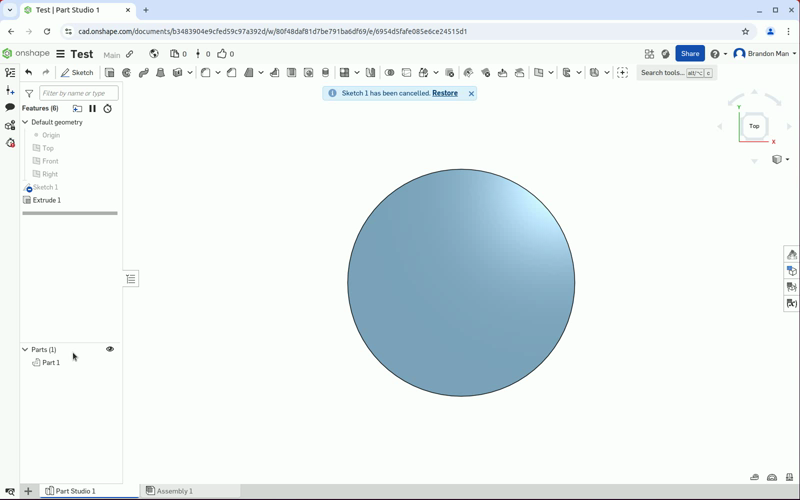
key(space)
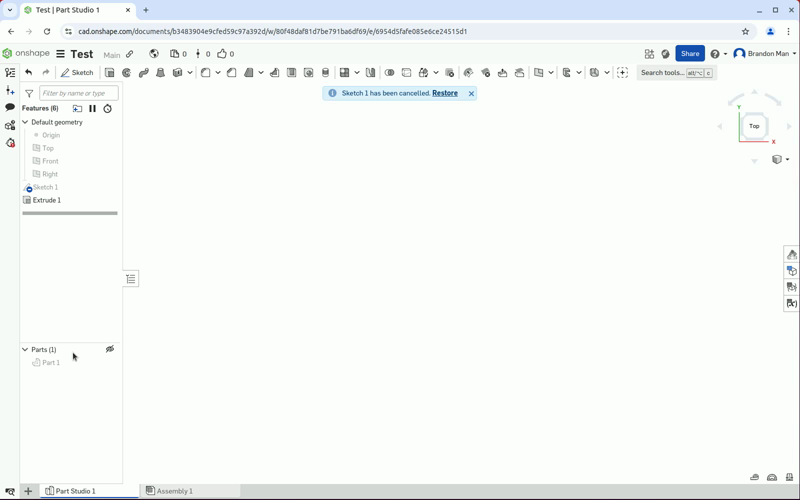
key_down(shift)
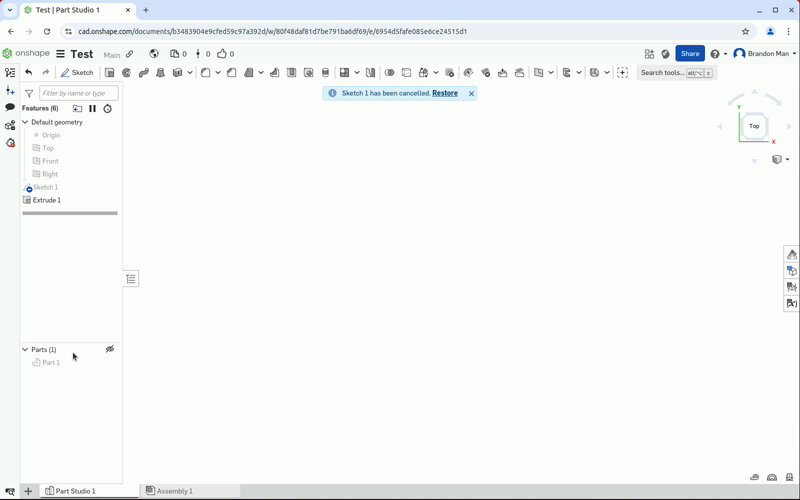
key(up)
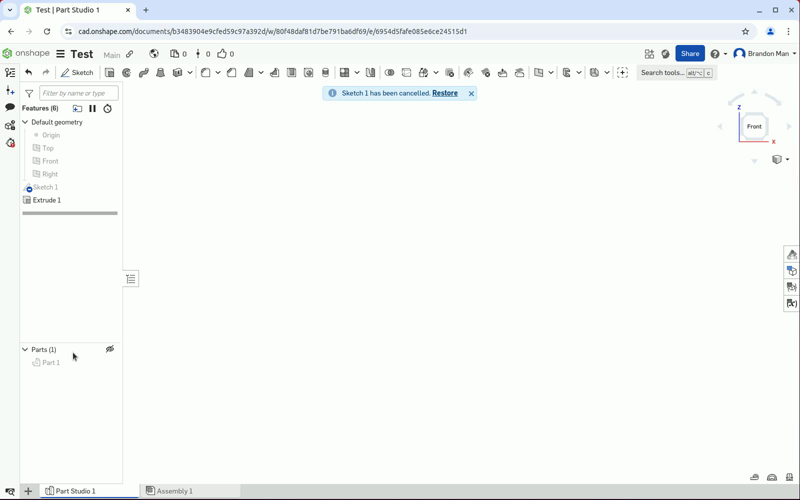
key_up(shift)
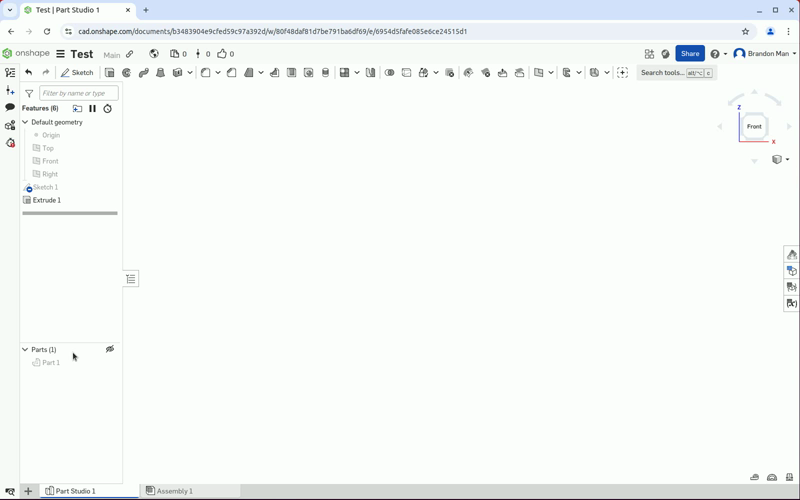
mouse_move(73, 352)
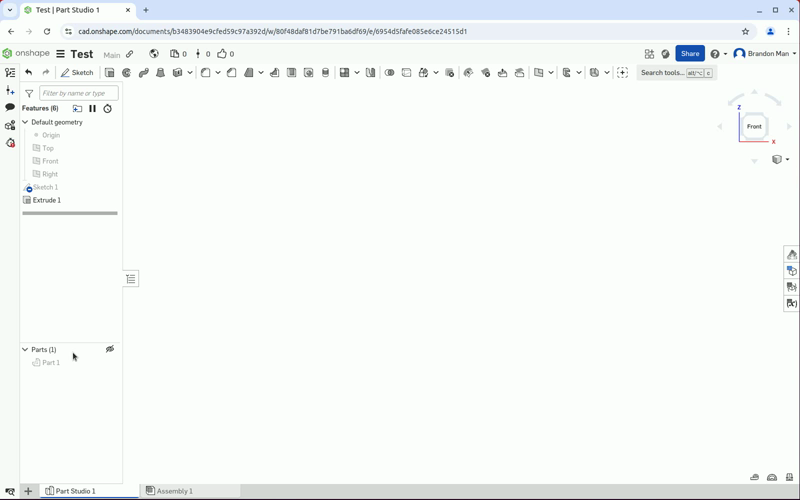
key(shift+y)
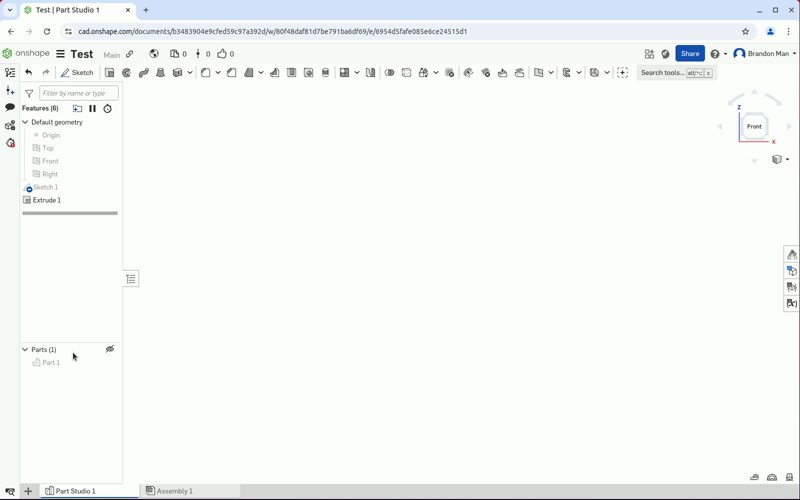
key(shift+s)
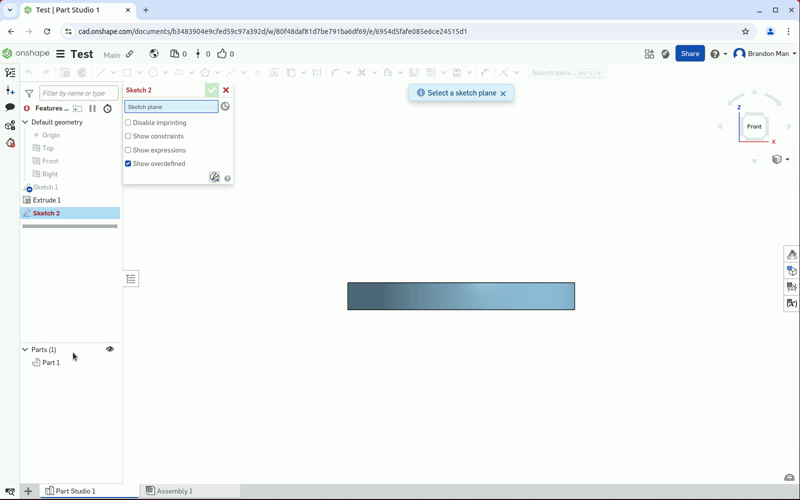
mouse_move(73, 163)
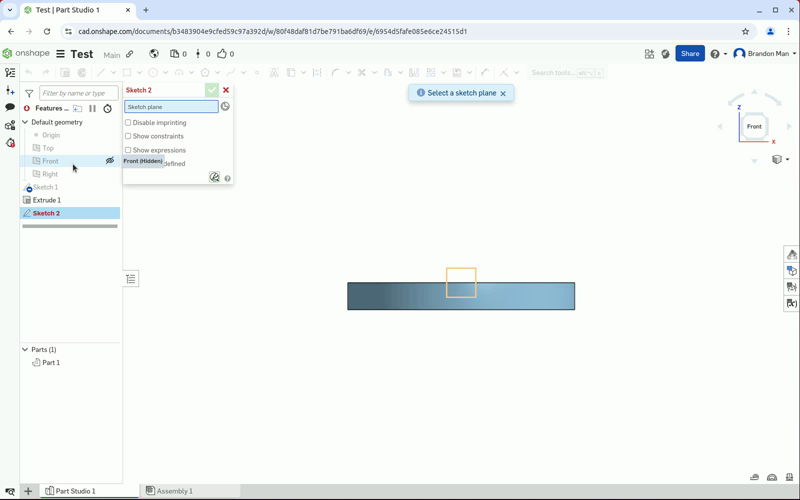
click(73, 163)
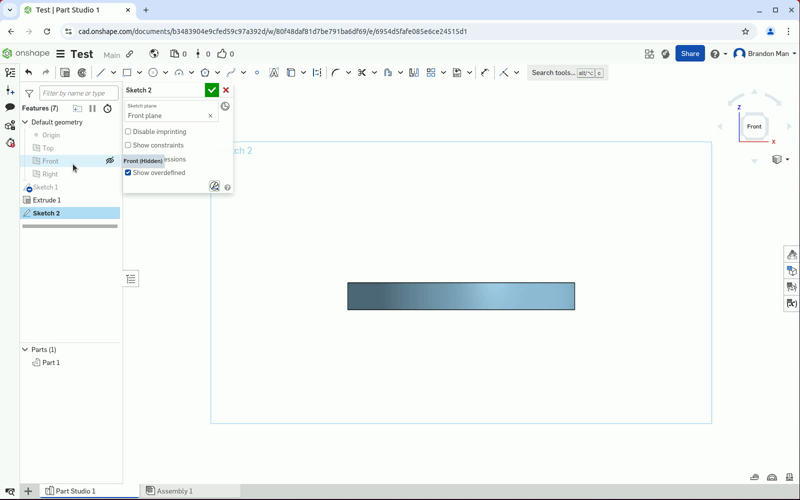
mouse_move(73, 352)
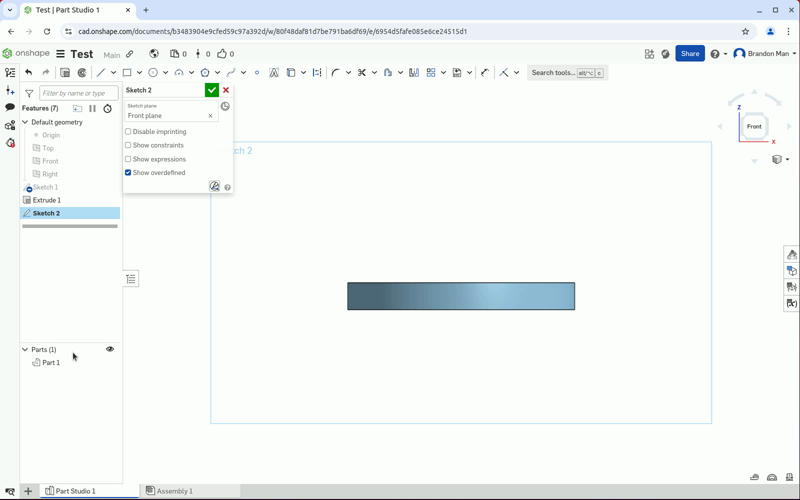
key(y)
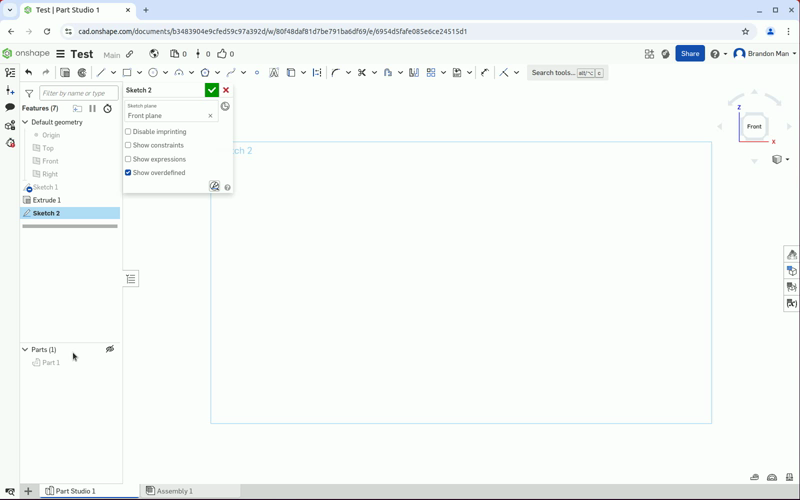
key(l)
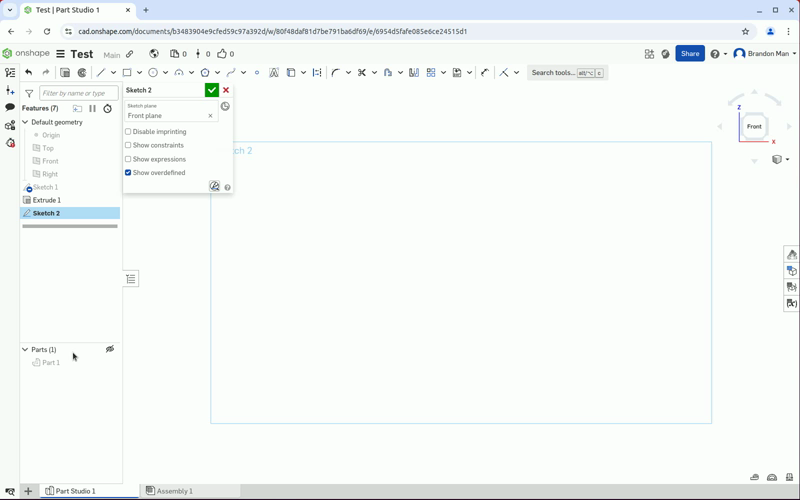
key_down(shift)
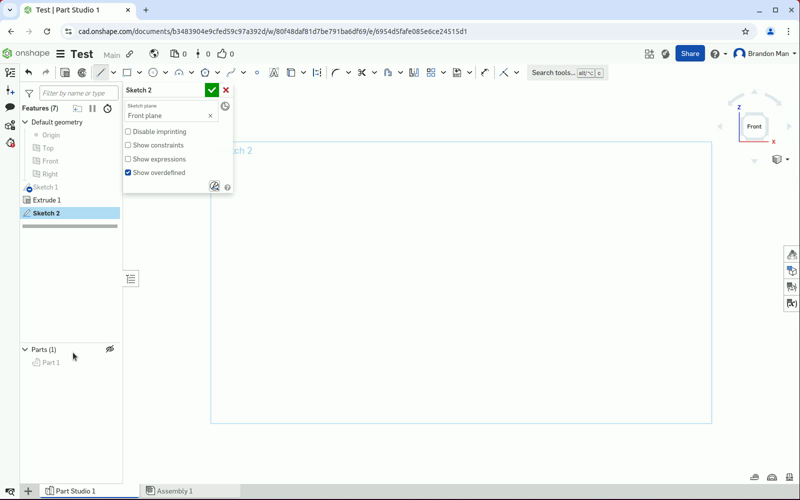
mouse_move(395, 282)
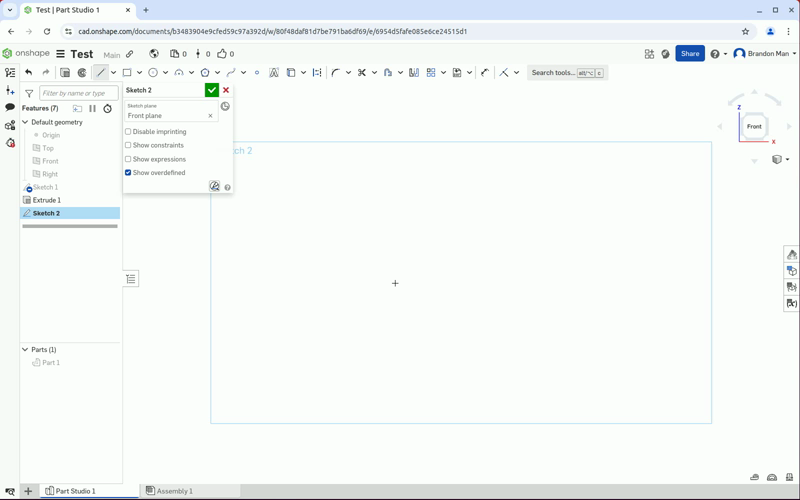
click(395, 282)
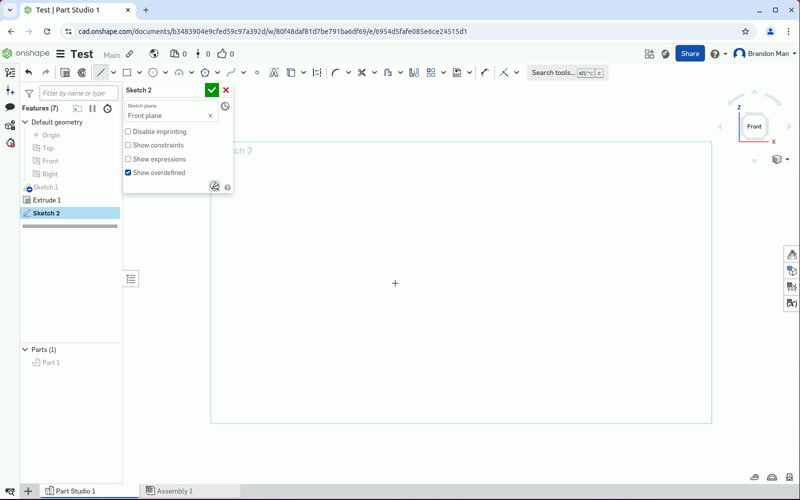
key_up(shift)
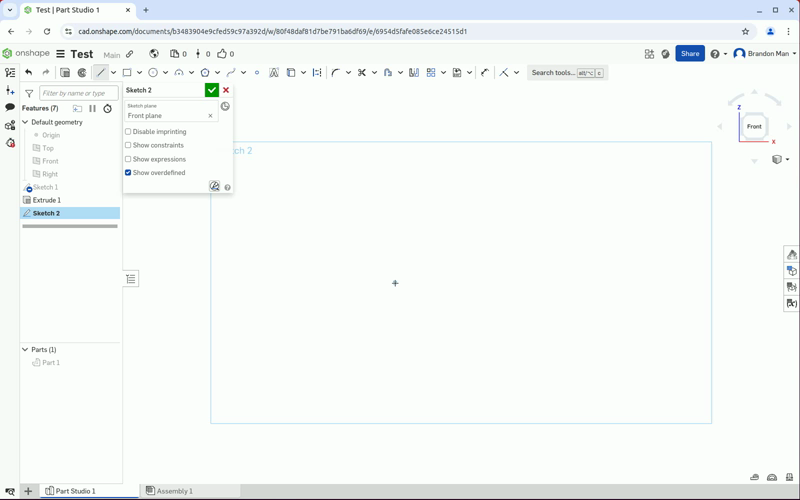
key_down(shift)
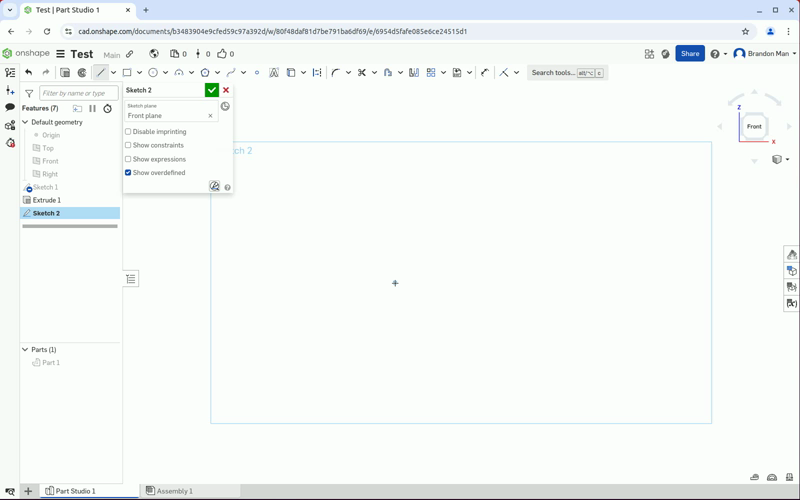
mouse_move(425, 282)
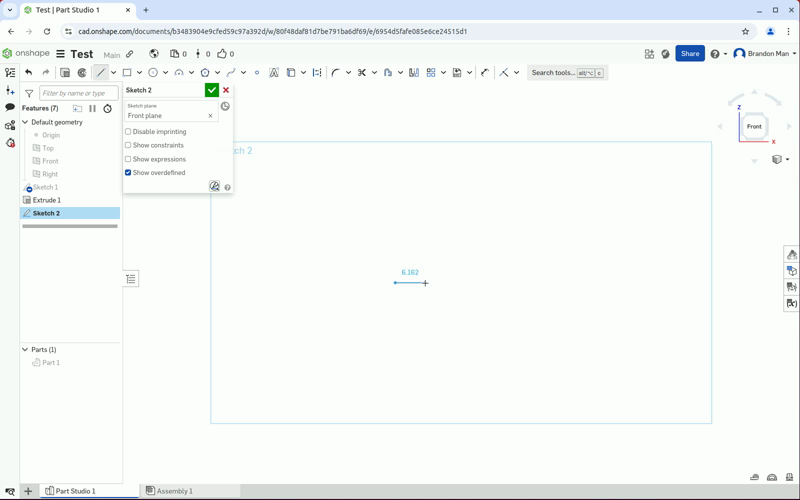
mouse_move(428, 282)
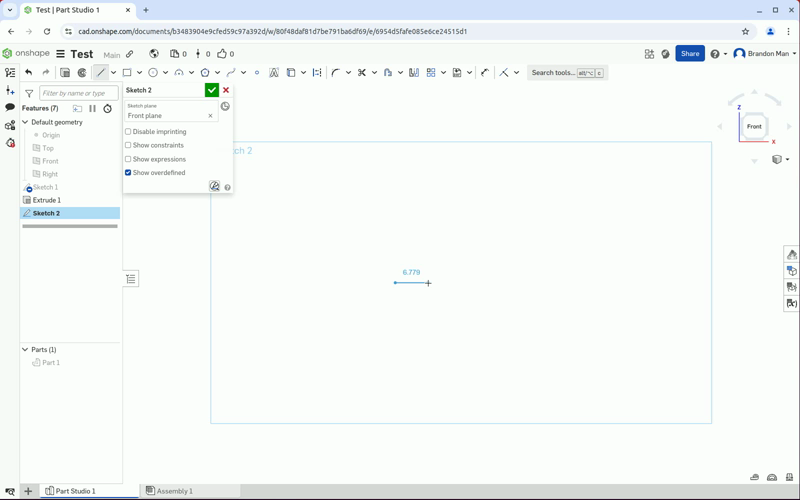
click(428, 282)
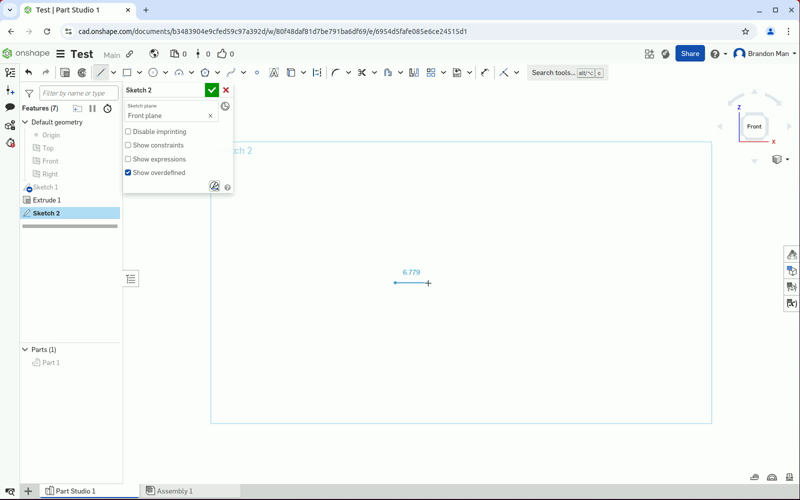
key_up(shift)
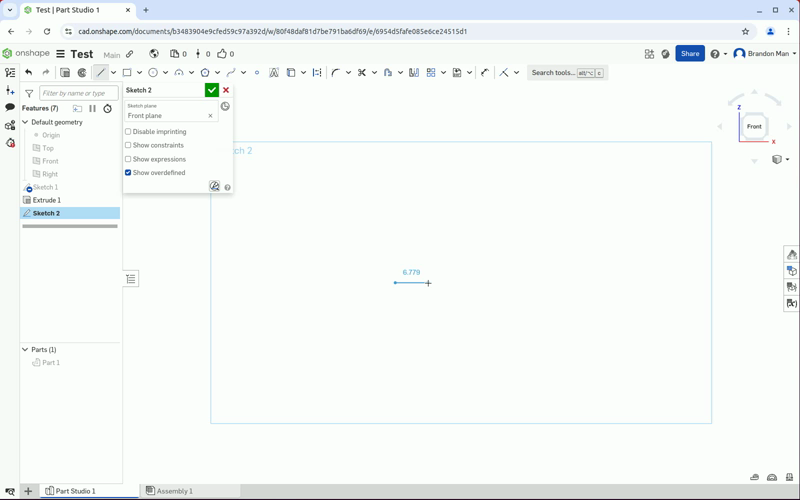
key_down(shift)
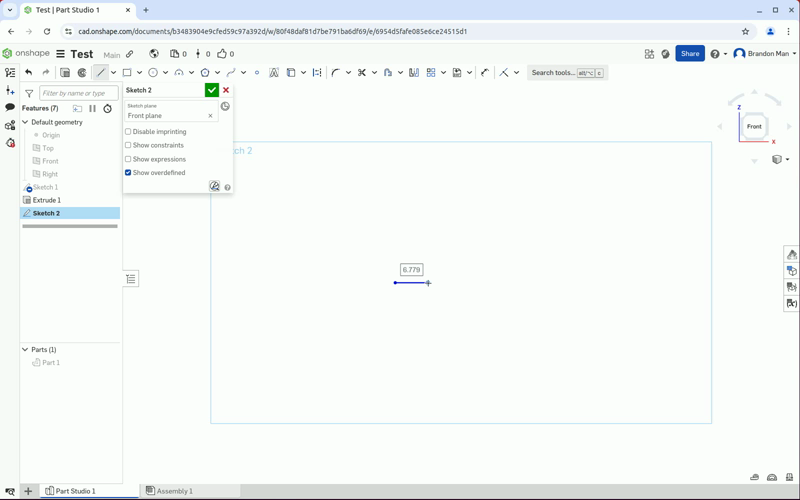
mouse_move(458, 282)
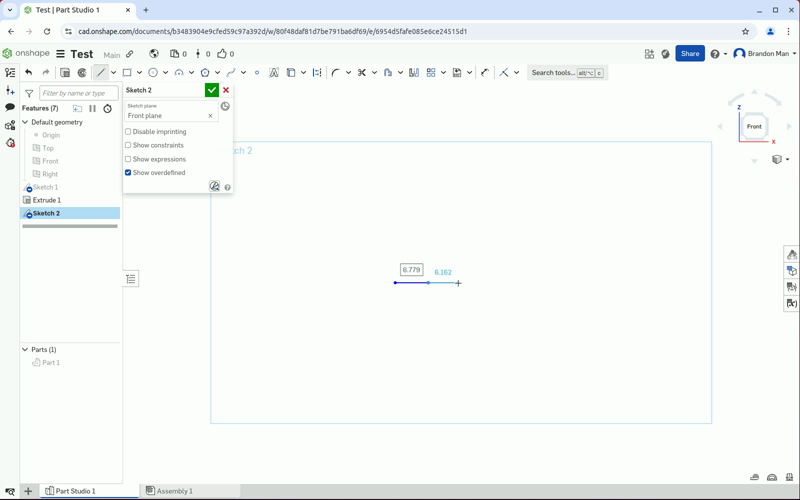
mouse_move(461, 282)
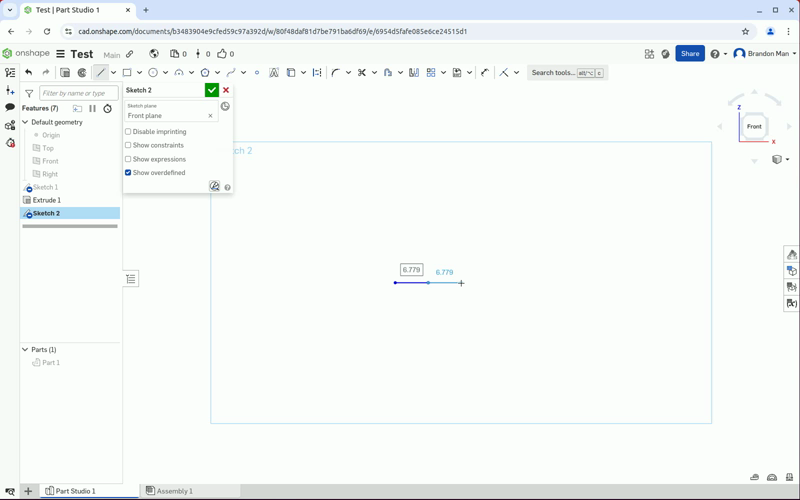
click(461, 282)
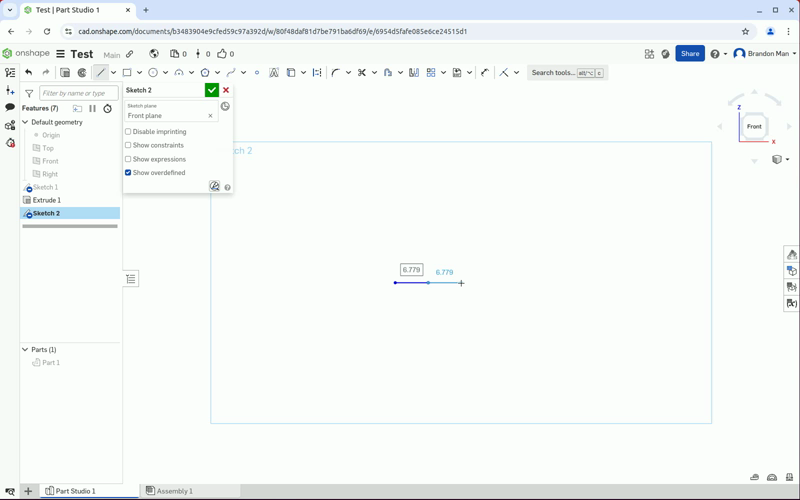
key_up(shift)
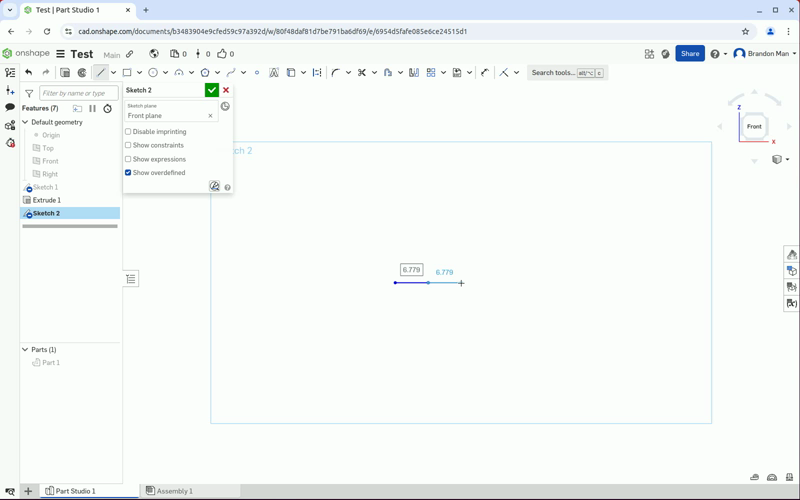
key(esc)
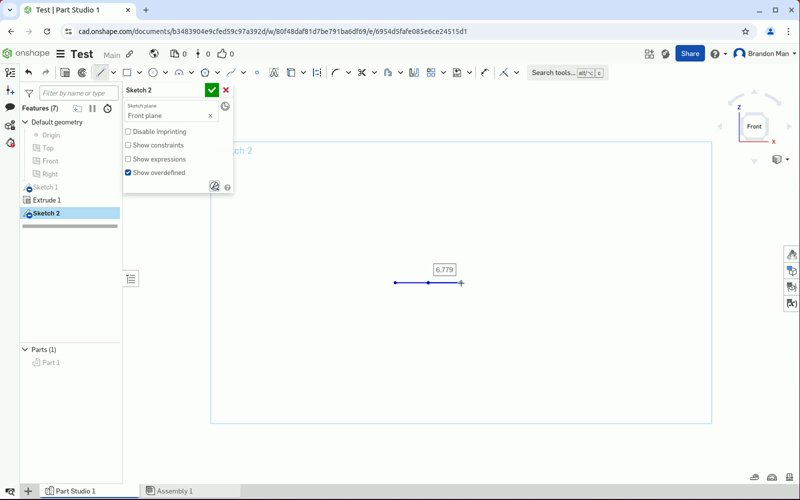
key(a)
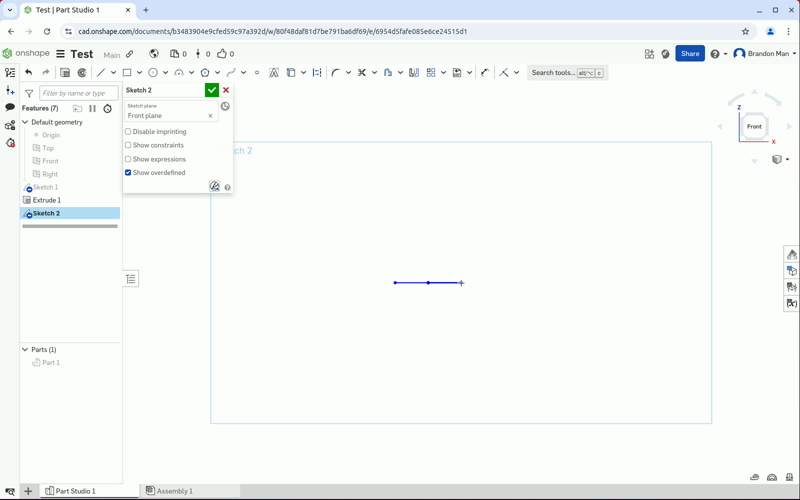
mouse_move(461, 282)
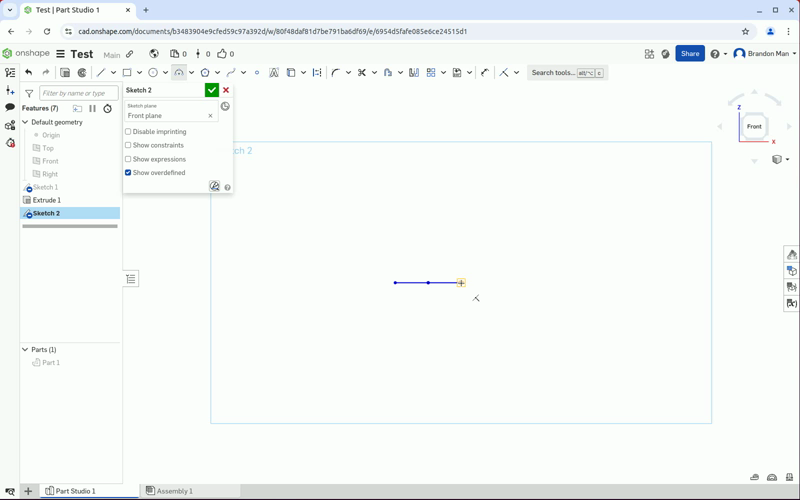
click(461, 282)
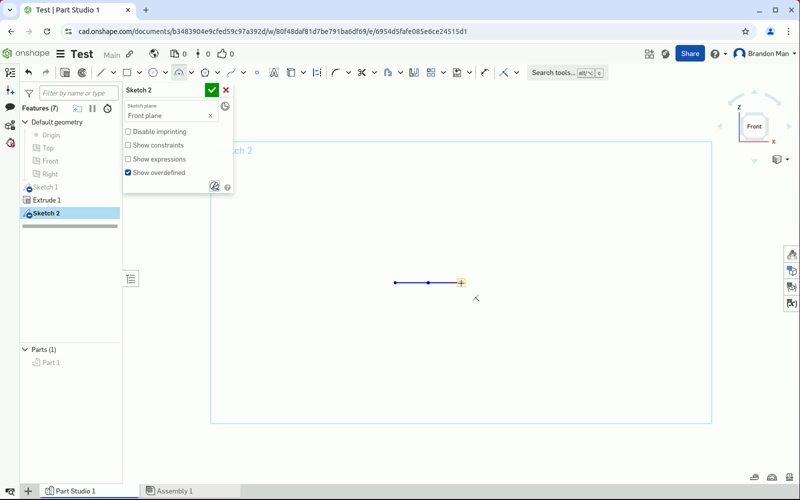
mouse_move(395, 282)
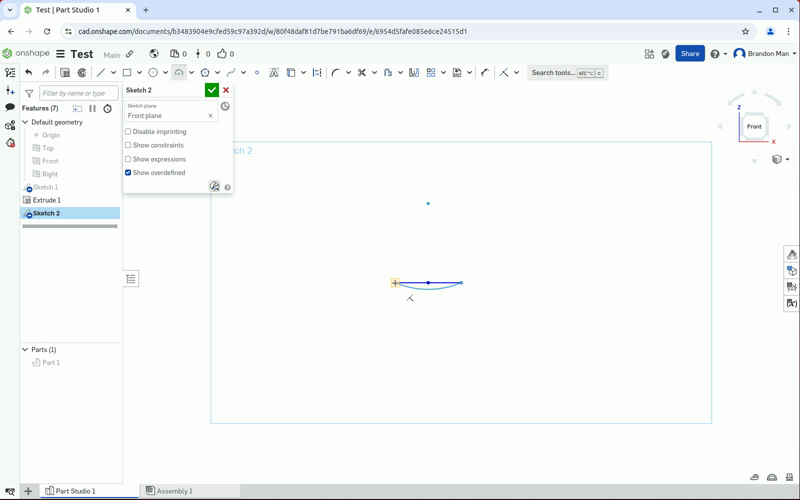
click(395, 282)
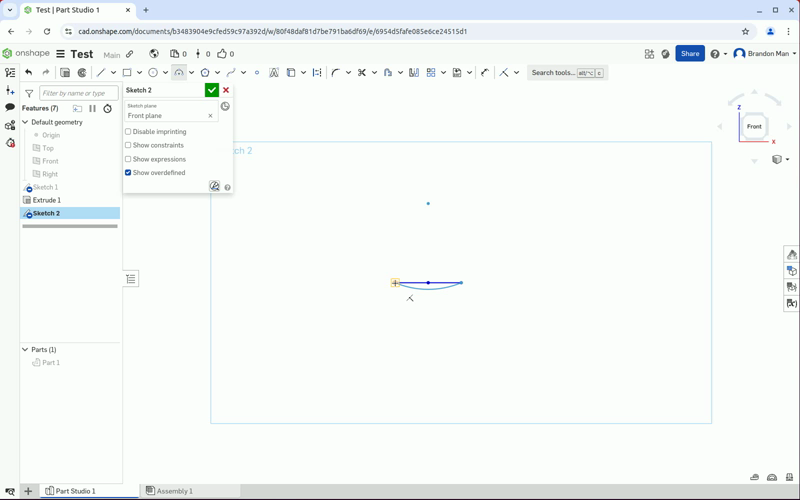
key_down(shift)
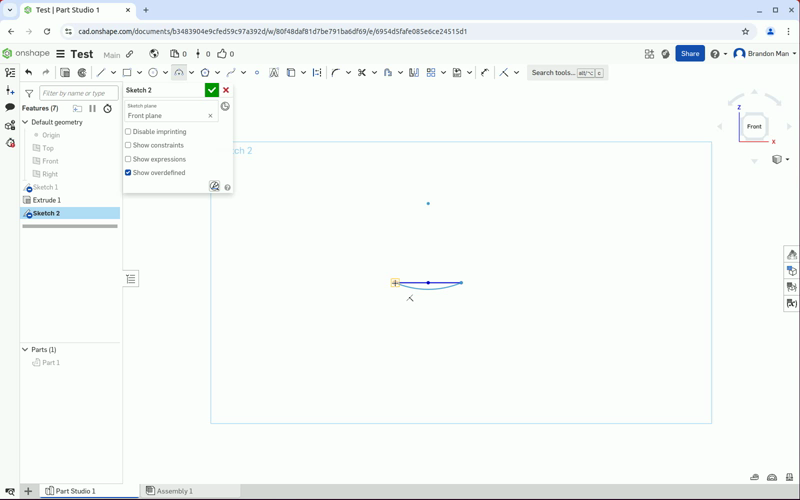
mouse_move(428, 249)
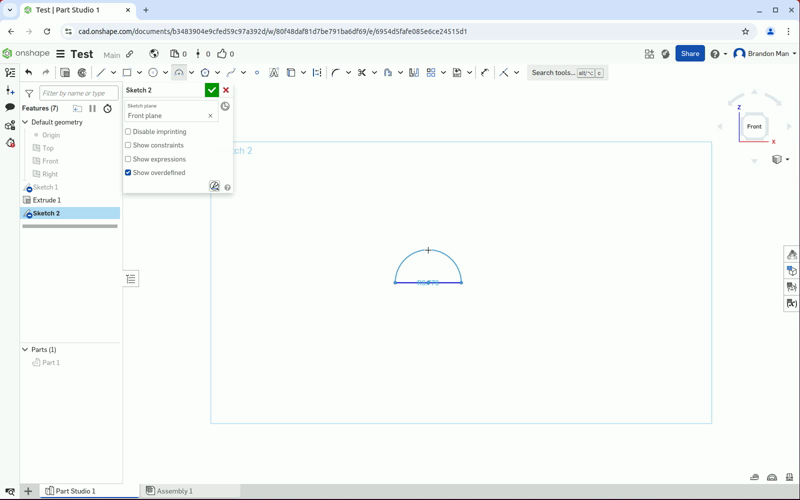
click(428, 249)
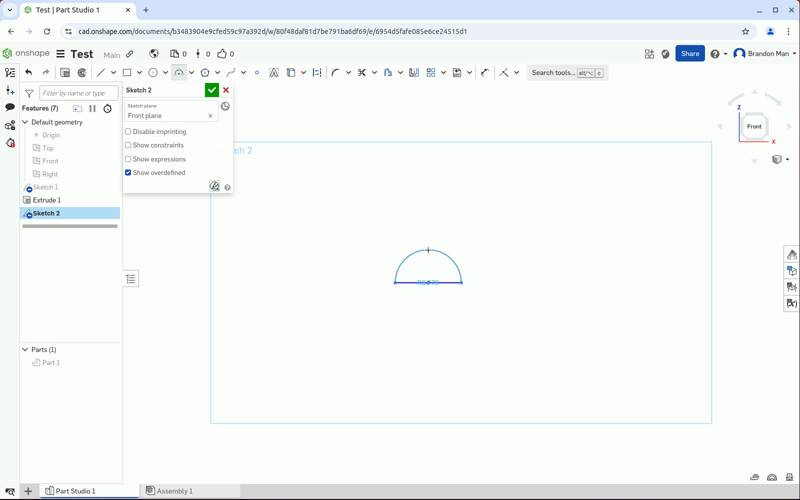
key_up(shift)
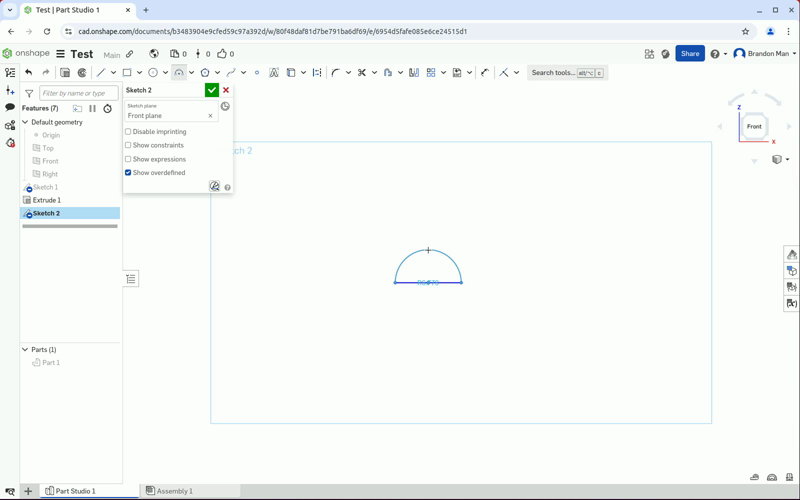
key(esc)
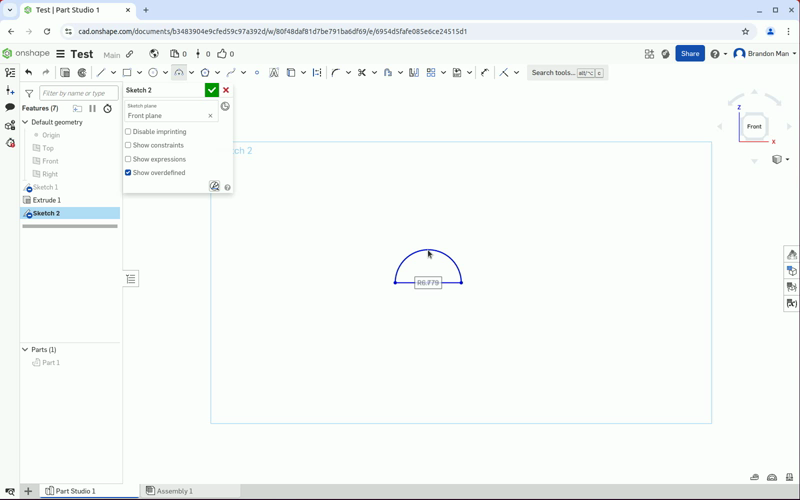
key(c)
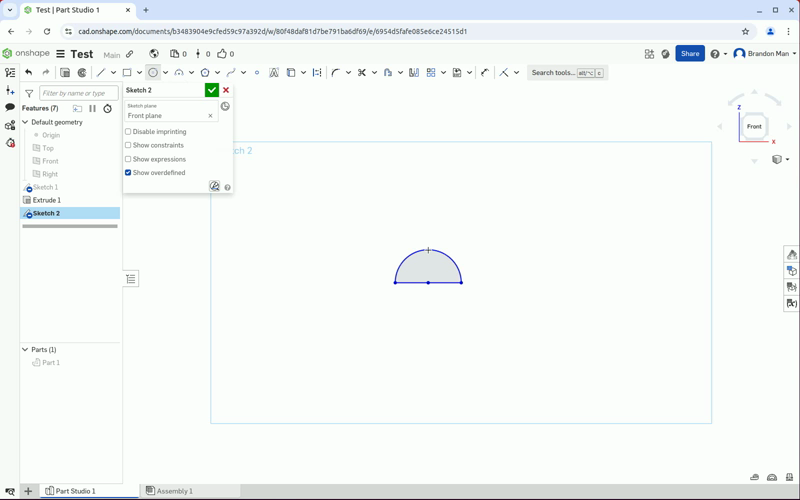
key_down(shift)
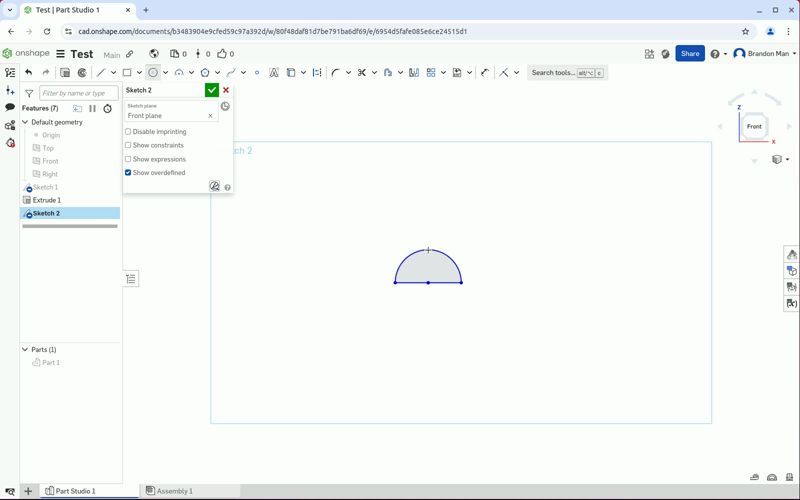
mouse_move(428, 266)
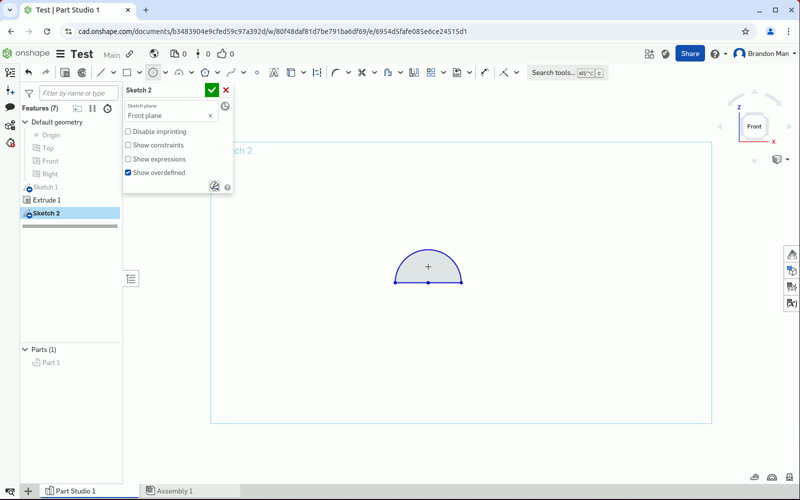
click(428, 266)
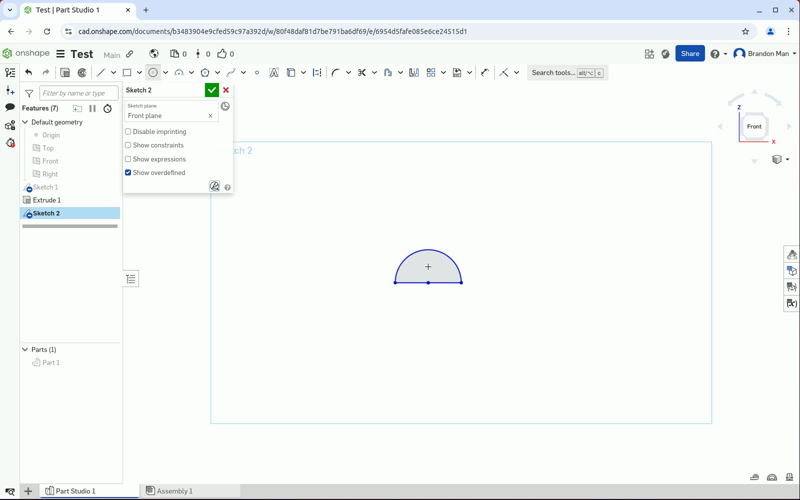
key_up(shift)
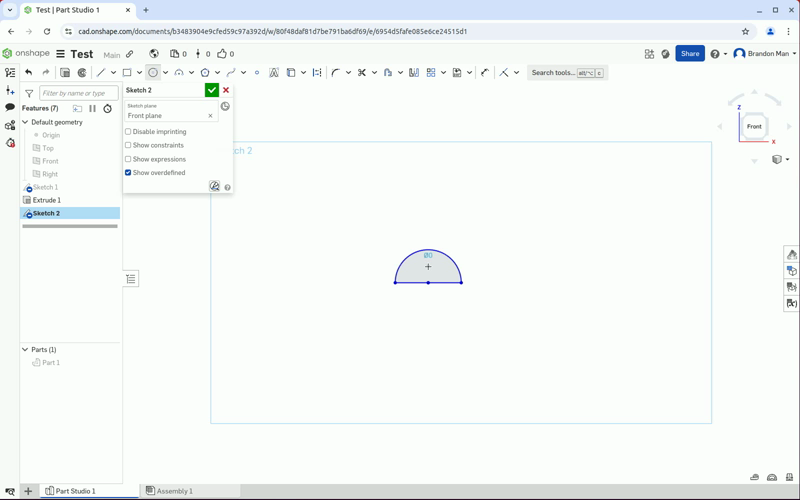
mouse_move(437, 266)
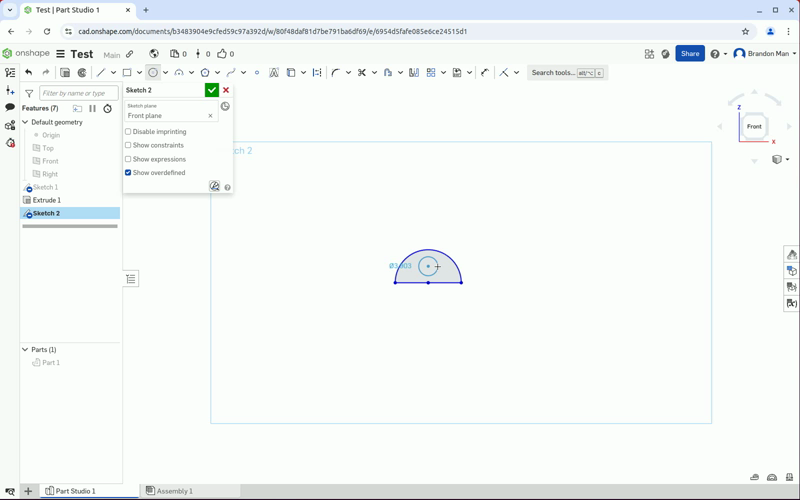
click(437, 266)
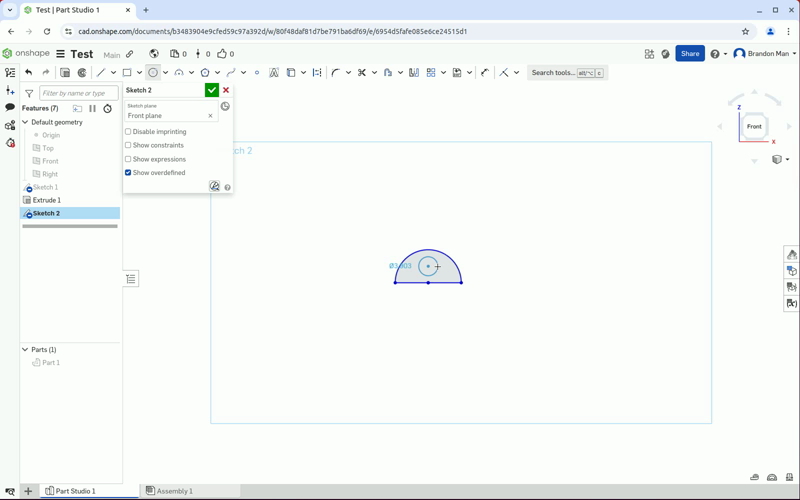
key(esc)
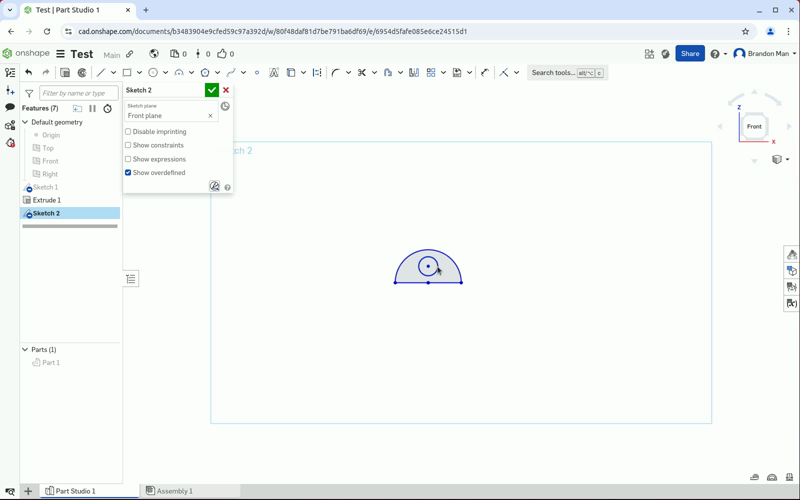
mouse_move(417, 265)
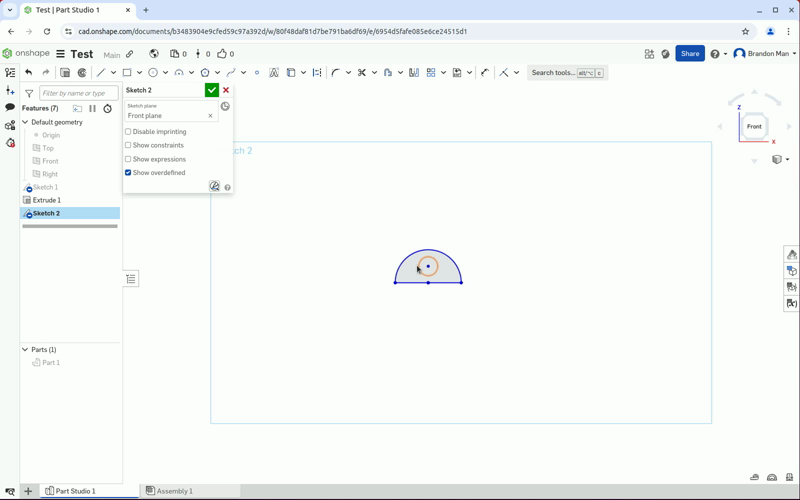
scroll(6)
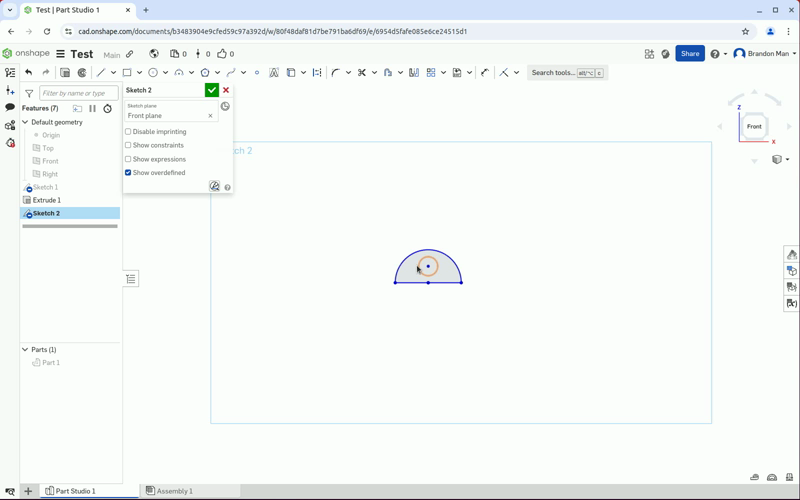
scroll(6)
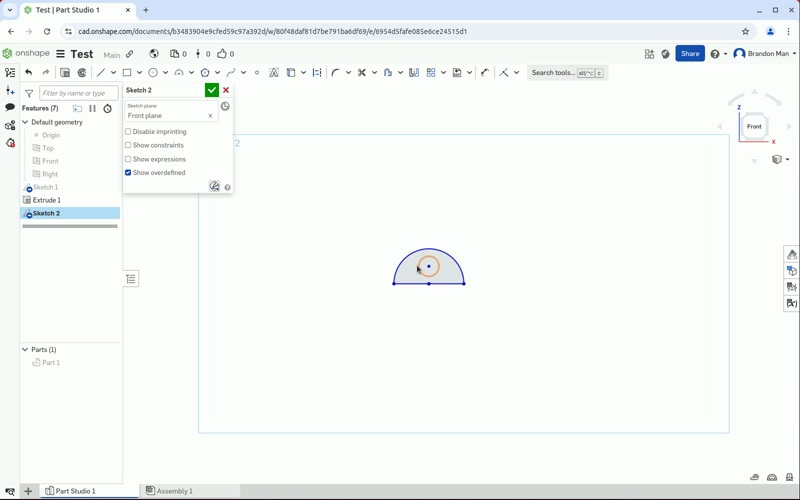
scroll(6)
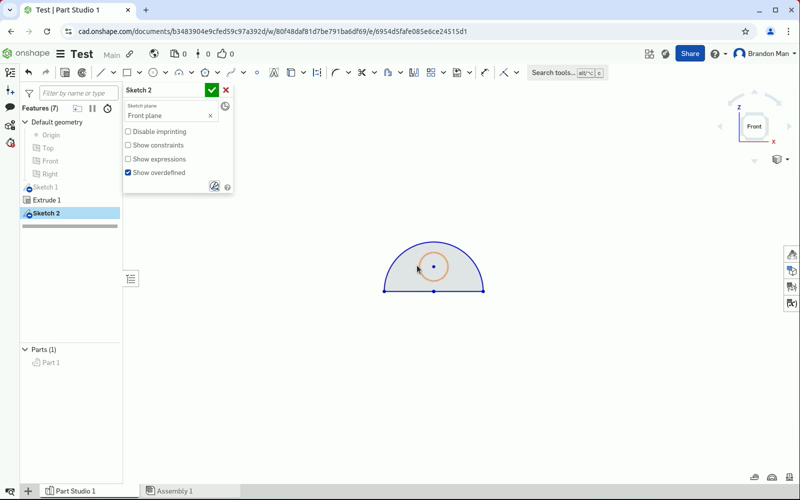
scroll(6)
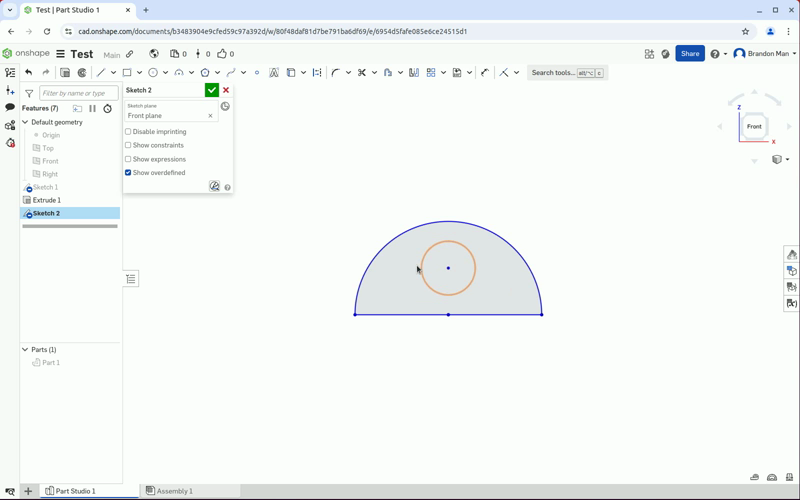
scroll(6)
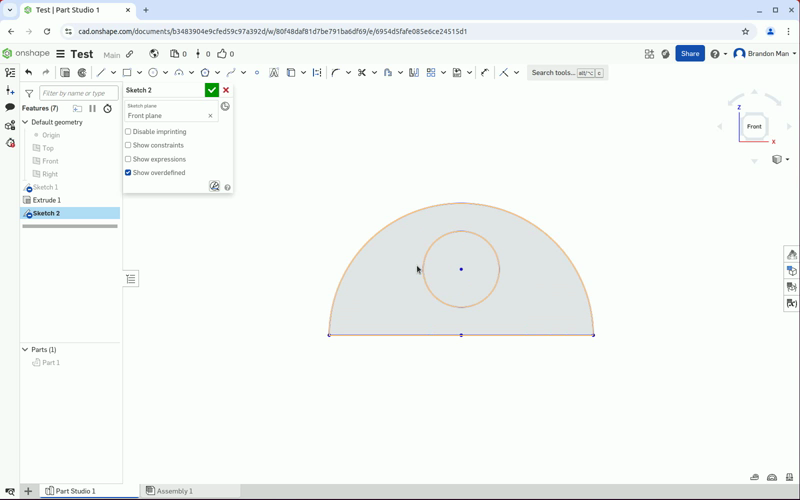
scroll(6)
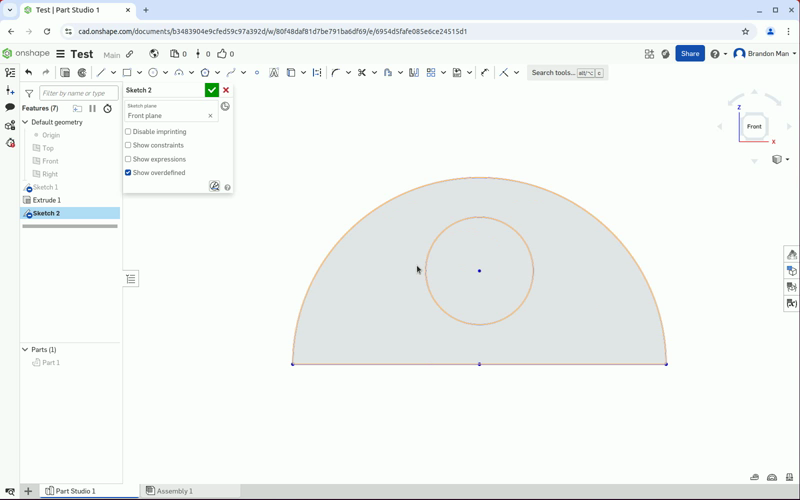
scroll(6)
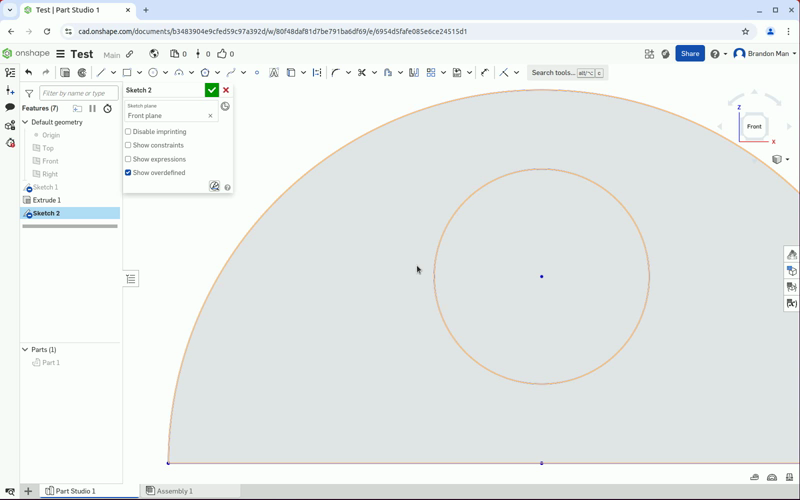
click(417, 265)
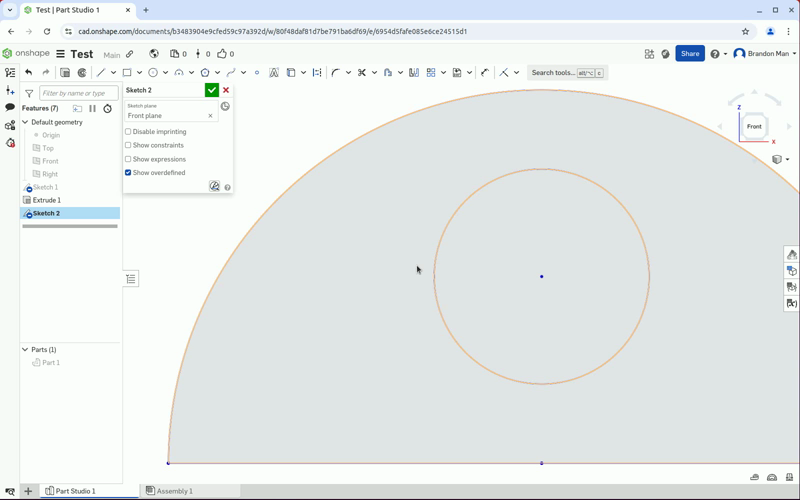
scroll(-6)
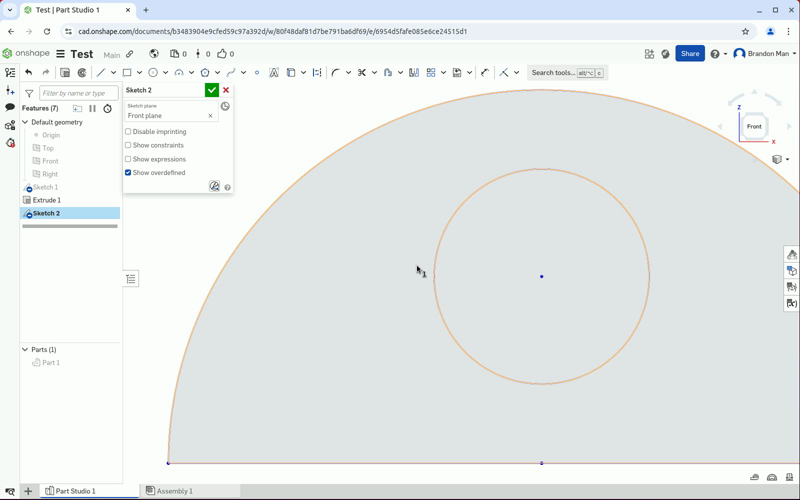
scroll(-6)
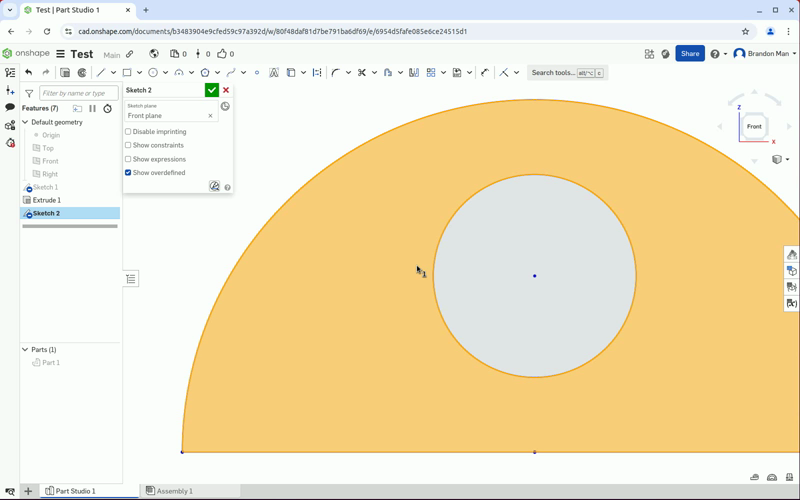
scroll(-6)
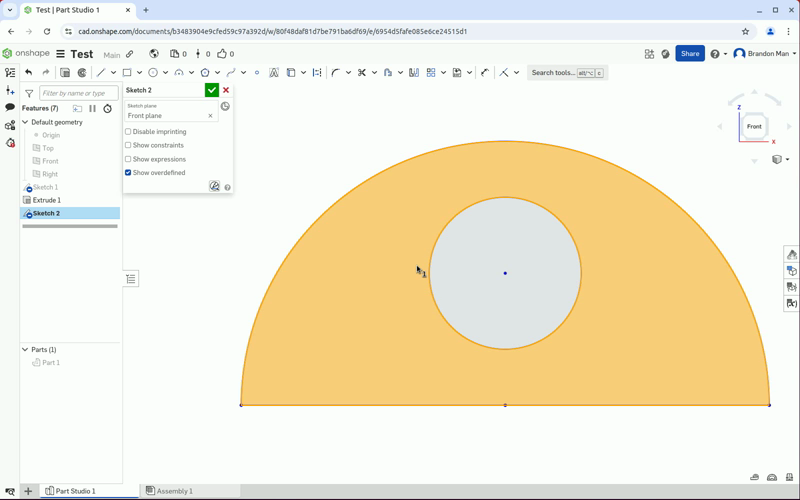
scroll(-6)
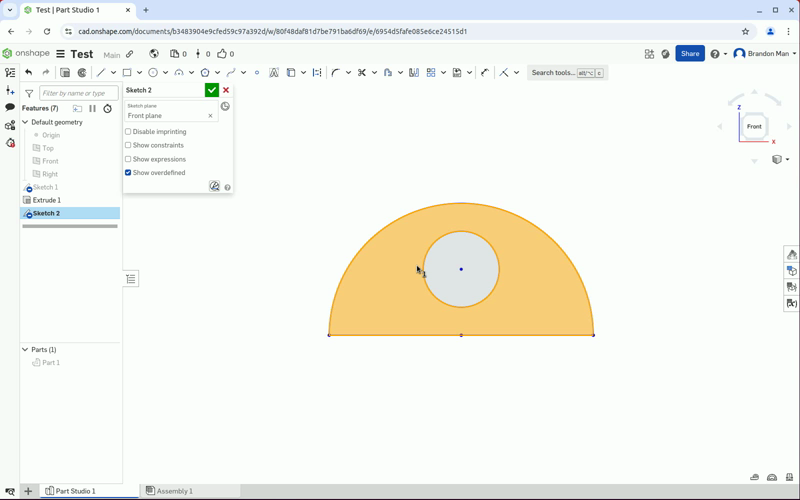
scroll(-6)
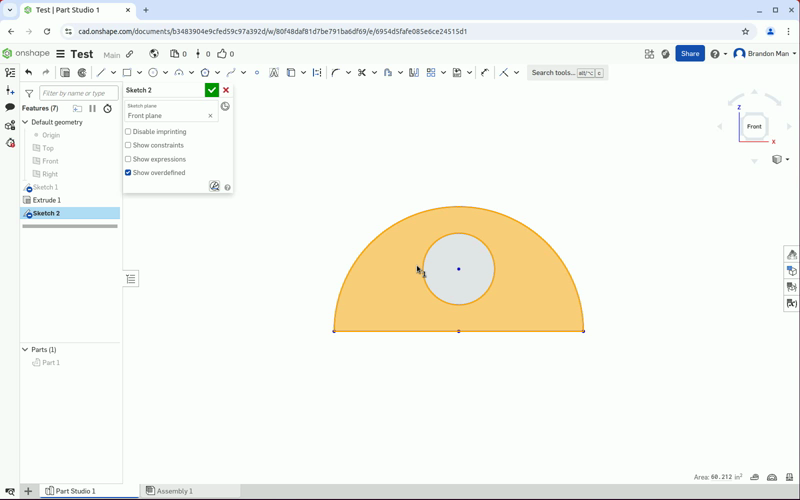
scroll(-6)
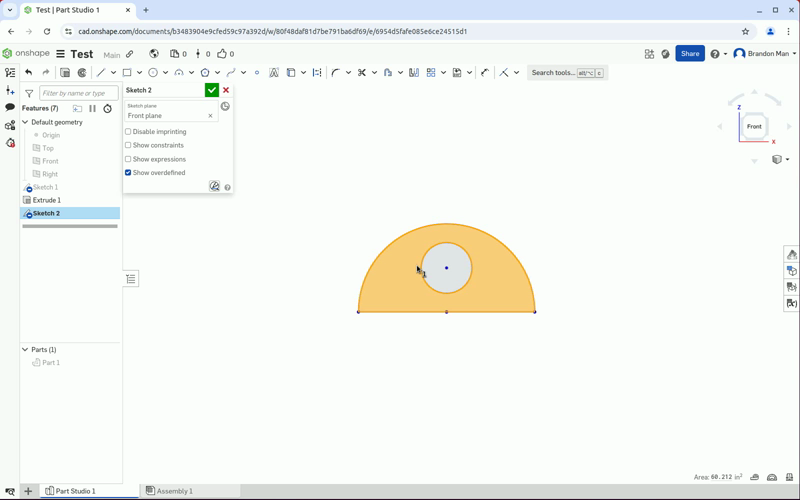
scroll(-6)
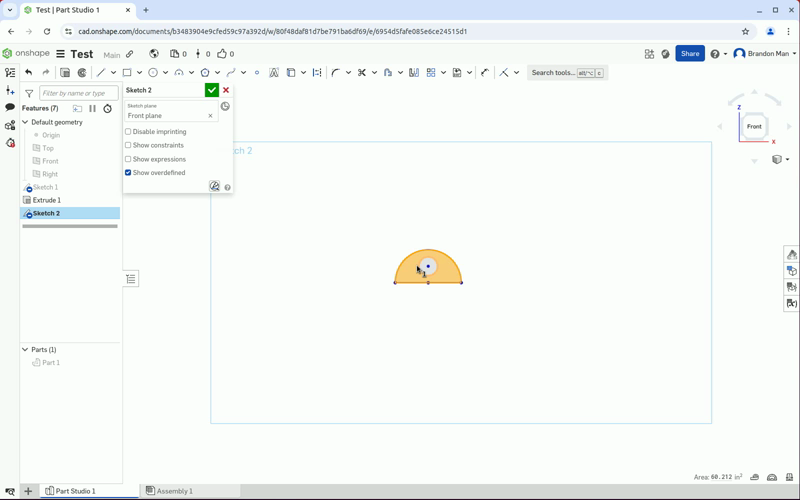
mouse_move(73, 352)
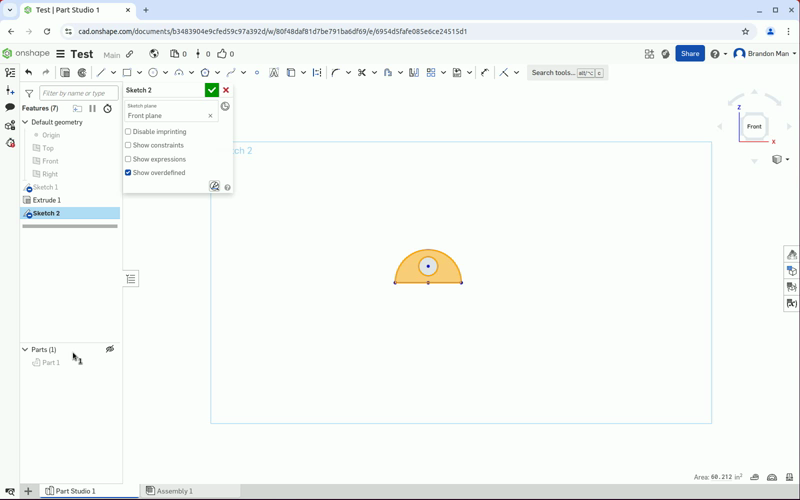
key(shift+y)
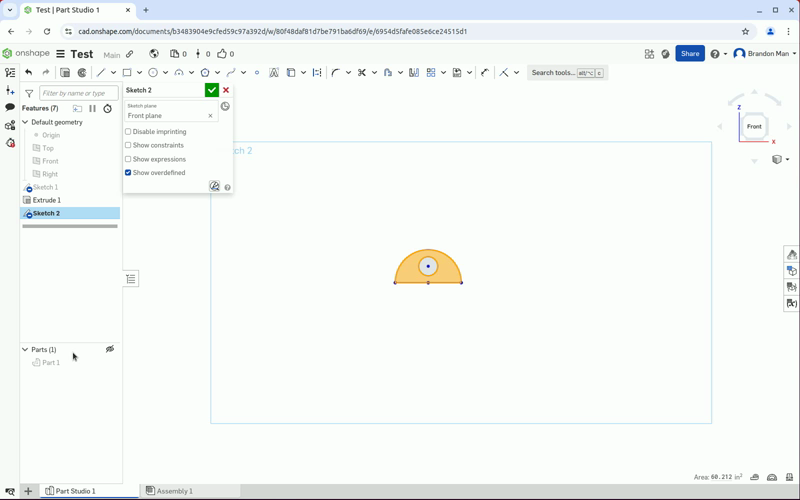
key(shift+e)
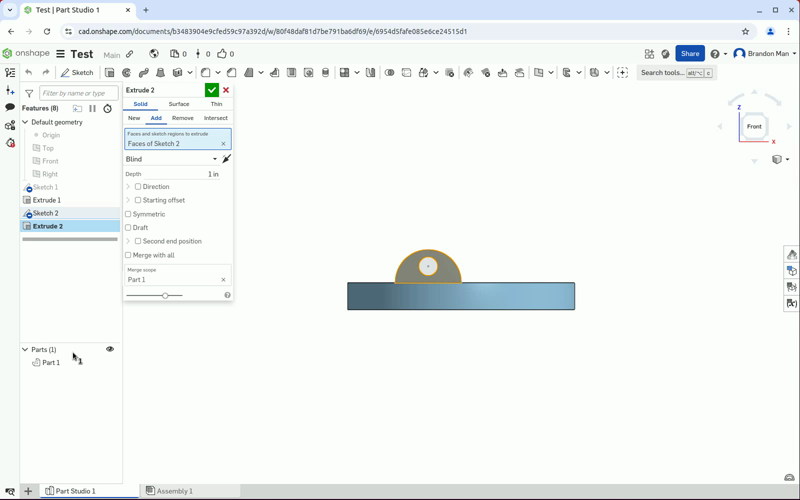
mouse_move(143, 106)
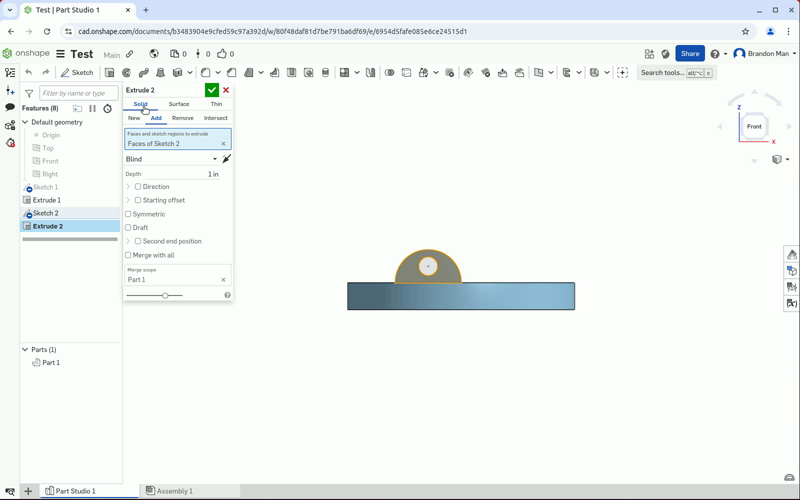
click(143, 106)
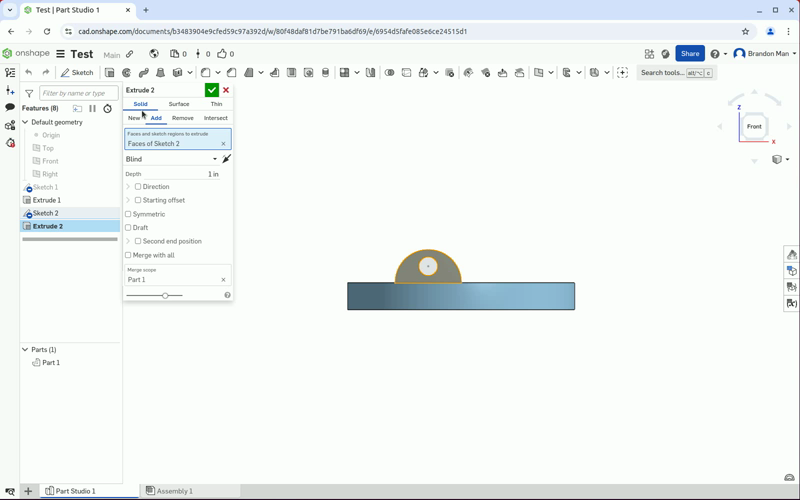
mouse_move(137, 120)
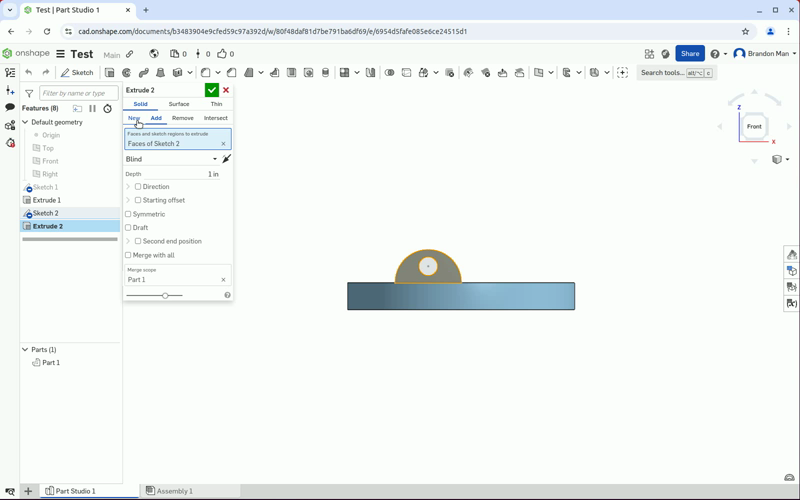
click(137, 120)
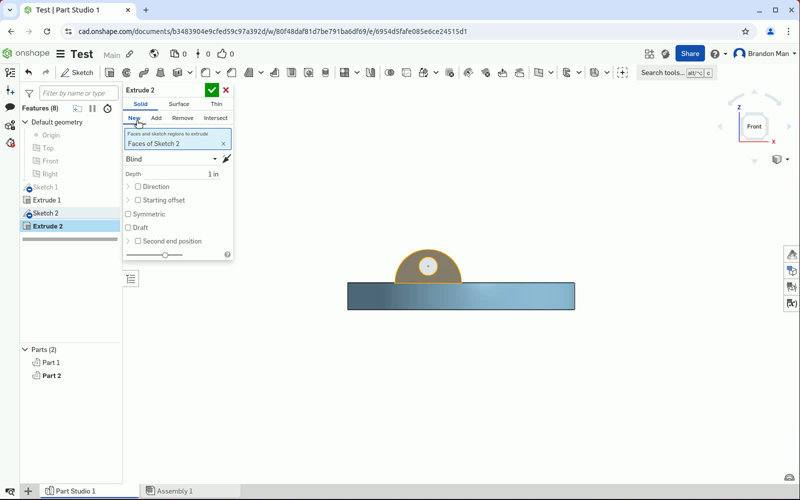
key(tab, 4)
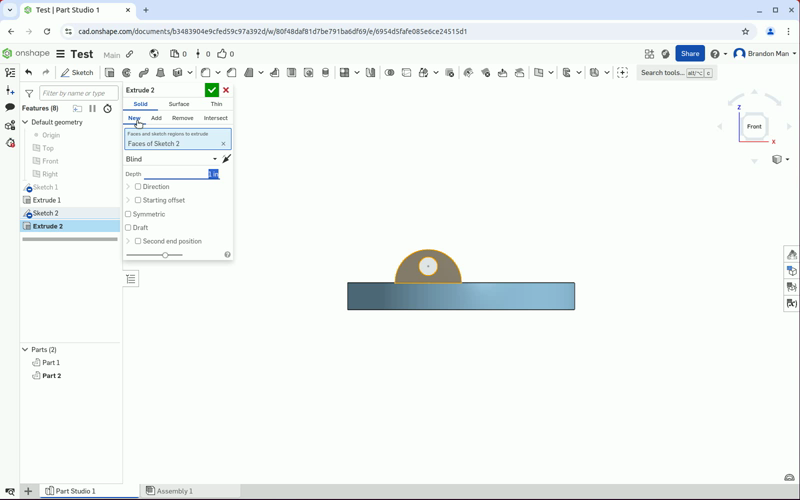
text(2.648)
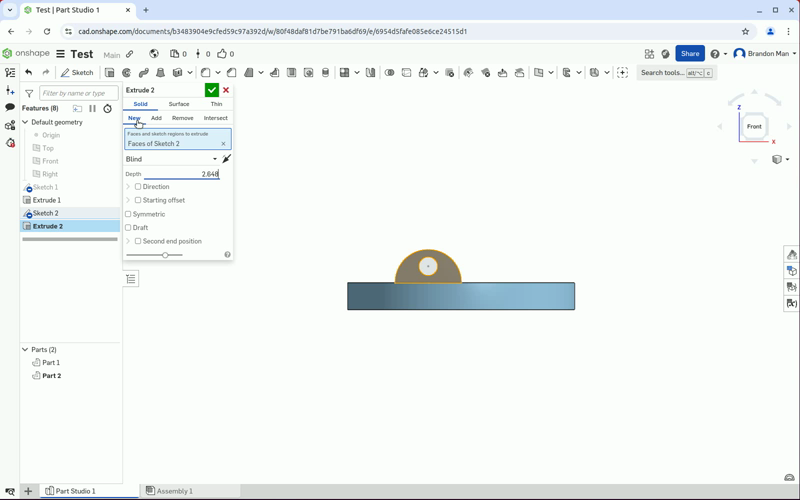
key(tab, 3)
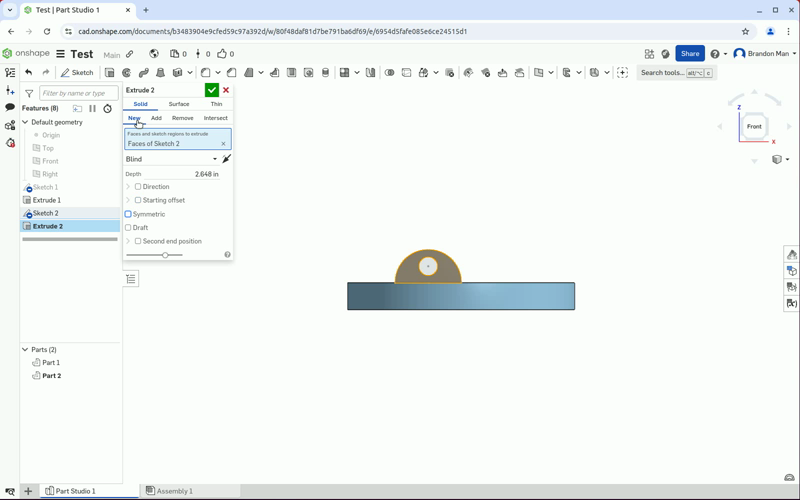
key(tab, 2)
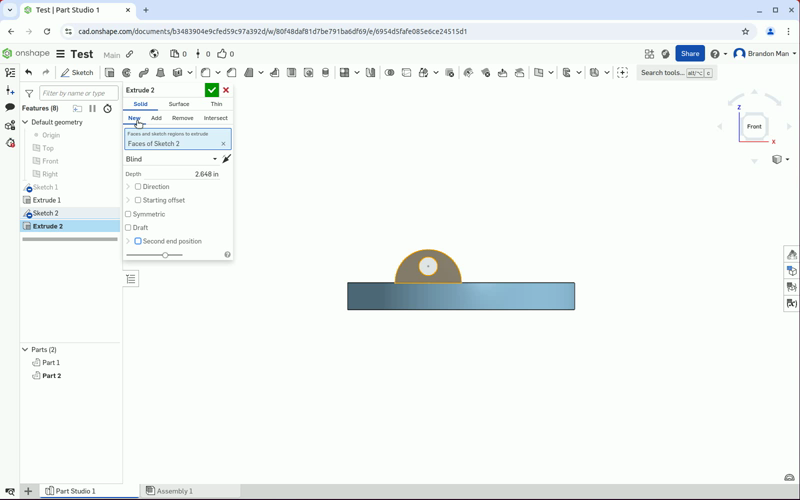
key(space)
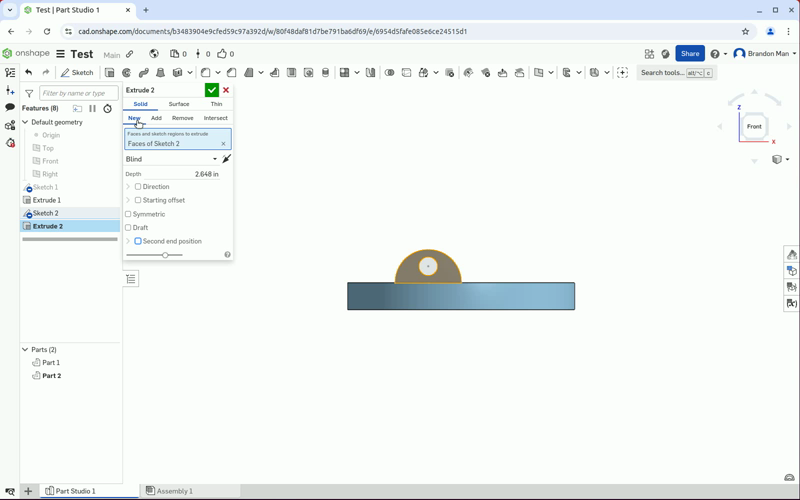
key(tab, 3)
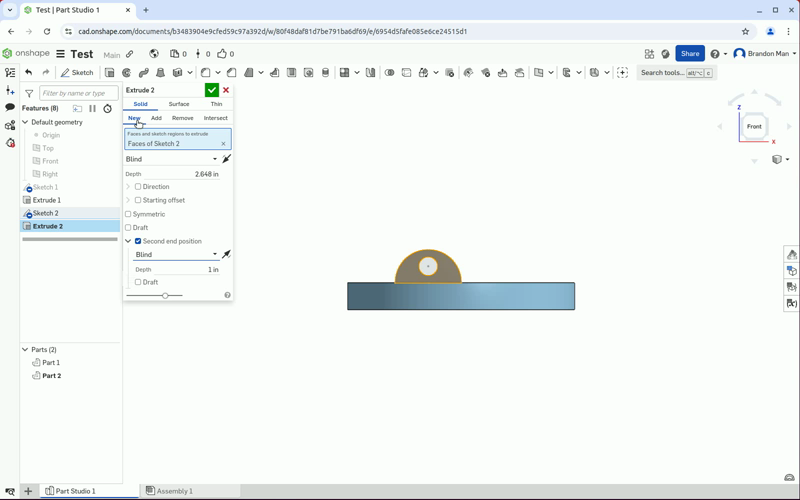
text(2.648)
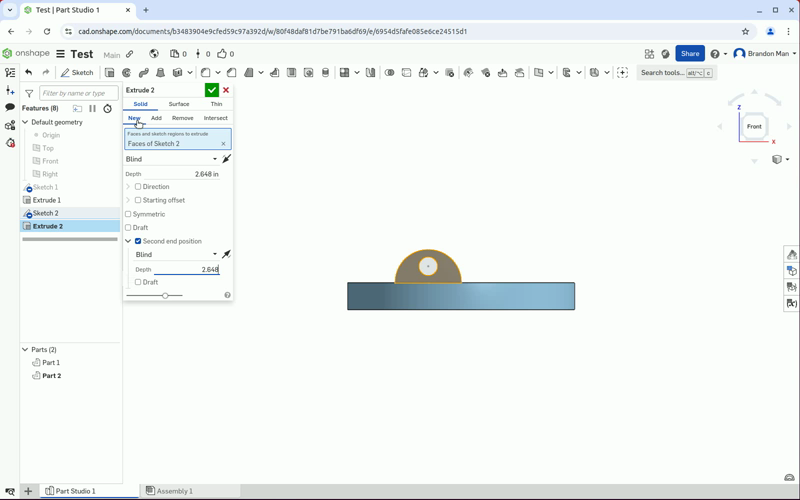
key(enter)
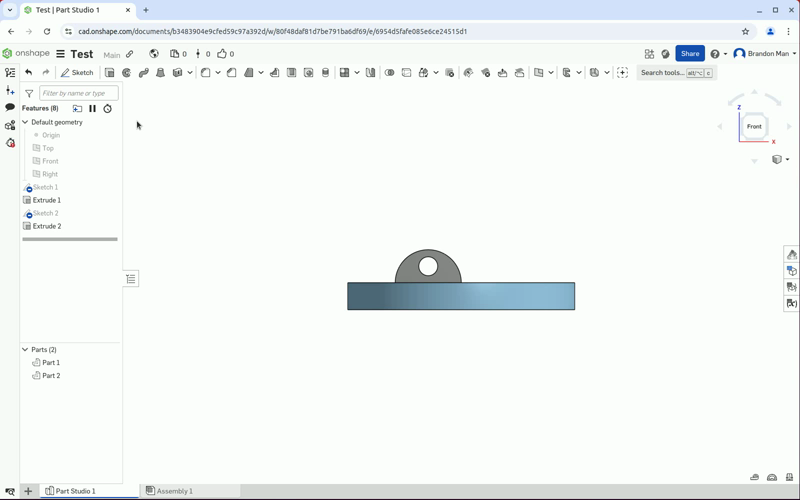
key(shift+h)
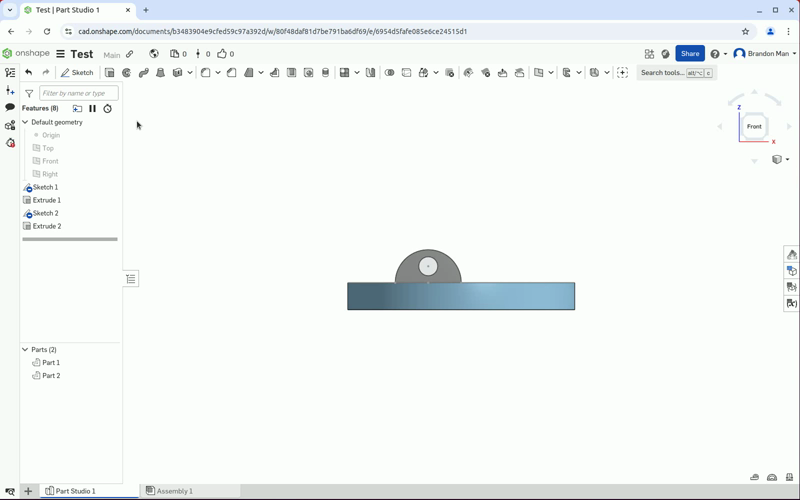
key(shift+h)
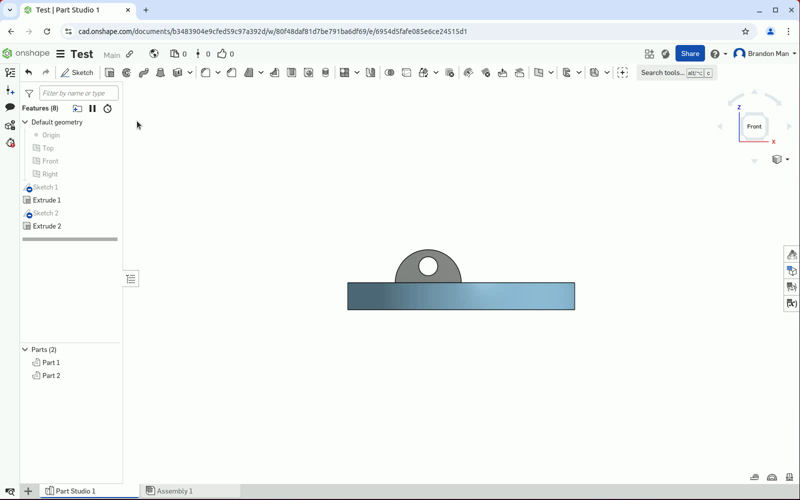
mouse_move(73, 189)
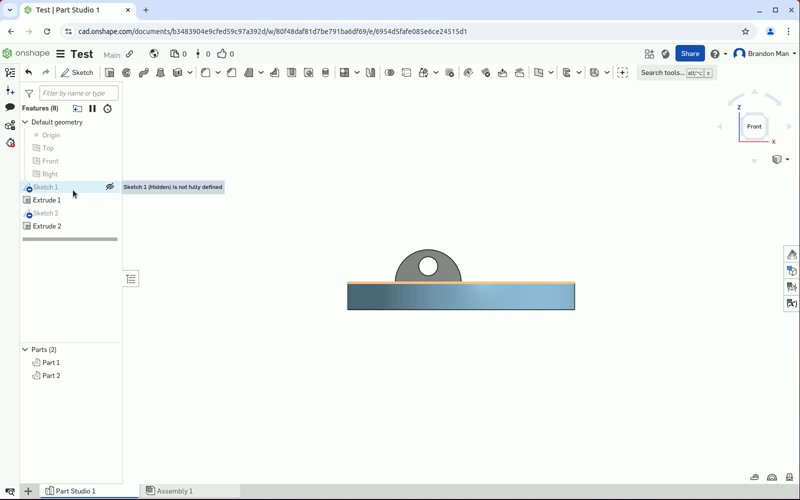
click(73, 189)
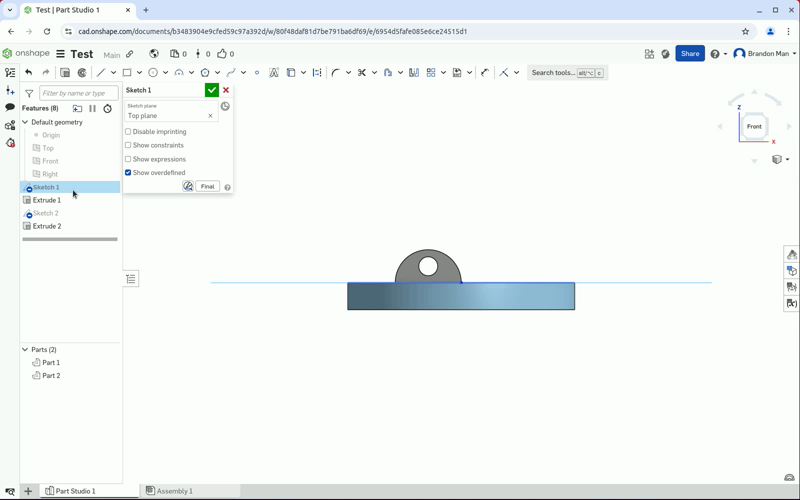
mouse_move(229, 92)
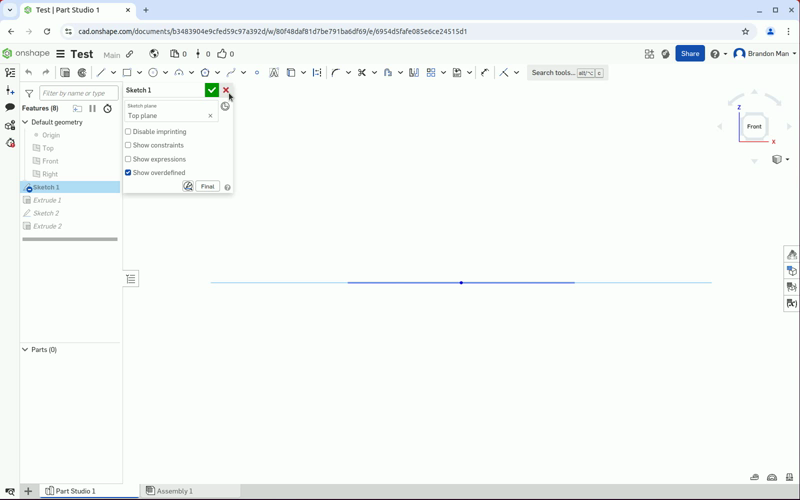
click(229, 92)
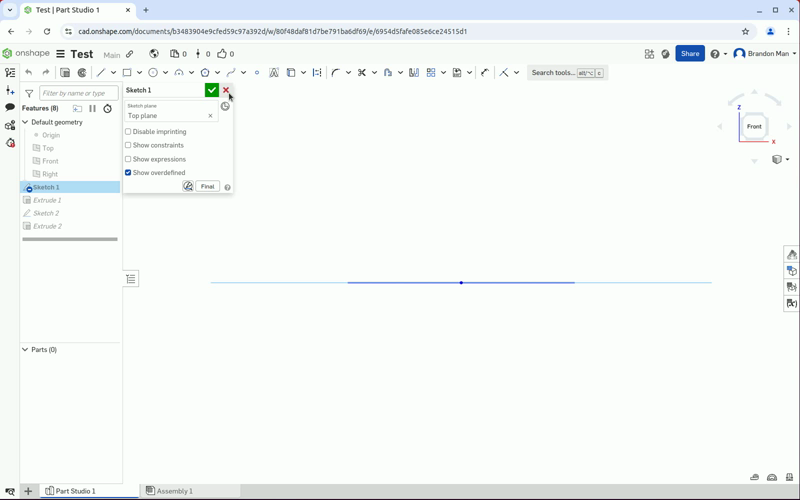
key(shift+s)
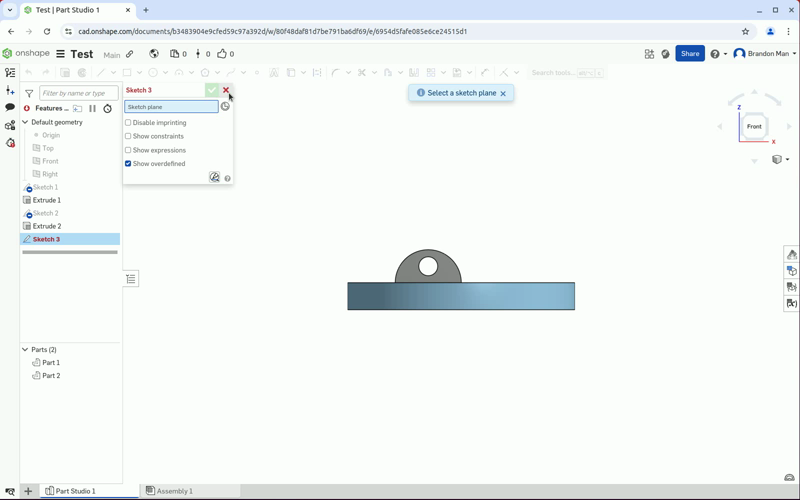
mouse_move(73, 163)
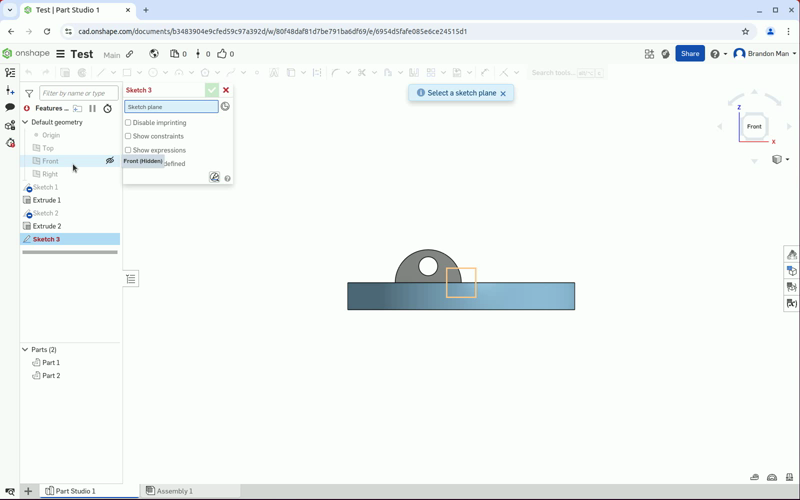
click(73, 163)
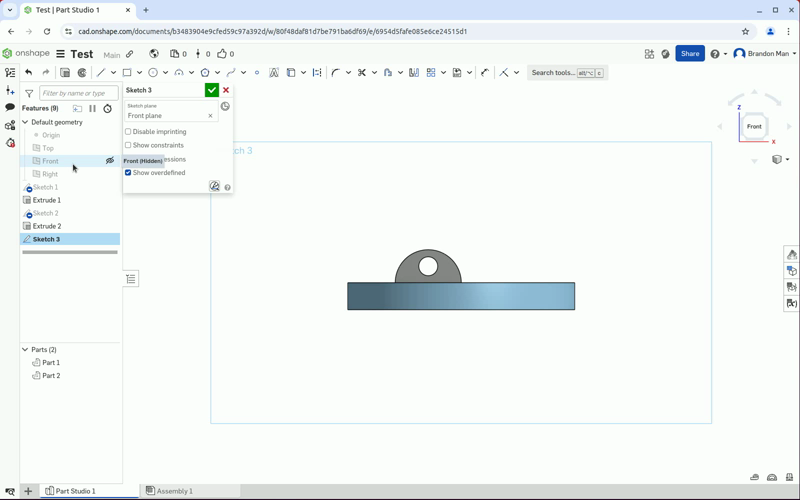
mouse_move(73, 352)
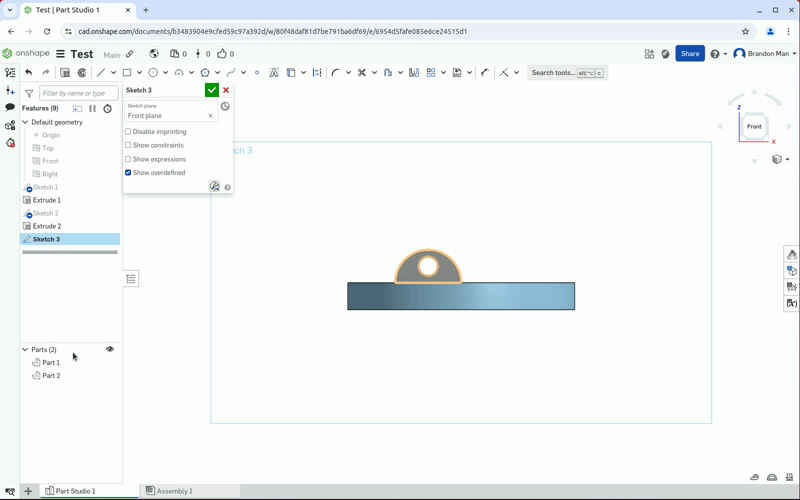
key(y)
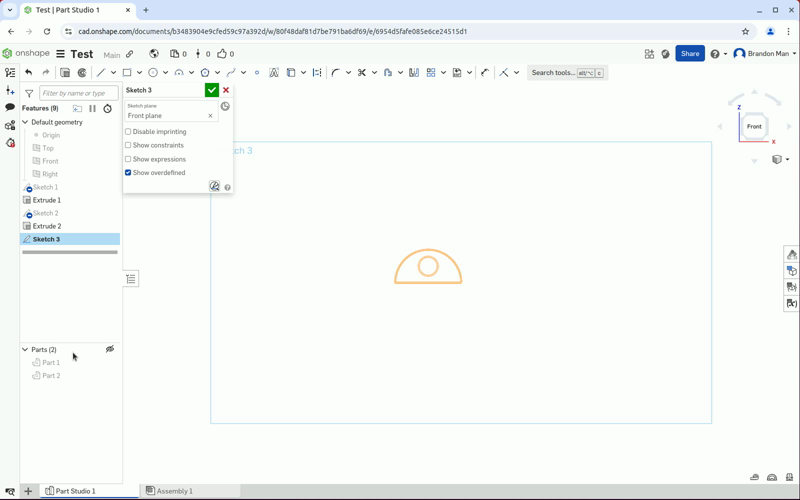
key(l)
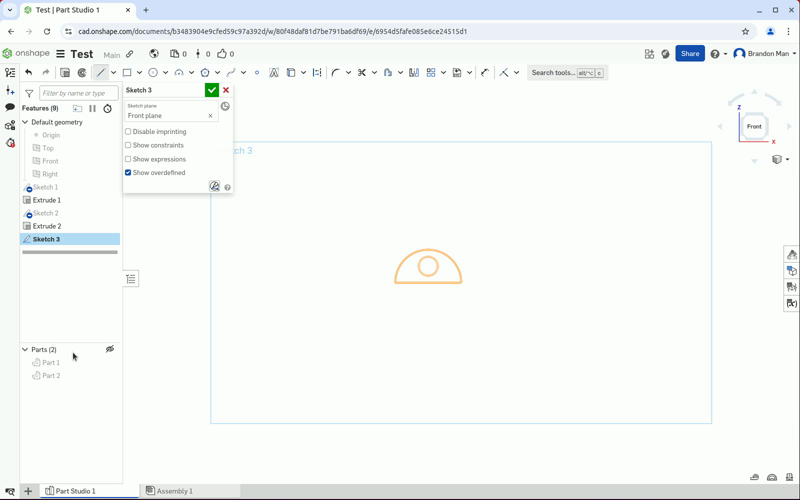
key_down(shift)
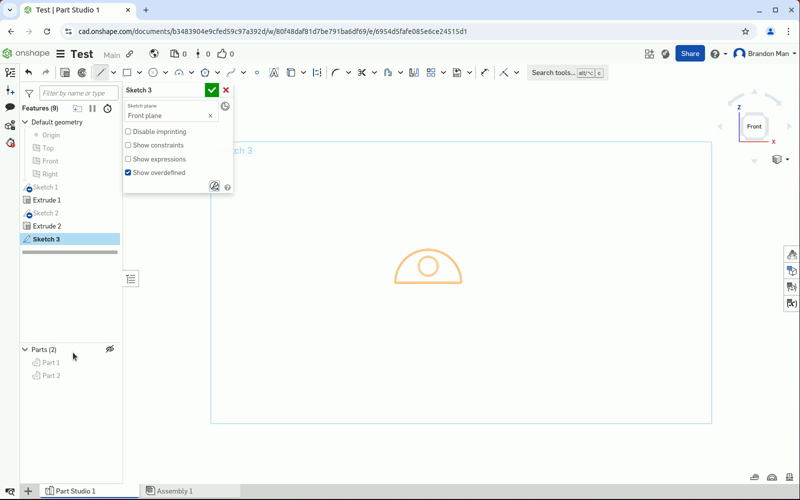
mouse_move(526, 282)
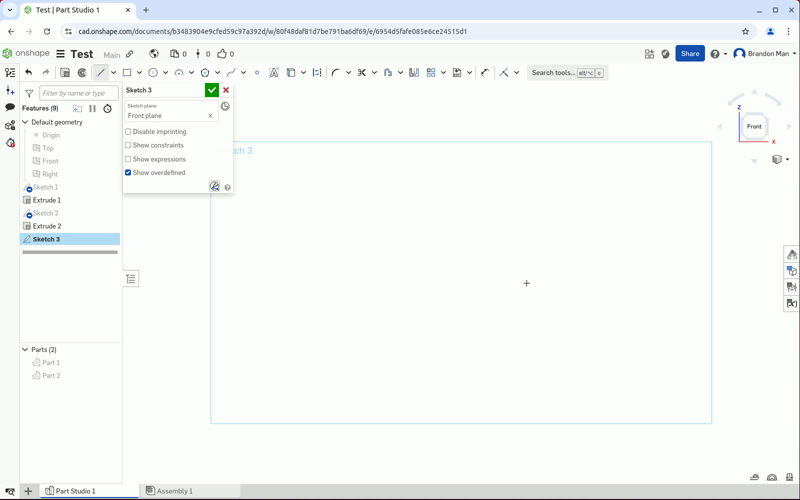
click(526, 282)
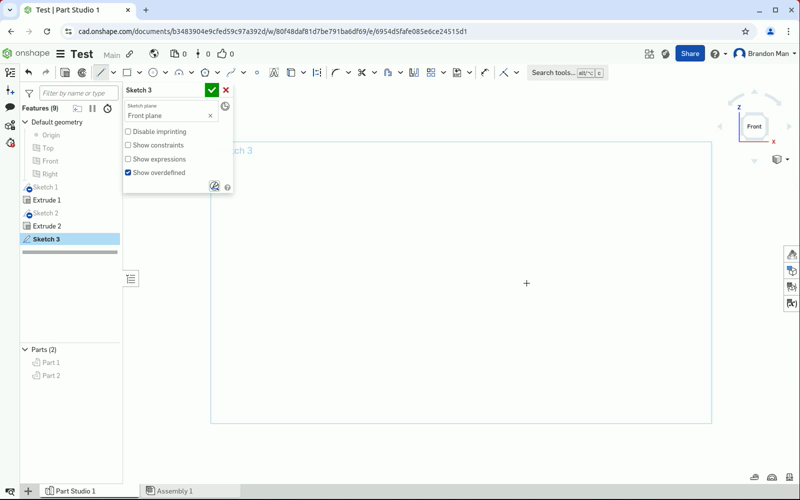
key_up(shift)
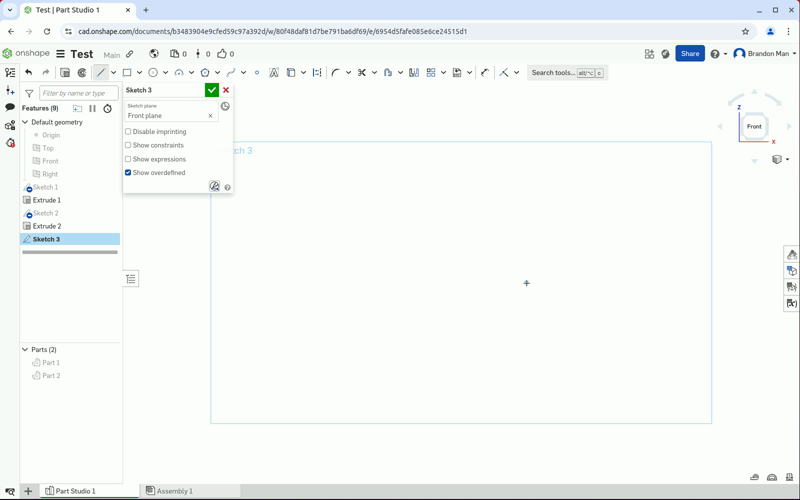
key_down(shift)
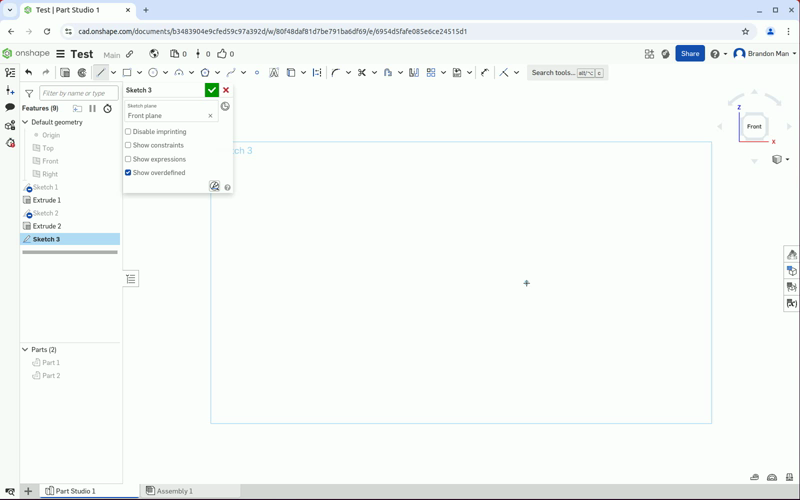
mouse_move(556, 282)
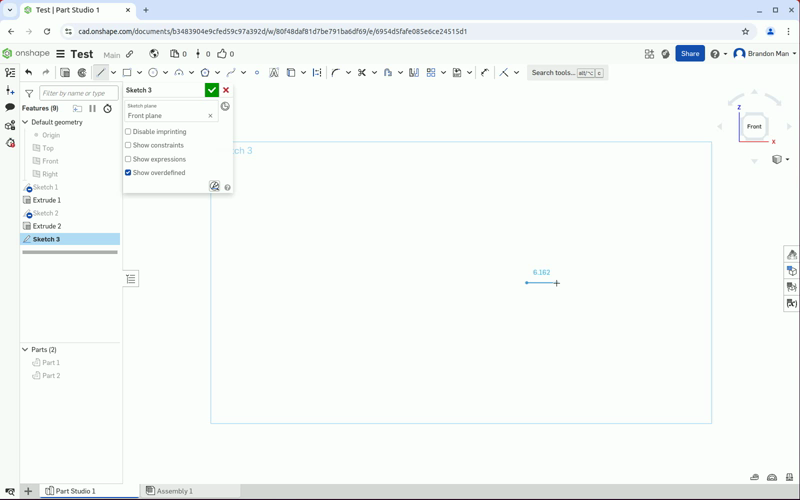
mouse_move(546, 282)
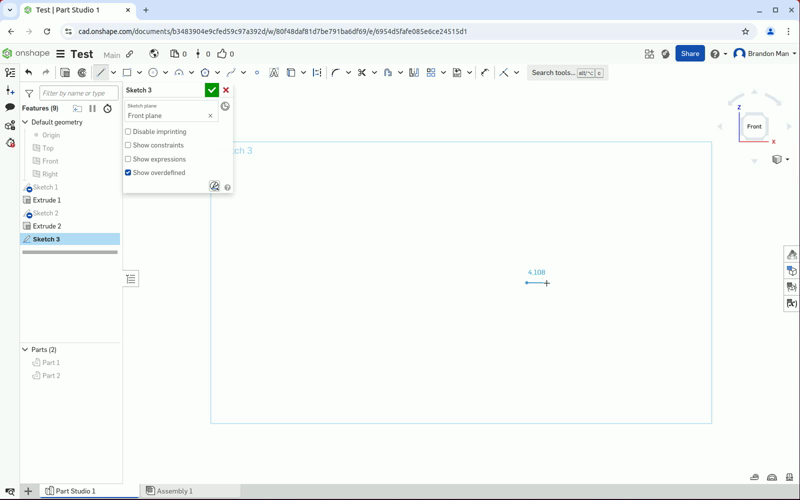
click(546, 282)
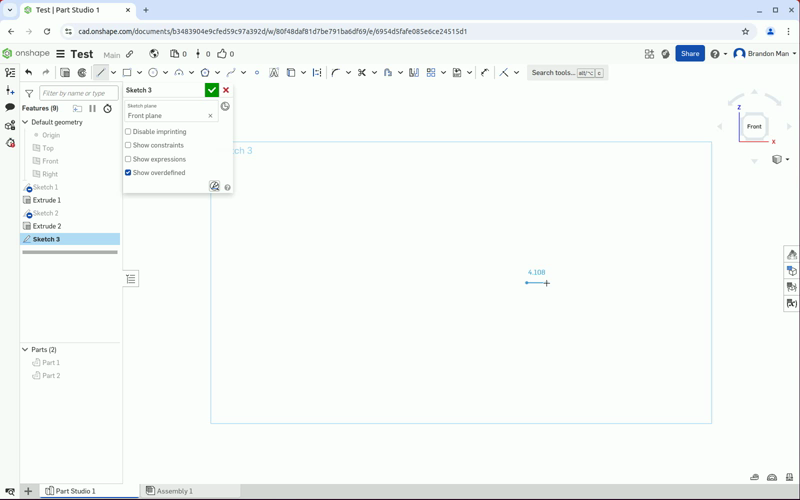
key_up(shift)
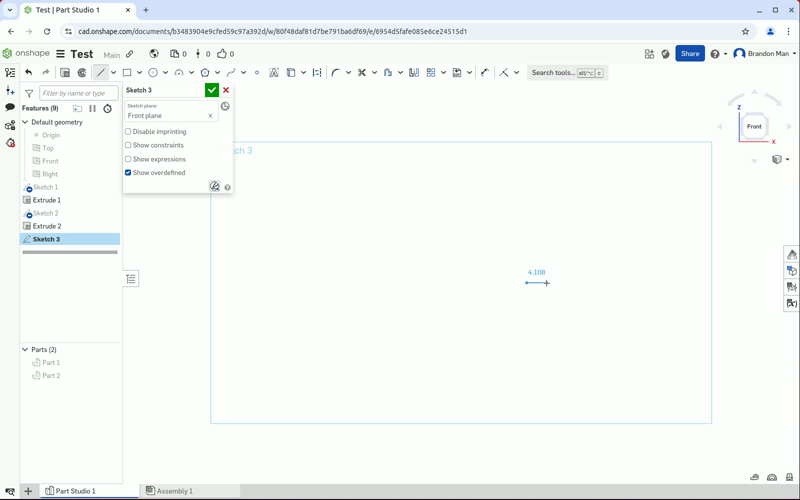
key_down(shift)
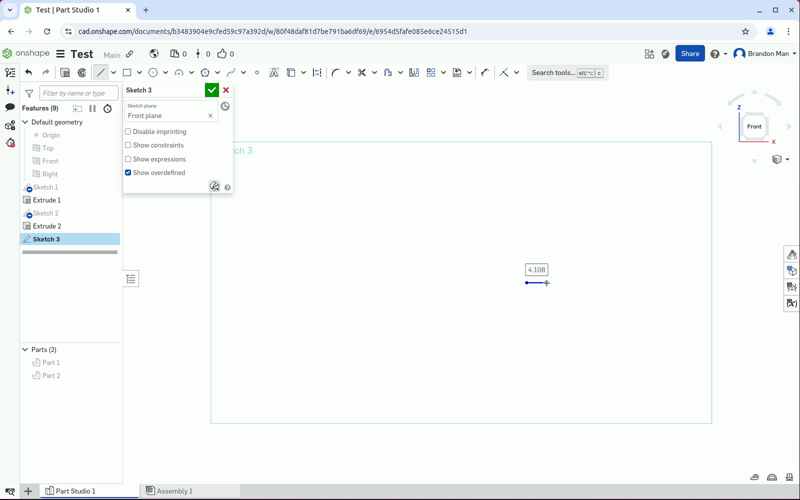
mouse_move(576, 282)
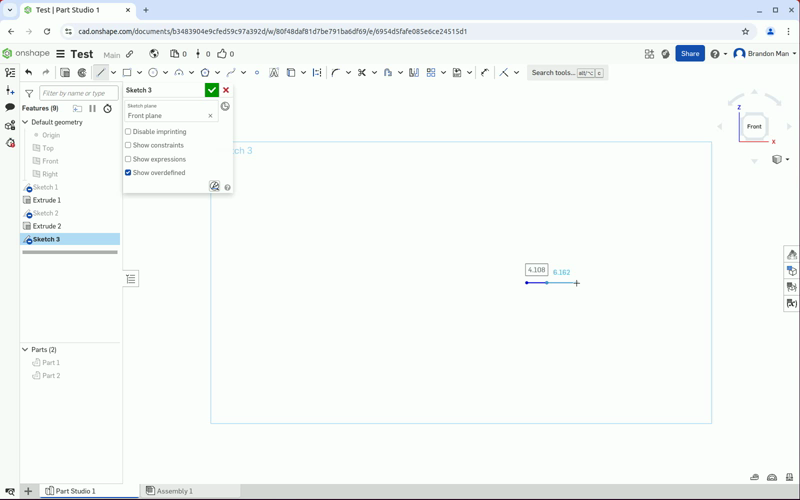
mouse_move(567, 282)
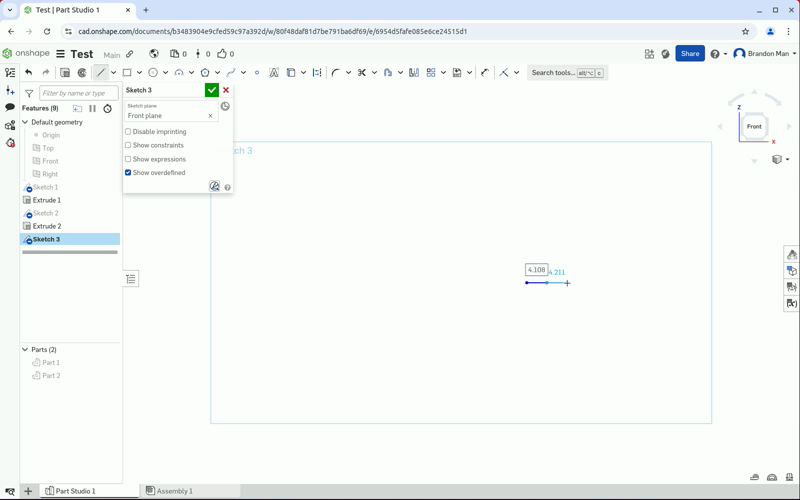
click(567, 282)
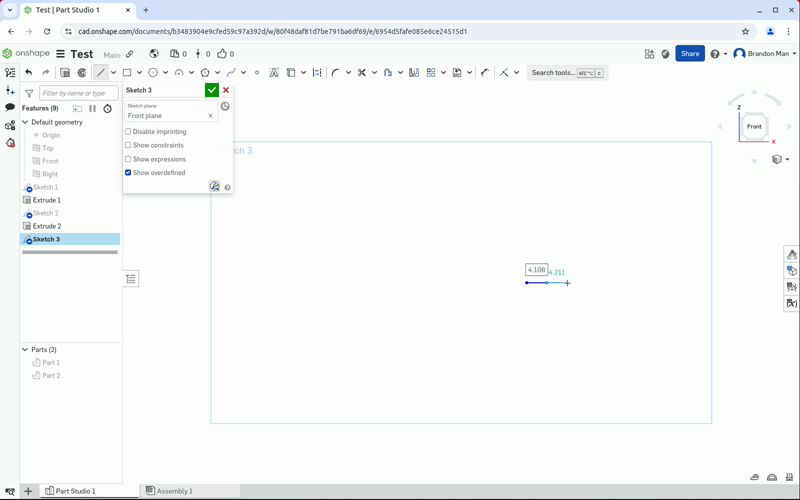
key_up(shift)
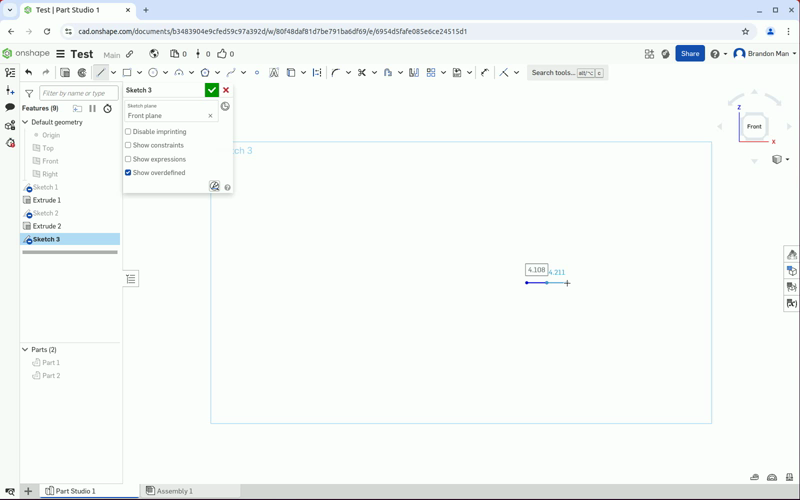
key(esc)
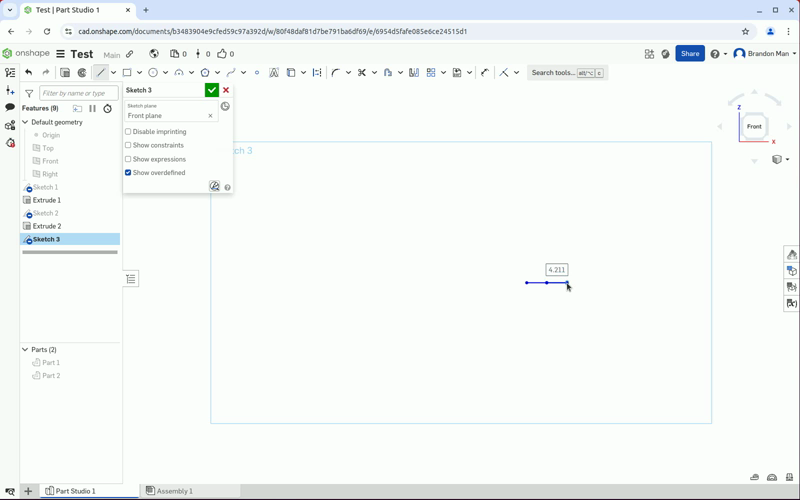
key(a)
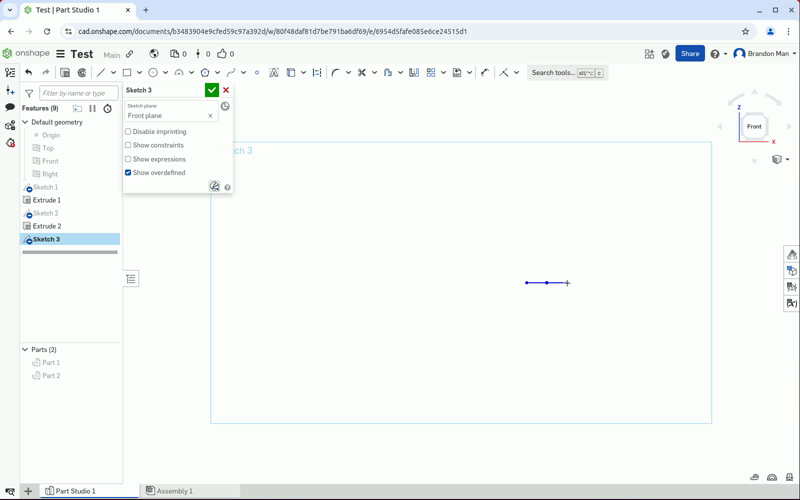
mouse_move(567, 282)
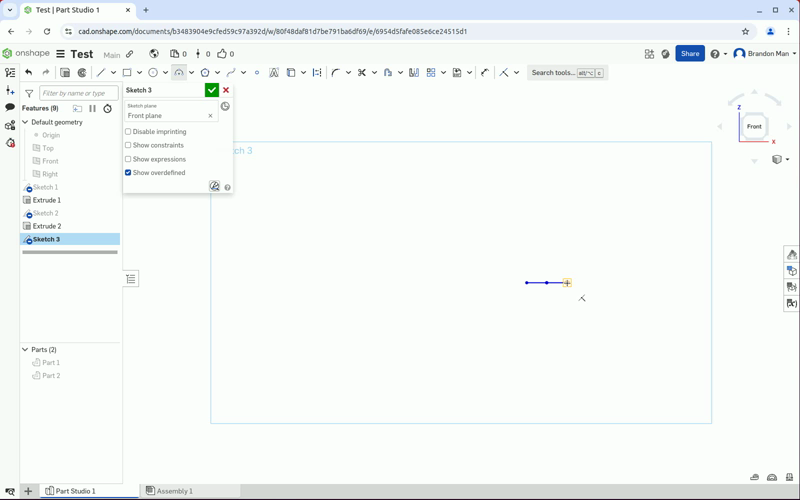
click(567, 282)
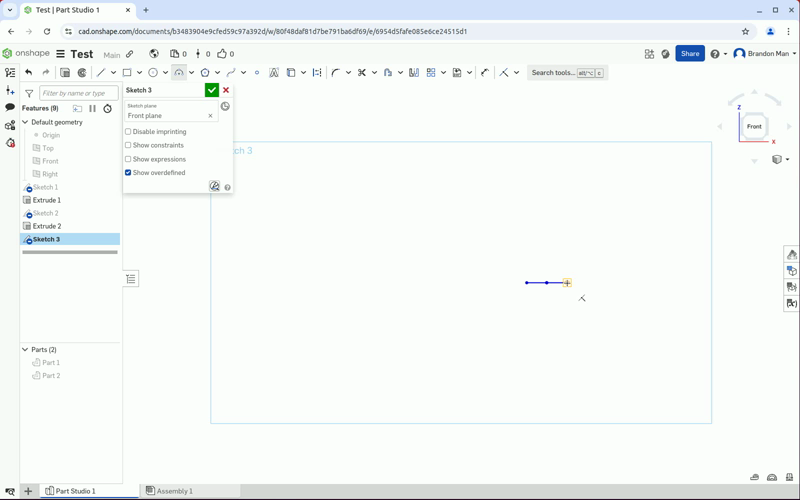
mouse_move(526, 282)
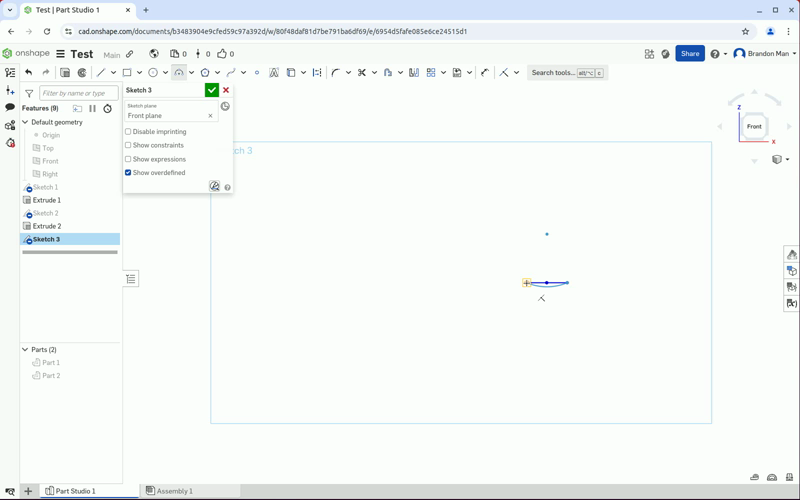
click(526, 282)
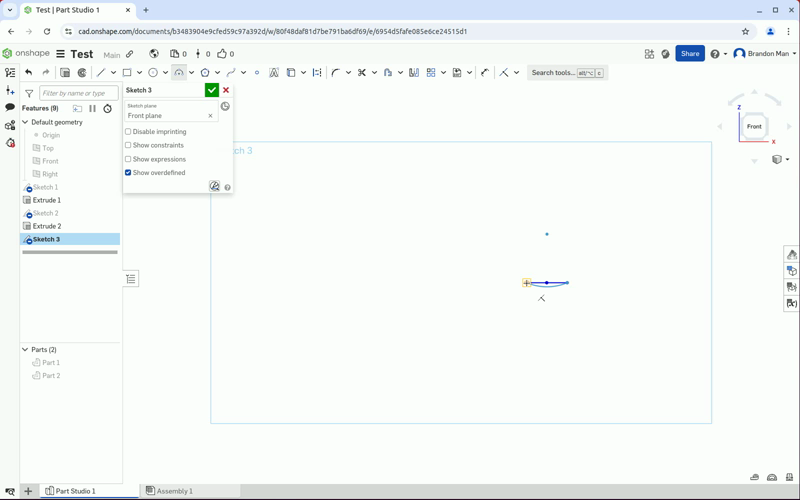
key_down(shift)
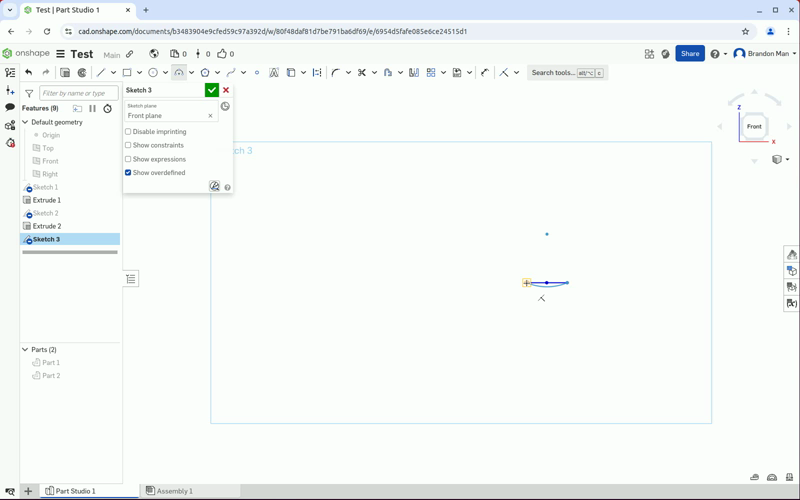
mouse_move(546, 262)
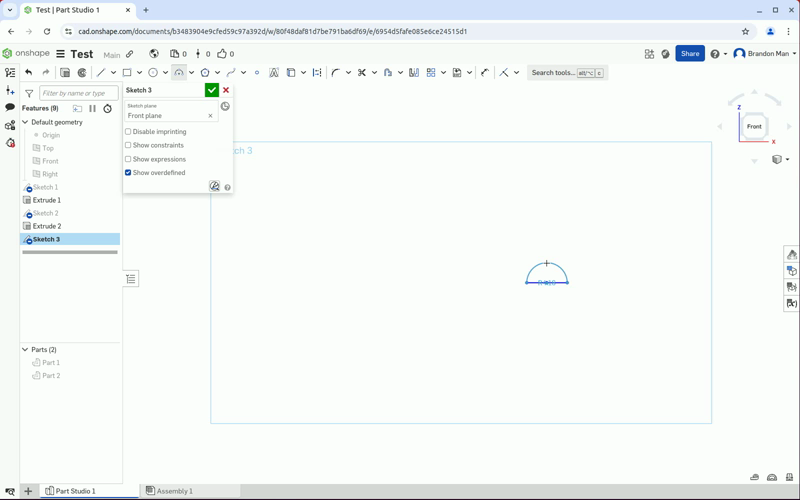
click(546, 262)
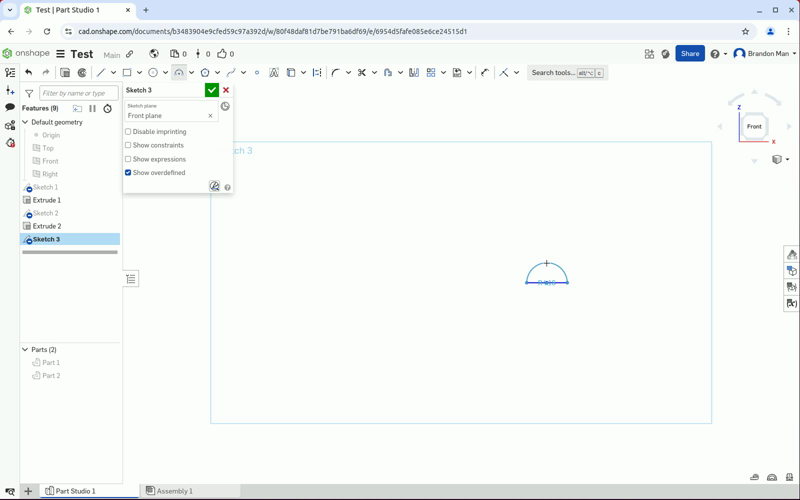
key_up(shift)
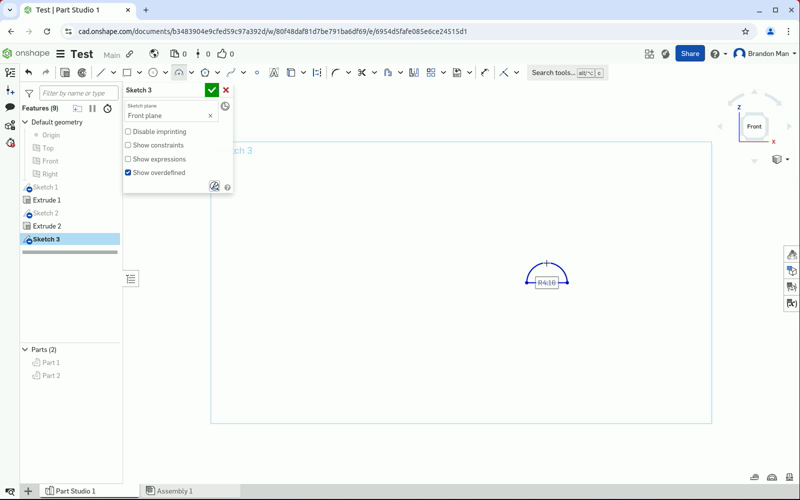
key(esc)
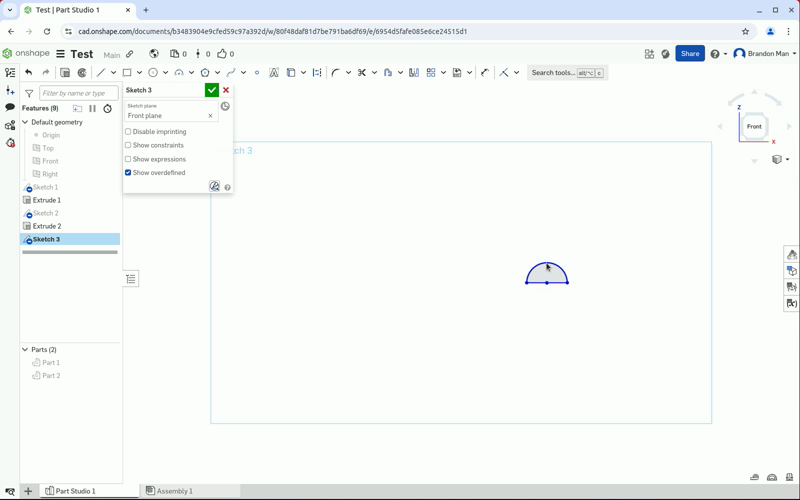
key(c)
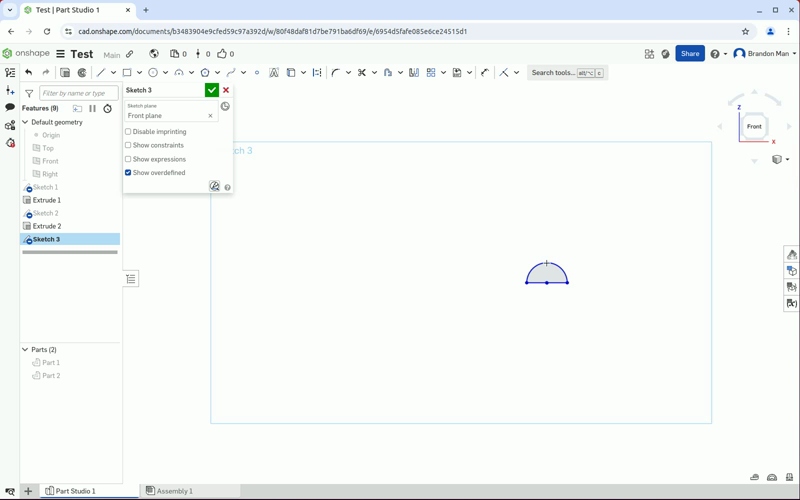
key_down(shift)
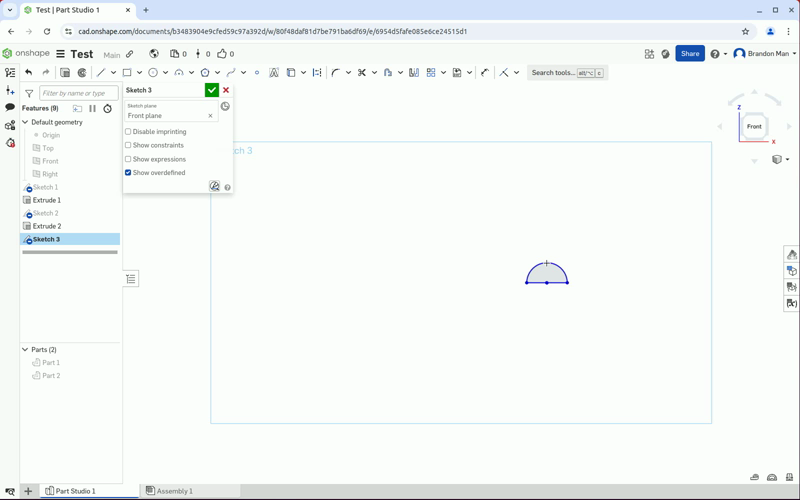
mouse_move(546, 272)
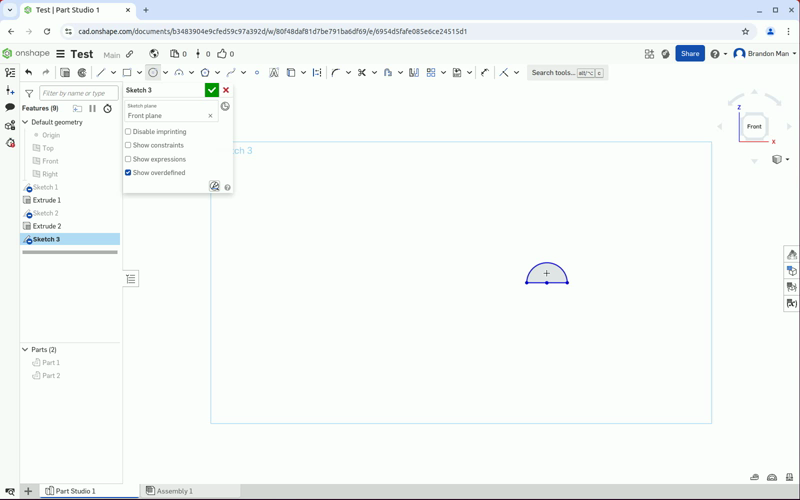
click(546, 272)
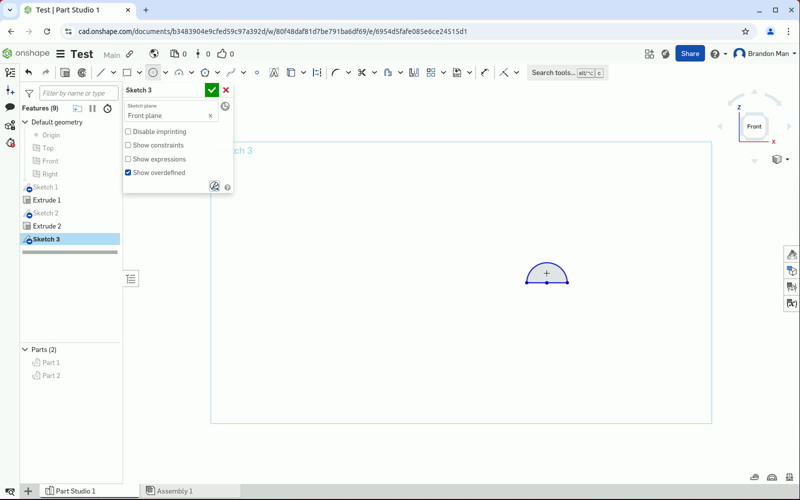
key_up(shift)
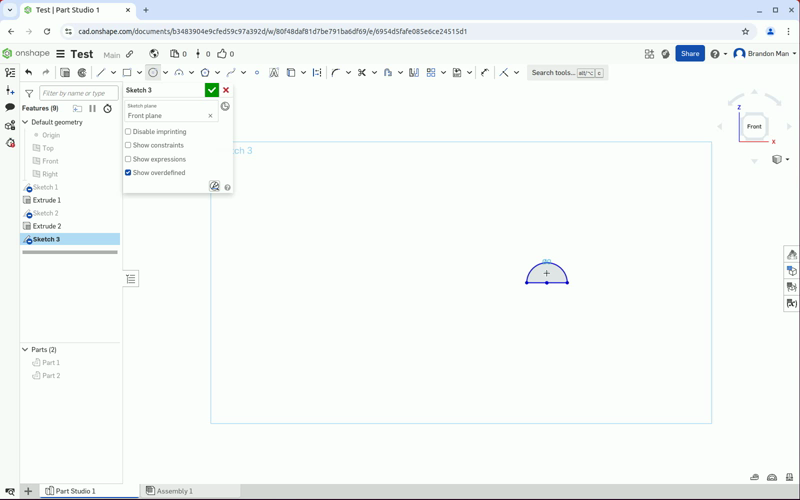
mouse_move(552, 272)
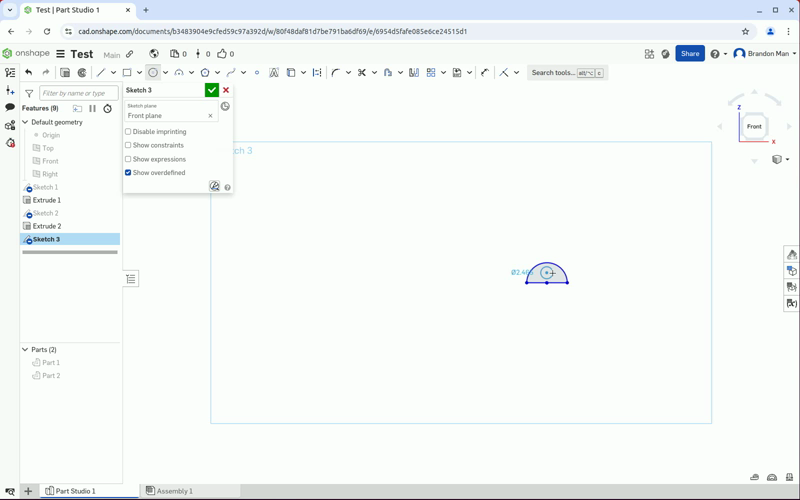
click(552, 272)
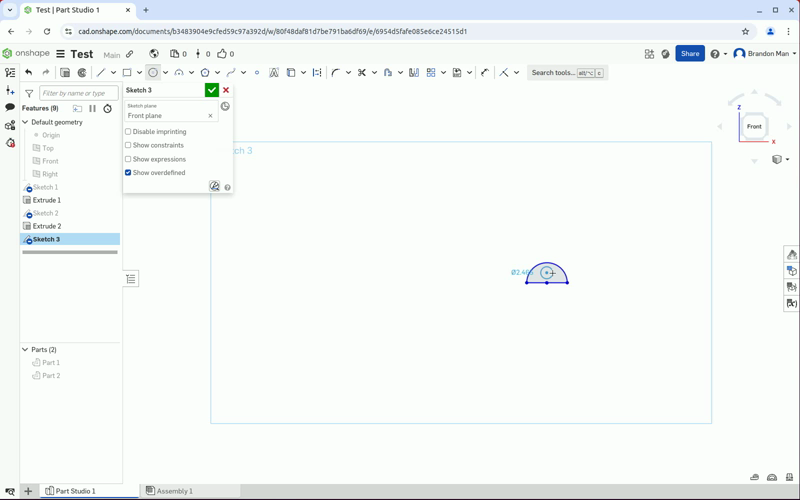
key(esc)
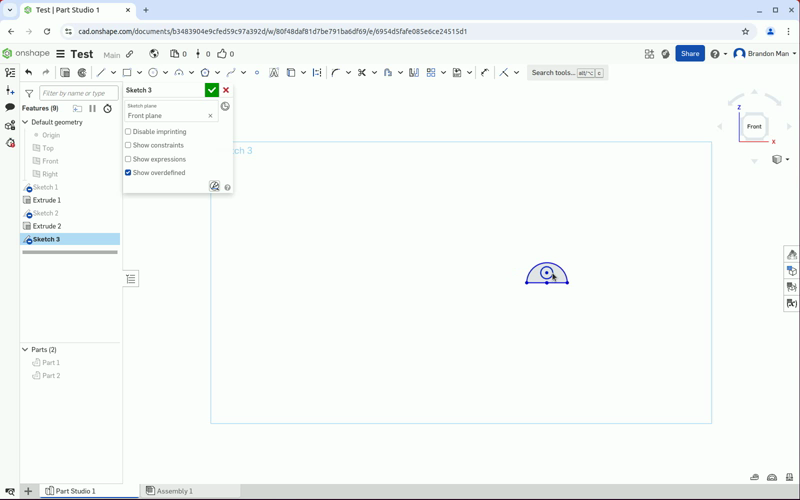
mouse_move(564, 277)
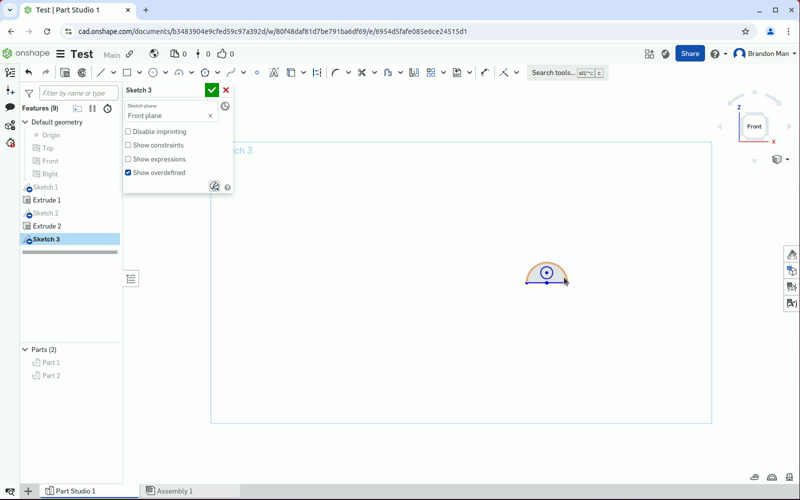
scroll(6)
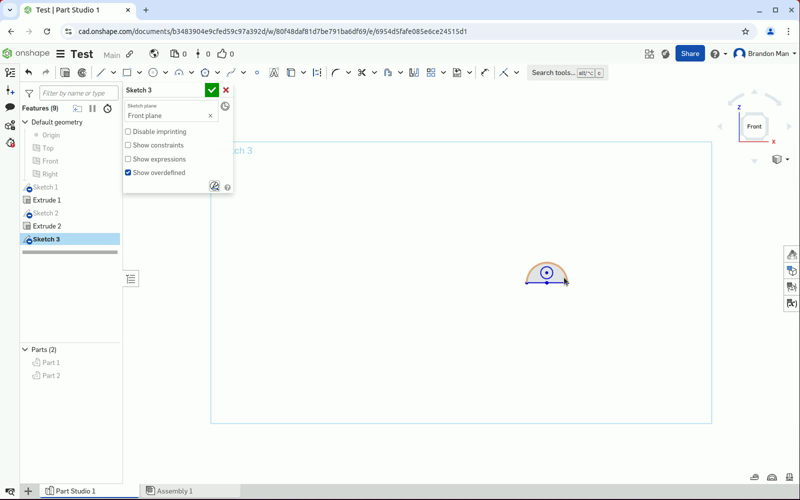
scroll(6)
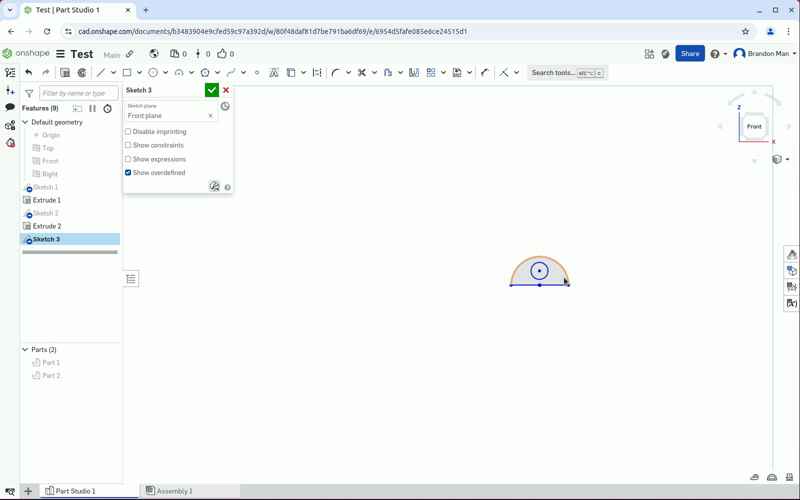
scroll(6)
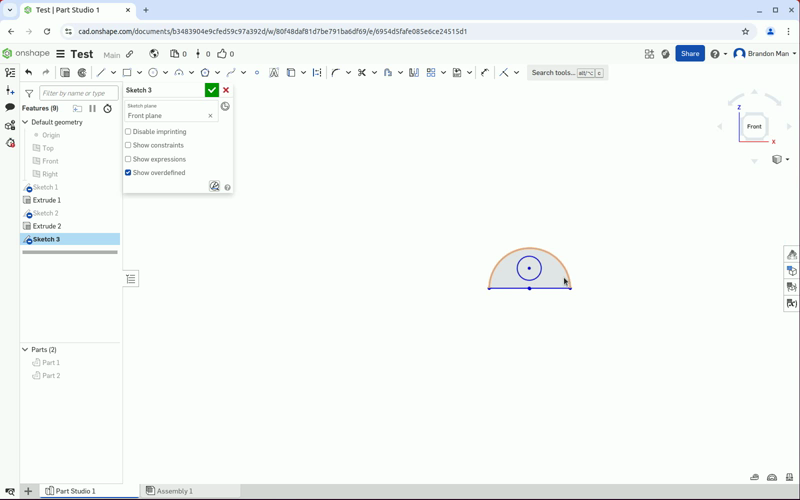
scroll(6)
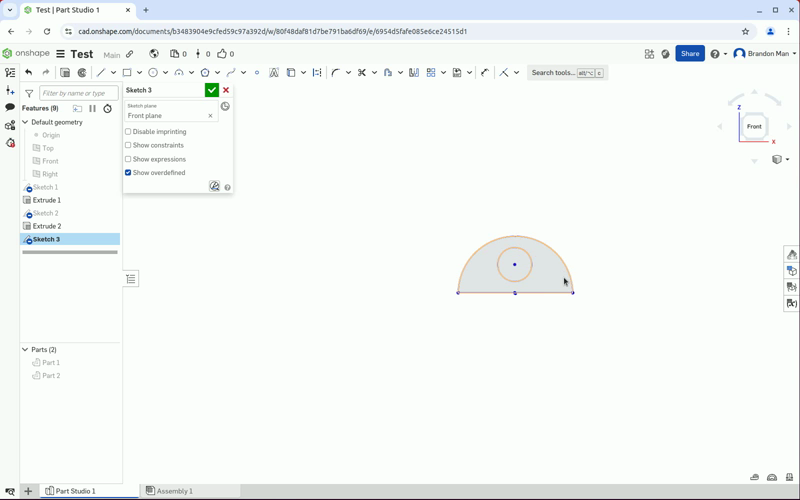
scroll(6)
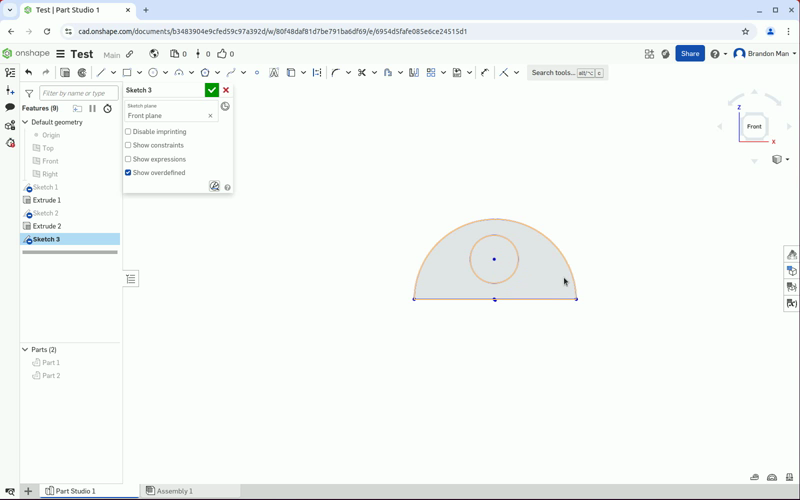
scroll(6)
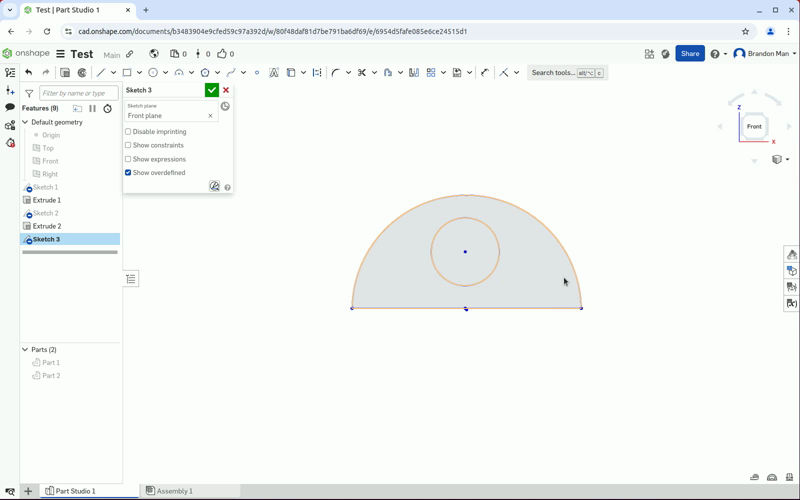
scroll(6)
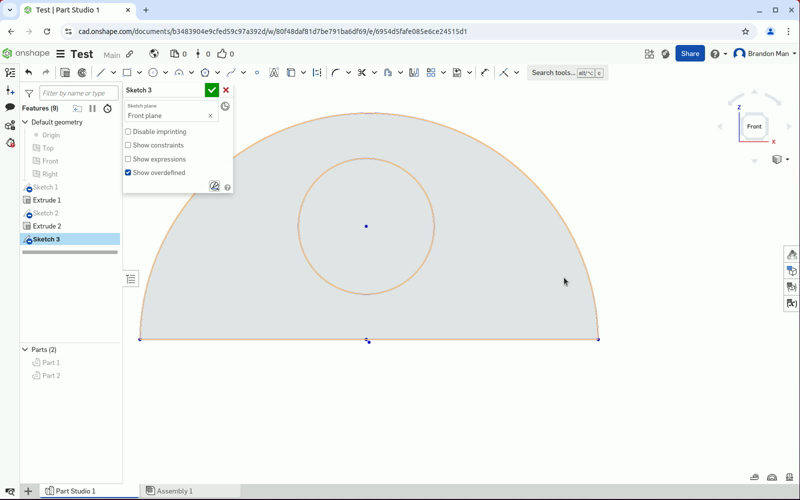
click(564, 277)
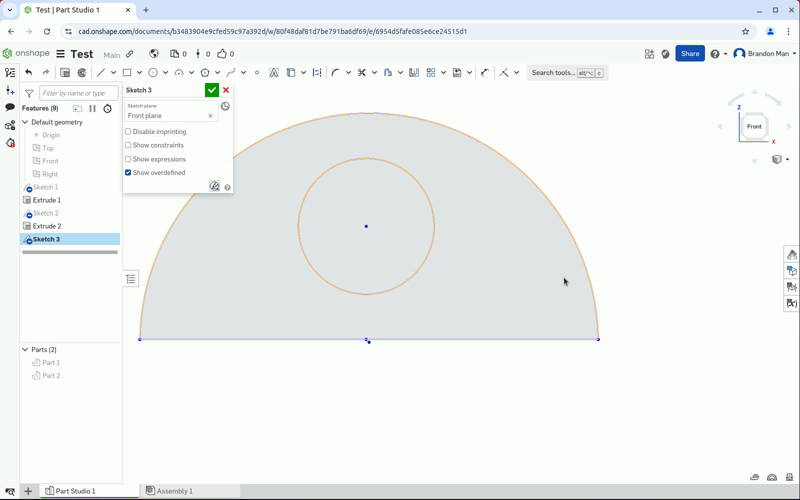
scroll(-6)
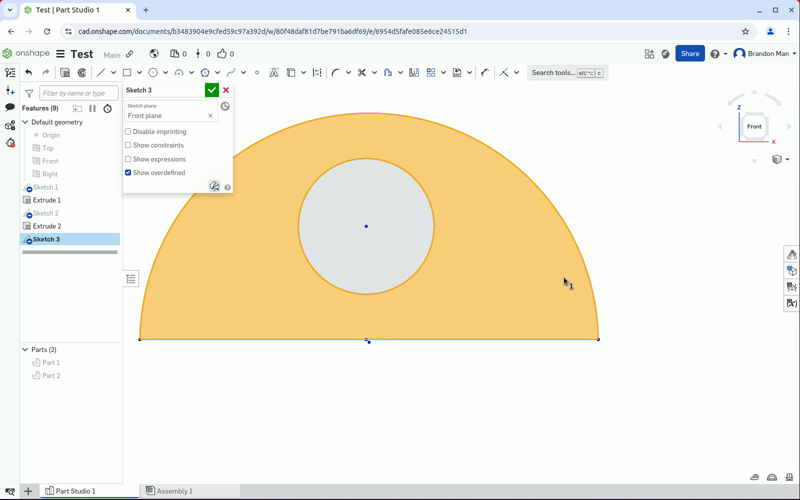
scroll(-6)
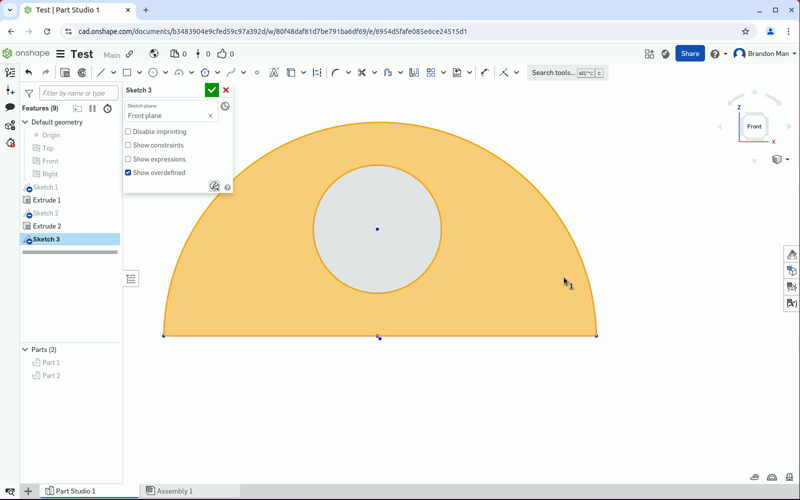
scroll(-6)
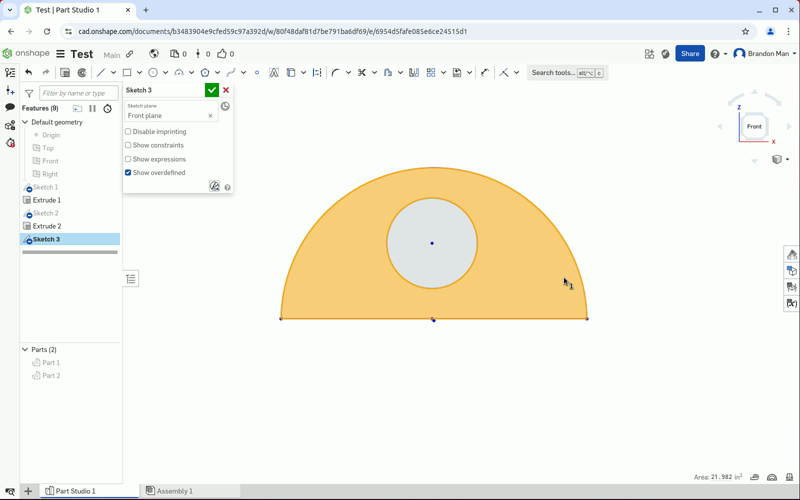
scroll(-6)
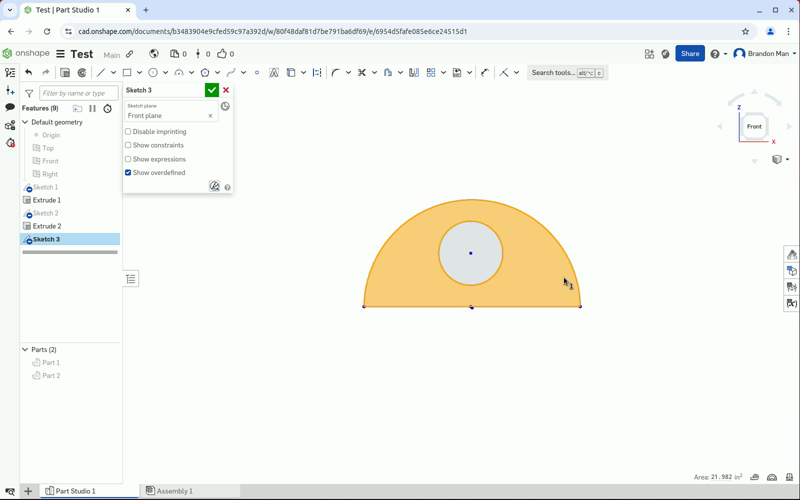
scroll(-6)
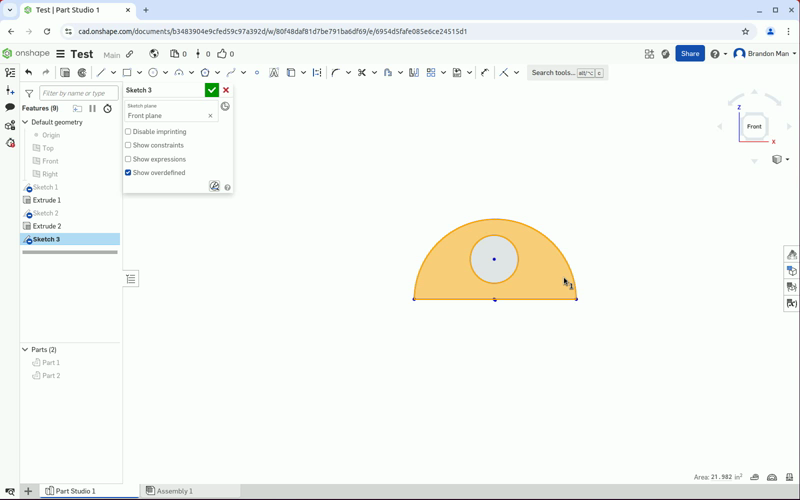
scroll(-6)
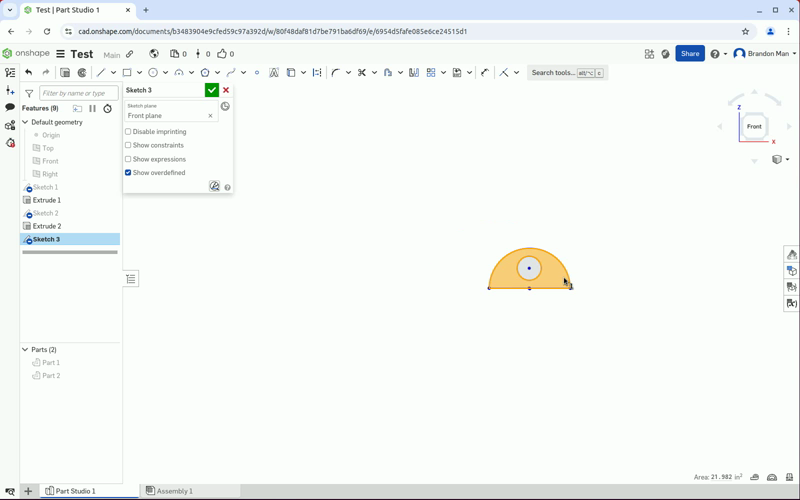
scroll(-6)
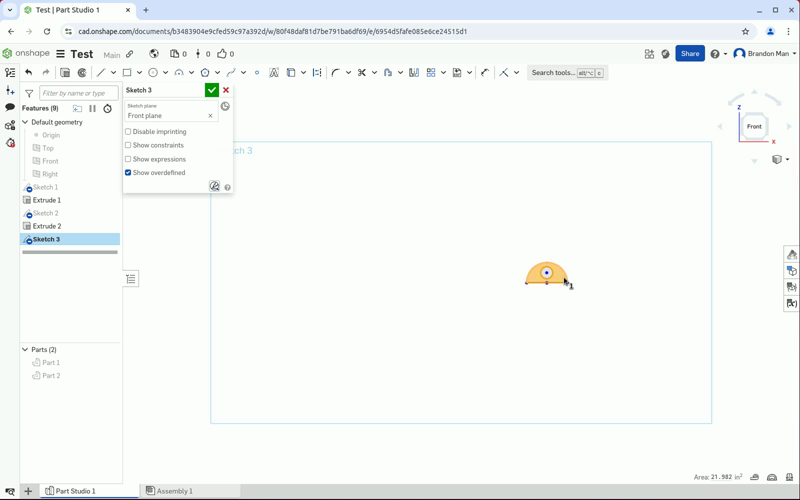
mouse_move(73, 352)
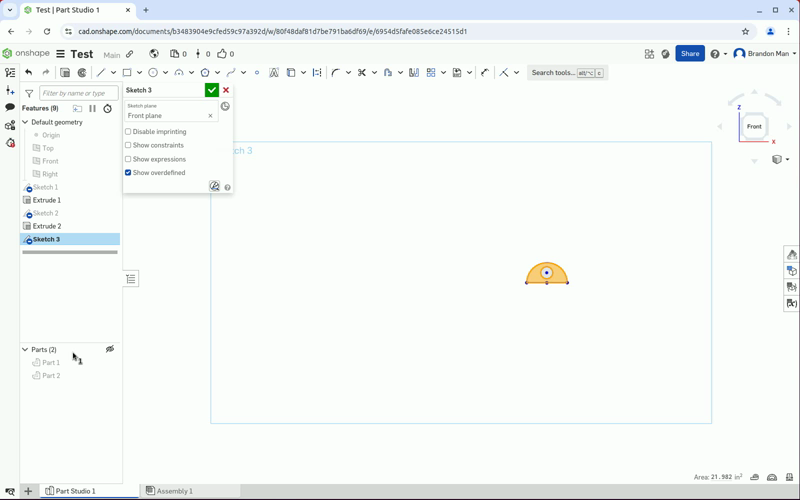
key(shift+y)
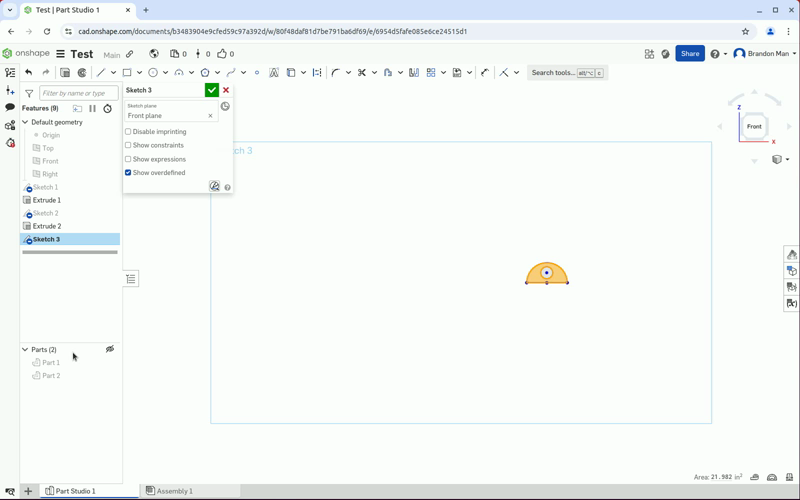
key(shift+e)
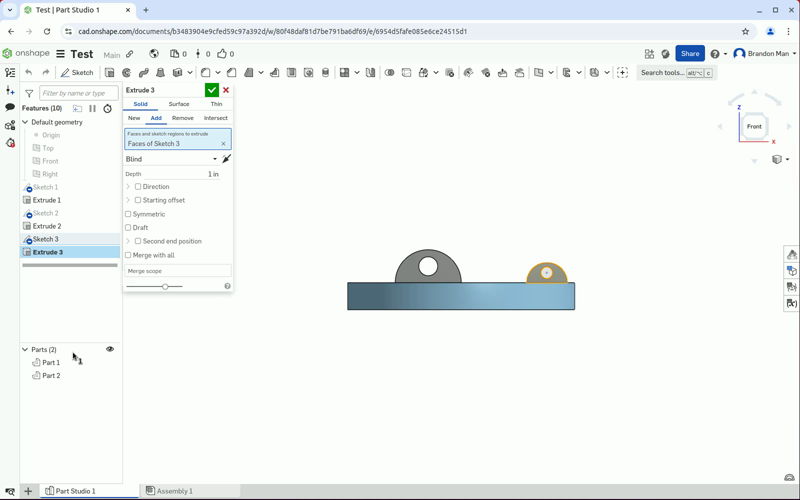
mouse_move(143, 106)
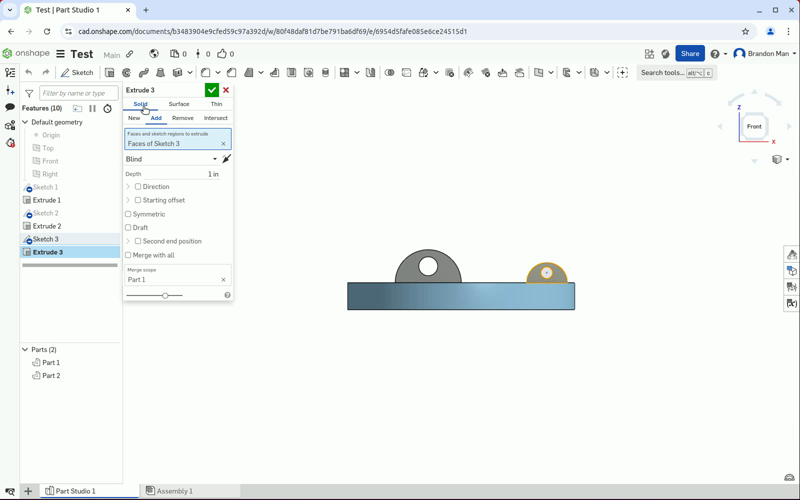
click(143, 106)
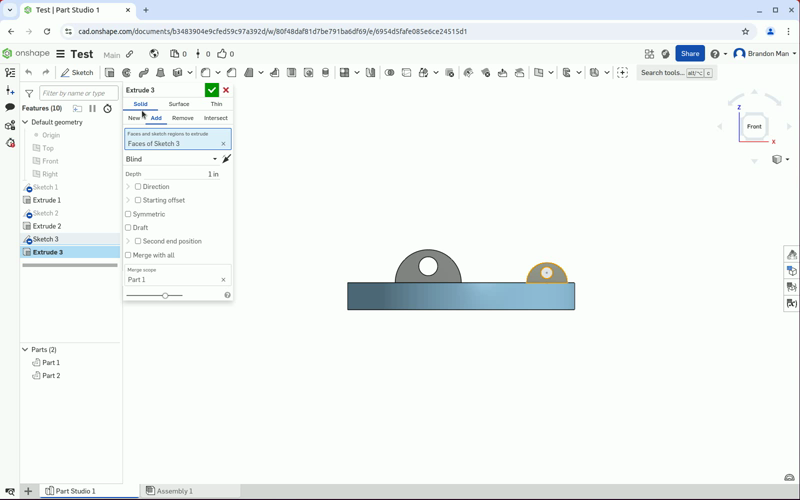
mouse_move(137, 120)
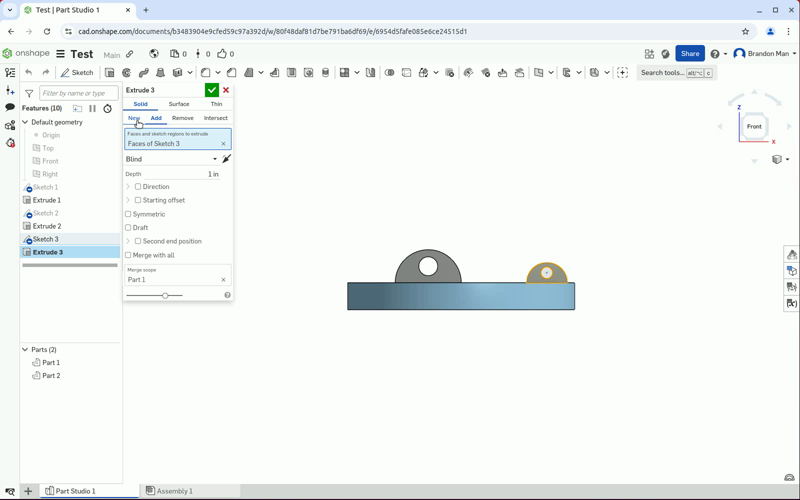
click(137, 120)
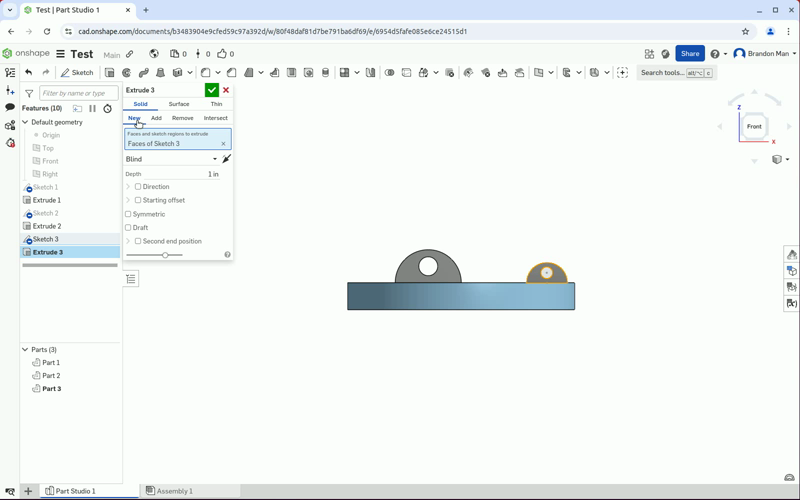
key(tab, 4)
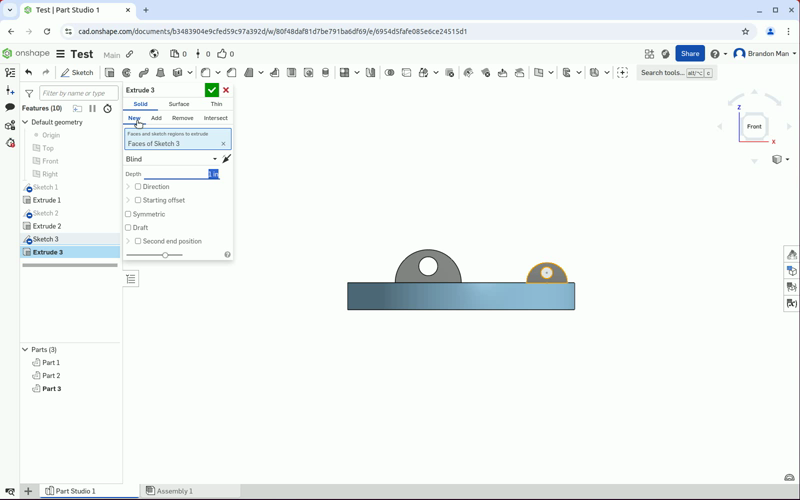
text(8.184)
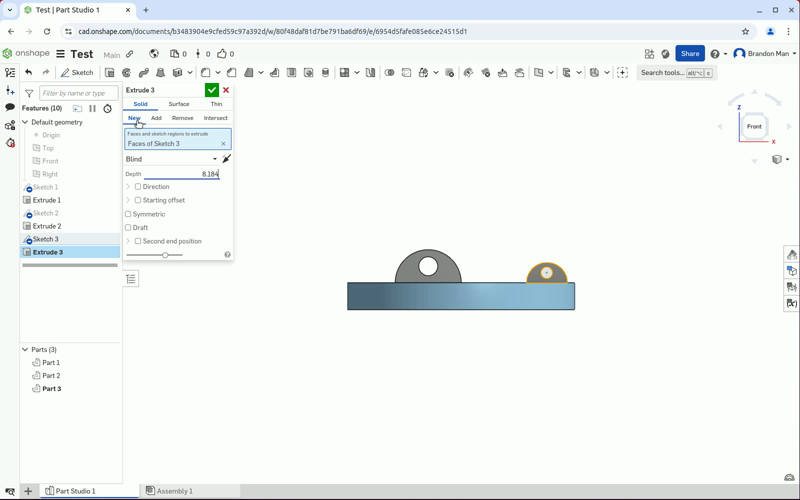
key(tab, 3)
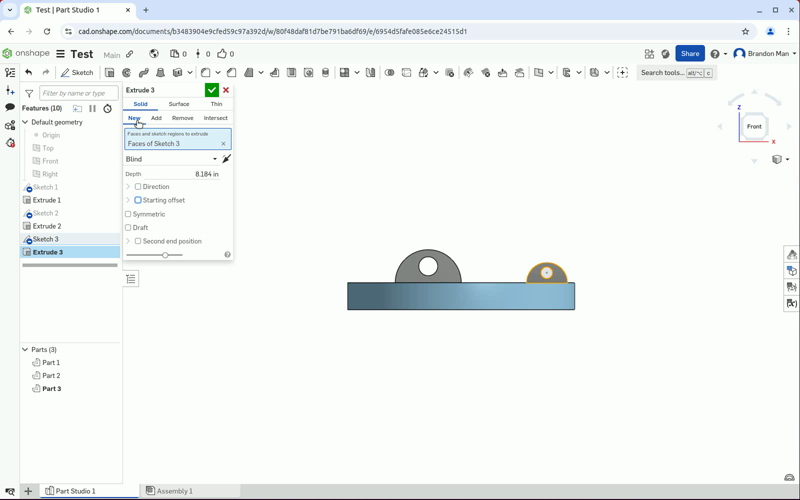
key(tab, 2)
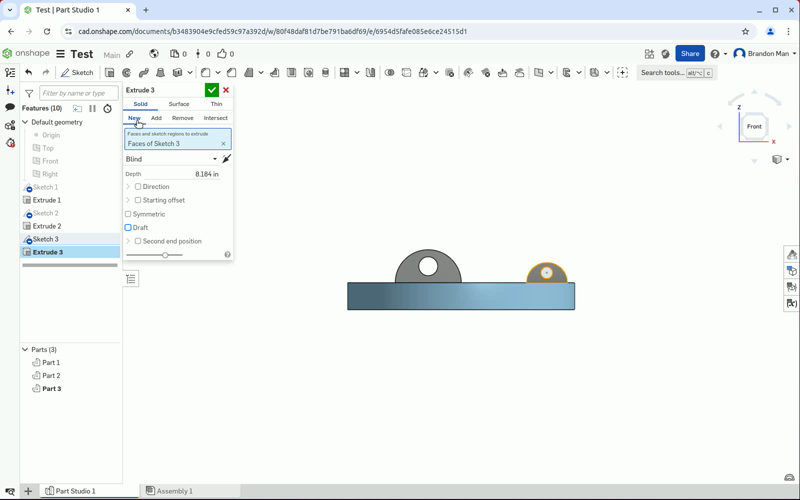
key(space)
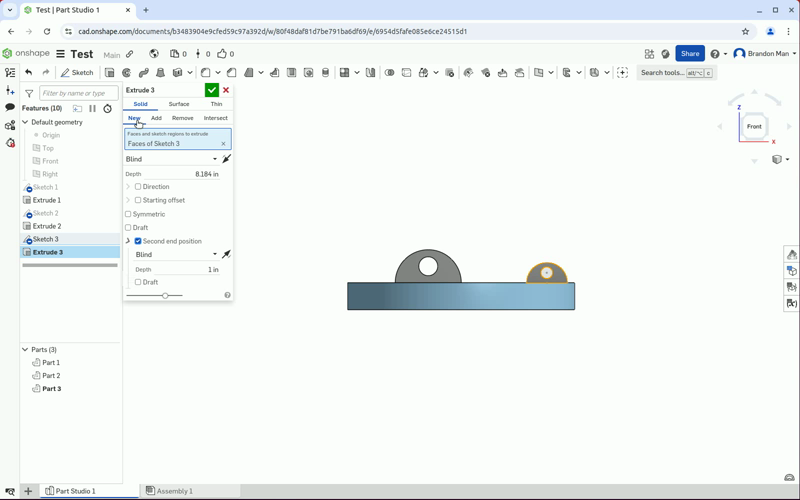
key(tab, 3)
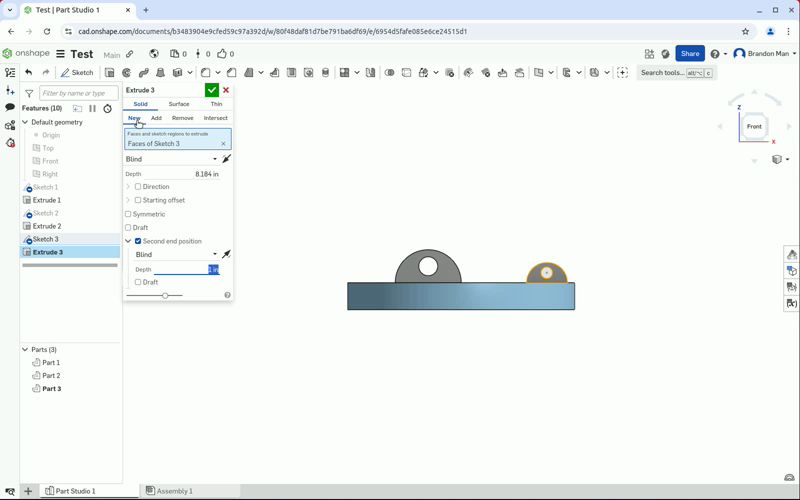
text(8.184)
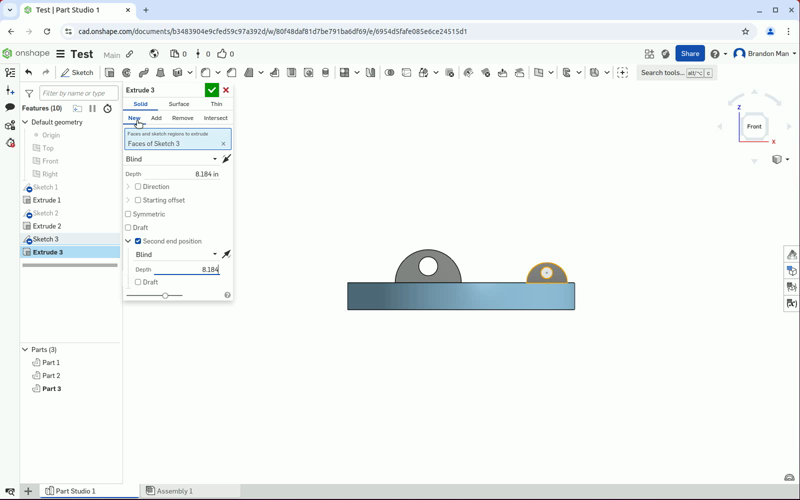
key(enter)
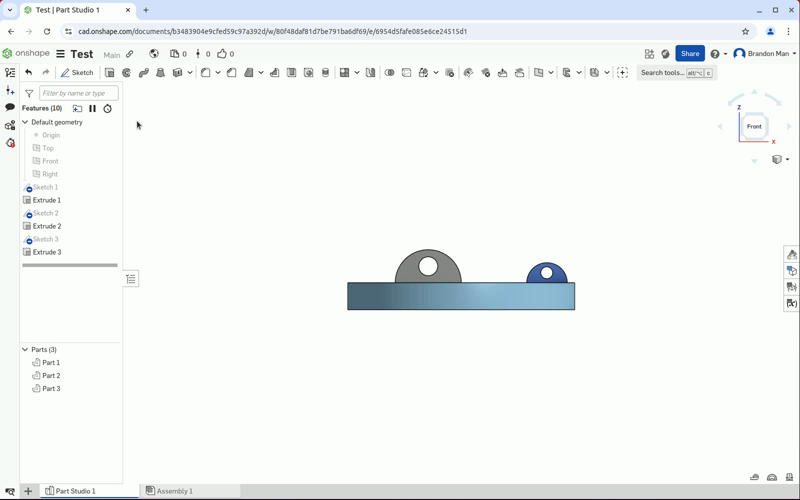
key(shift+h)
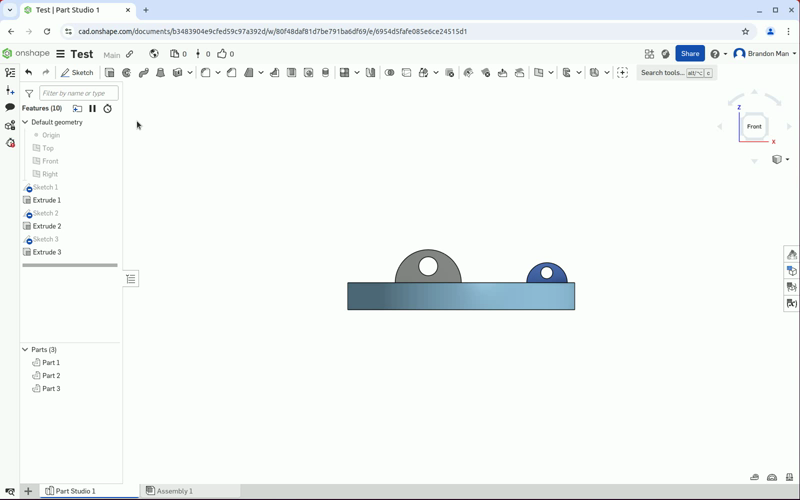
key(shift+h)
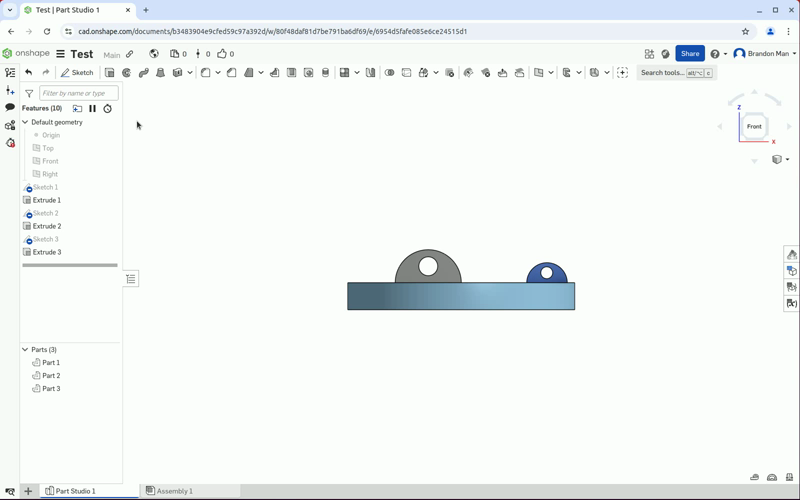
mouse_move(73, 189)
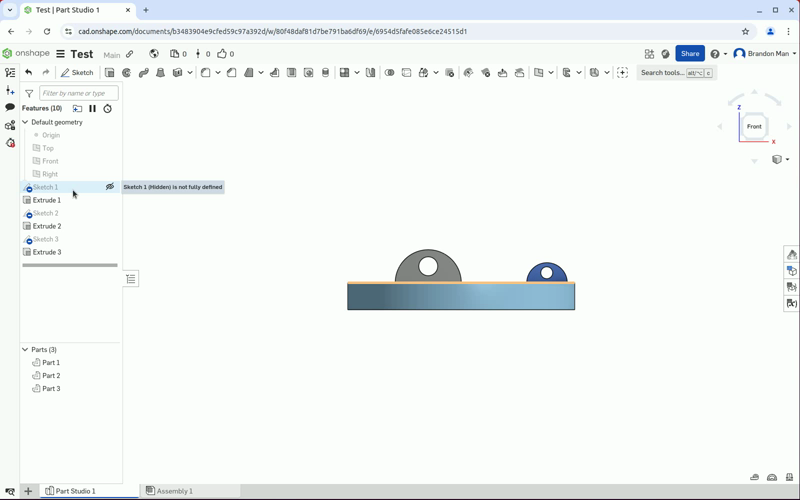
click(73, 189)
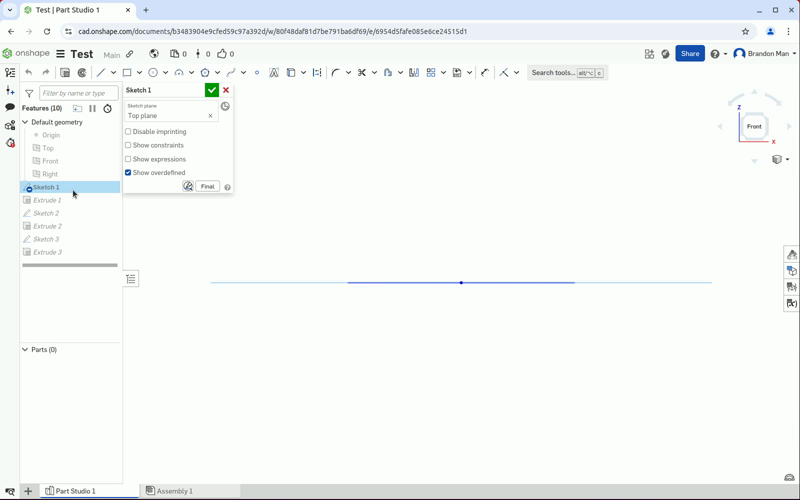
mouse_move(229, 92)
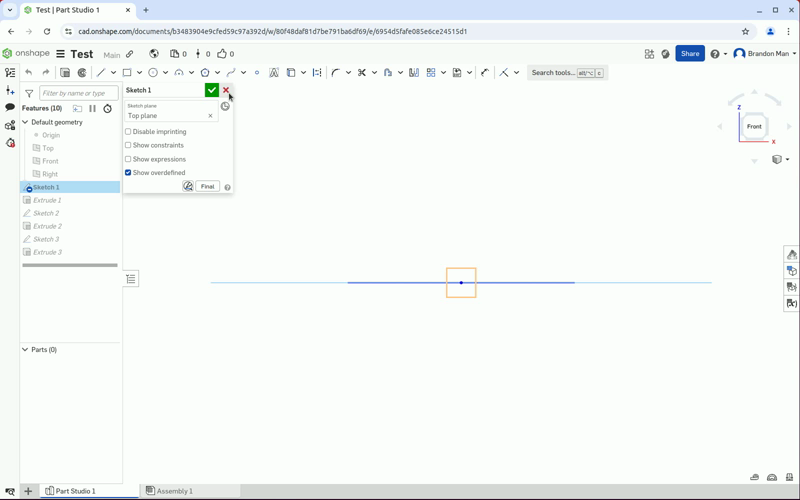
click(229, 92)
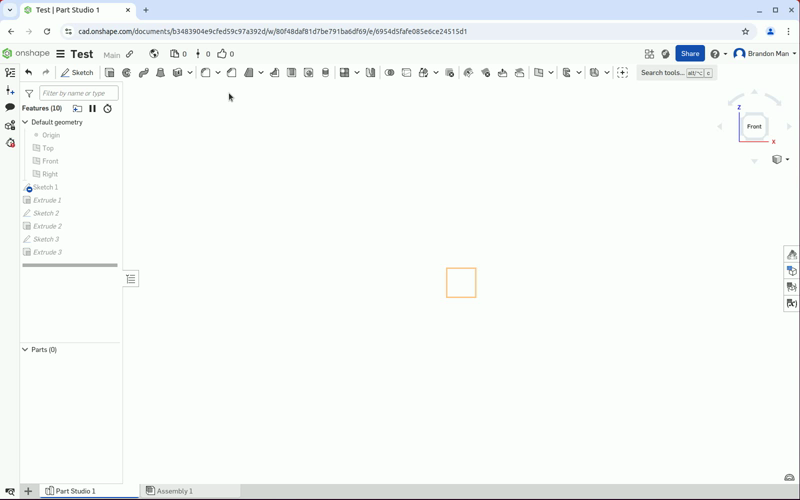
mouse_move(73, 352)
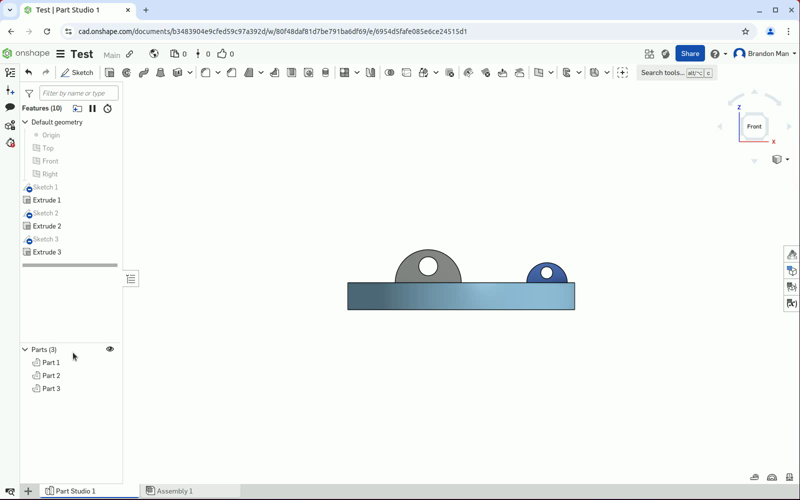
key(y)
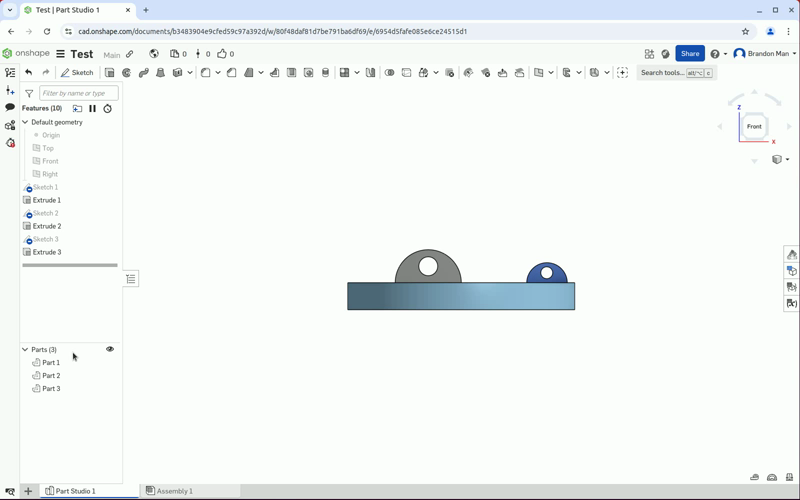
key(shift+p)
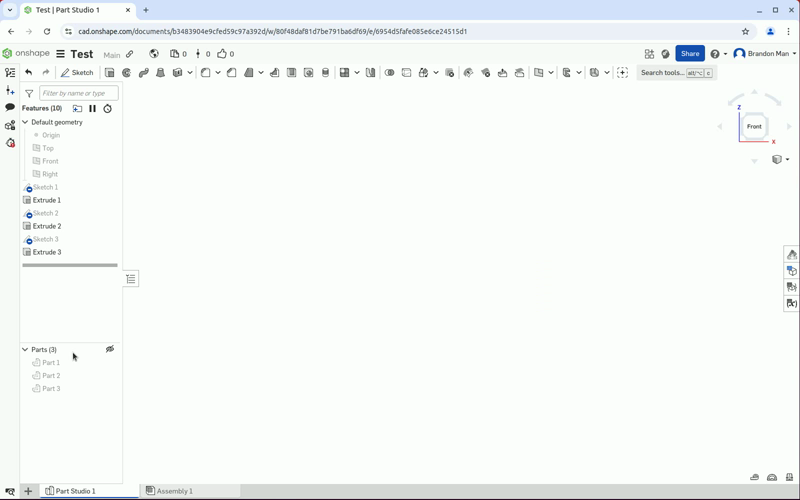
key(space)
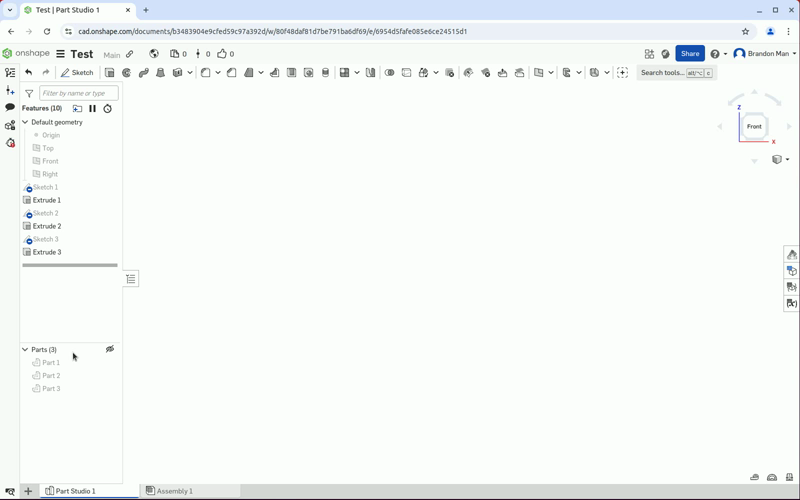
key_down(shift)
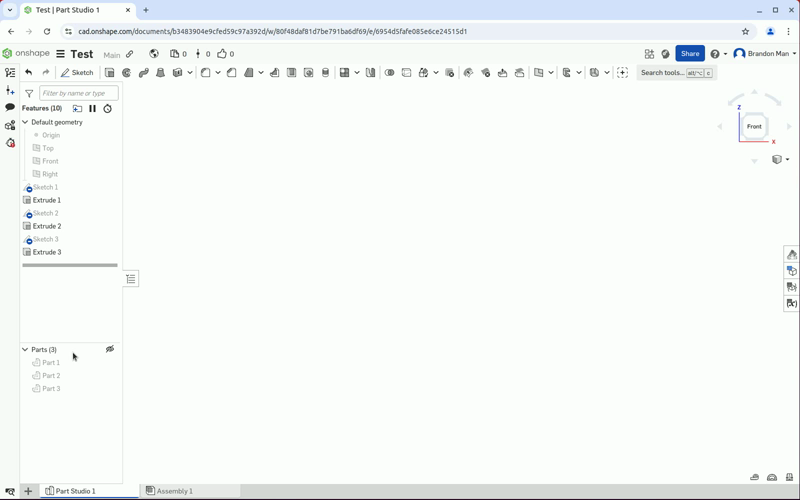
key(down)
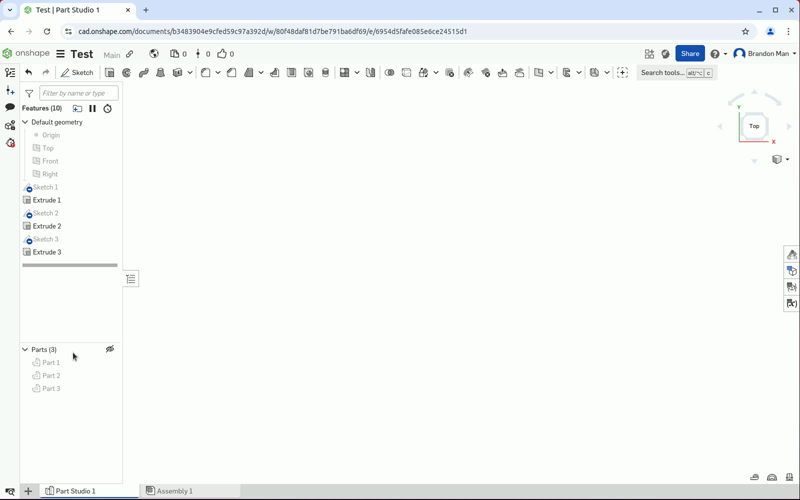
key_up(shift)
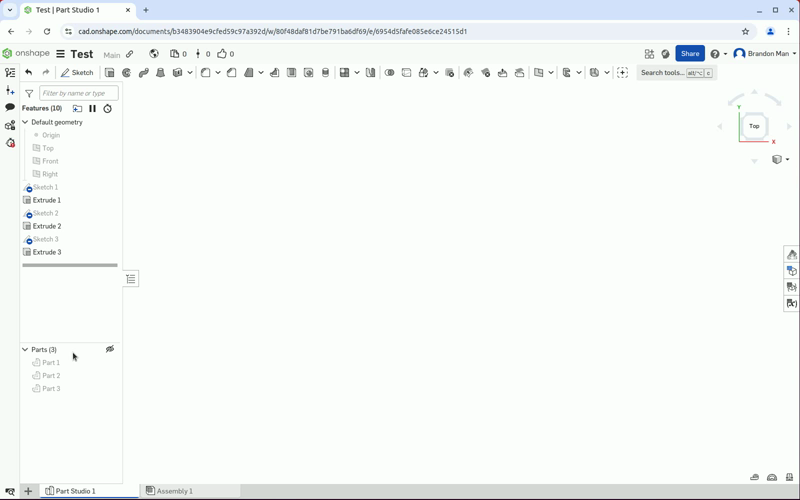
mouse_move(73, 352)
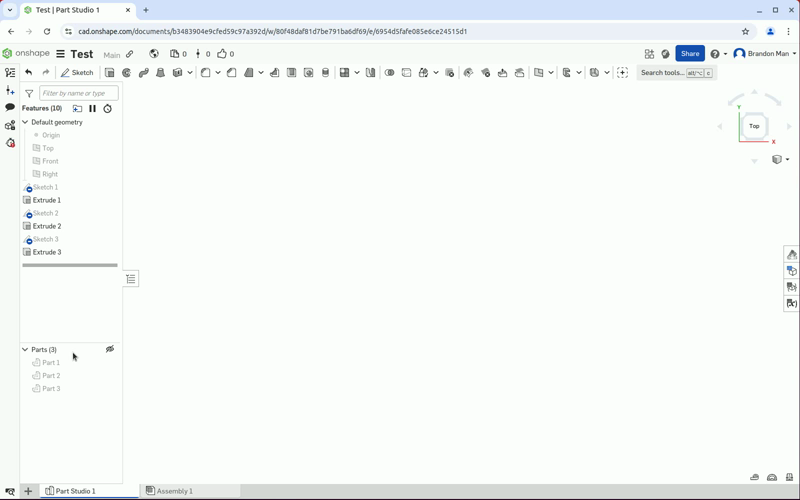
key(shift+y)
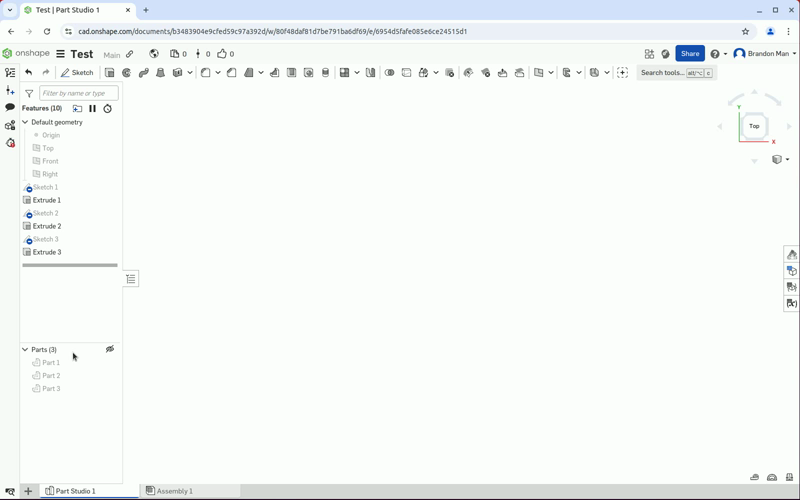
key(shift+s)
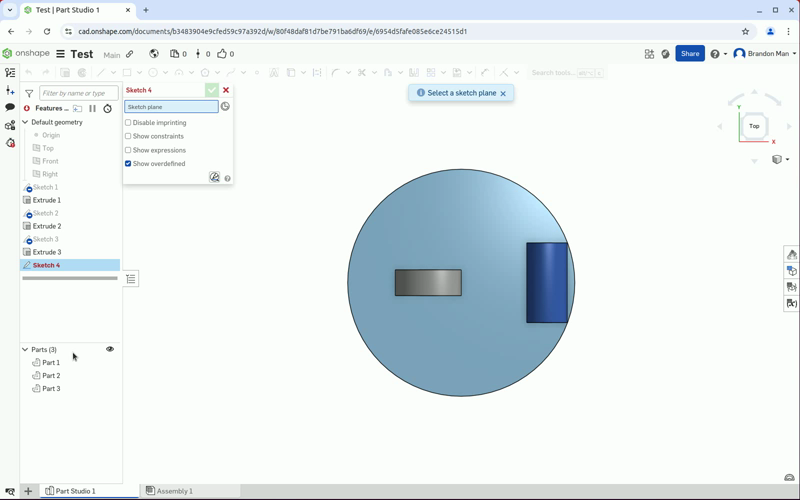
mouse_move(73, 150)
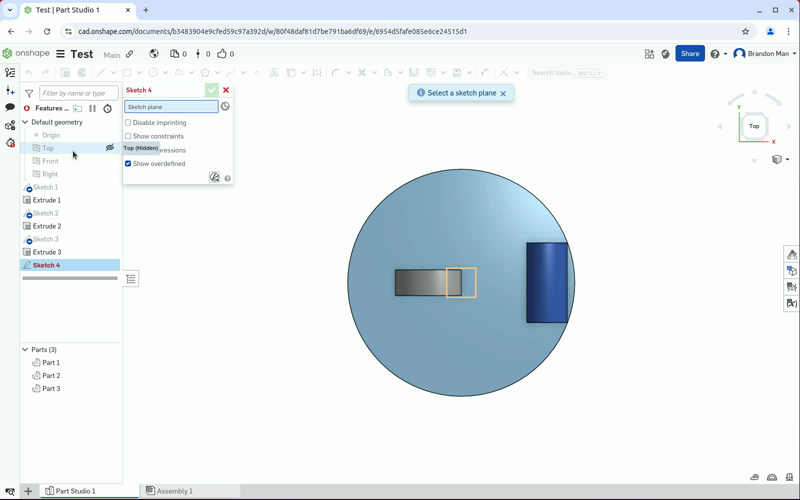
click(73, 150)
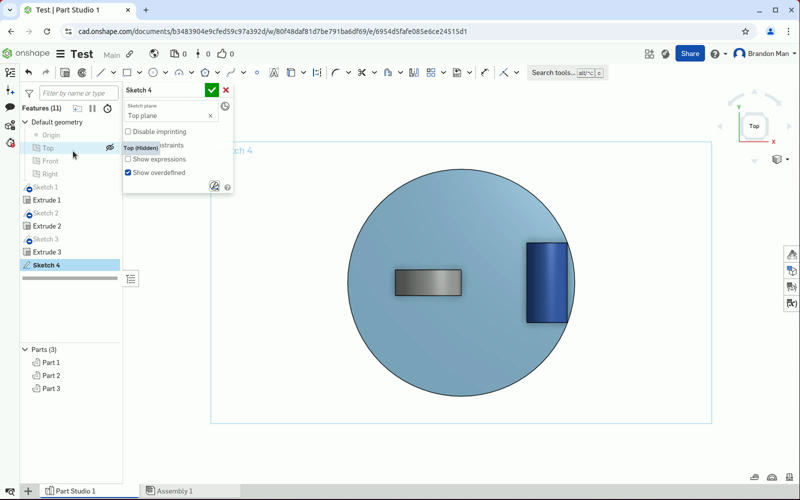
mouse_move(73, 352)
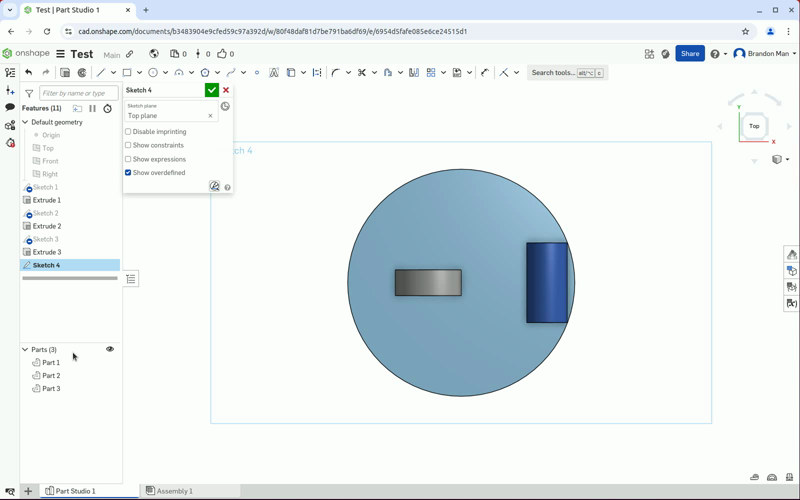
key(y)
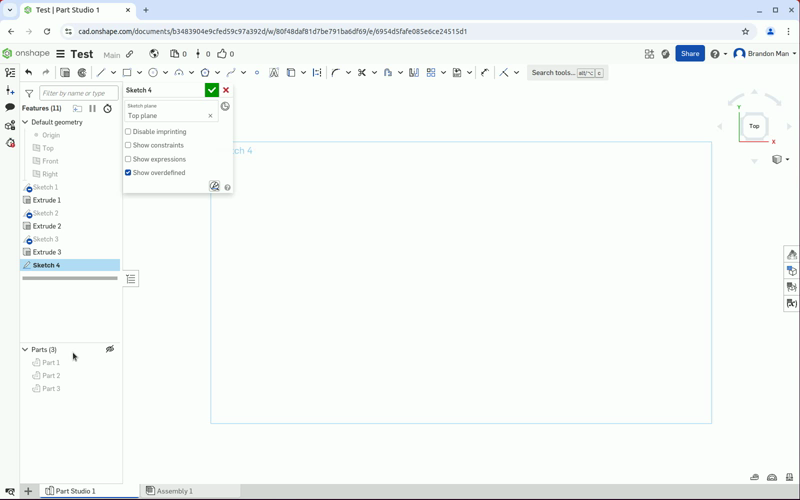
key(l)
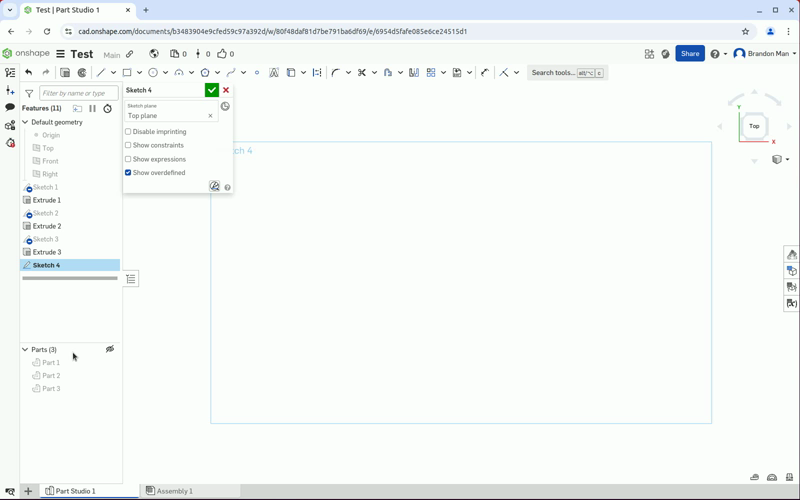
key_down(shift)
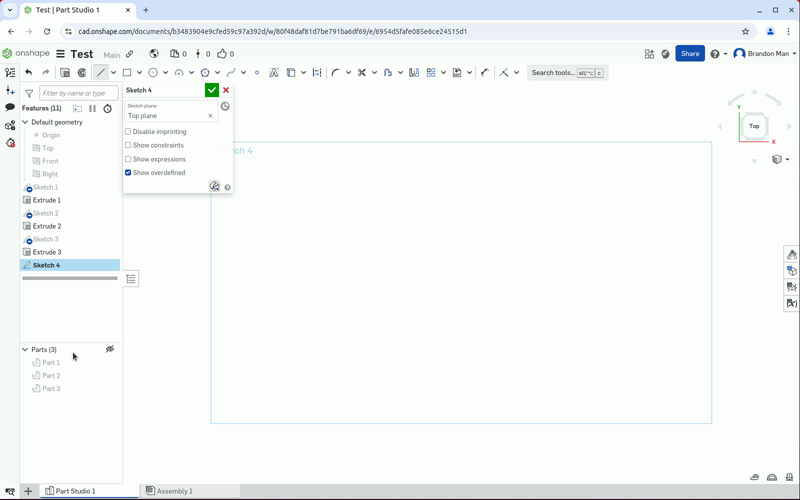
mouse_move(460, 294)
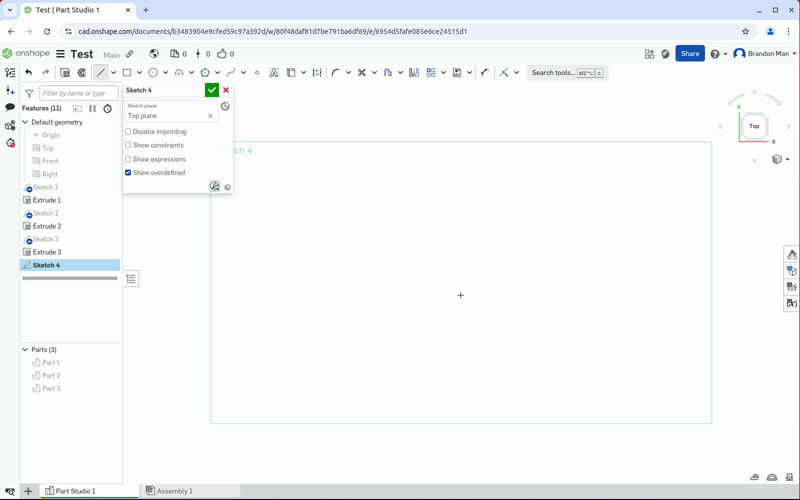
click(460, 294)
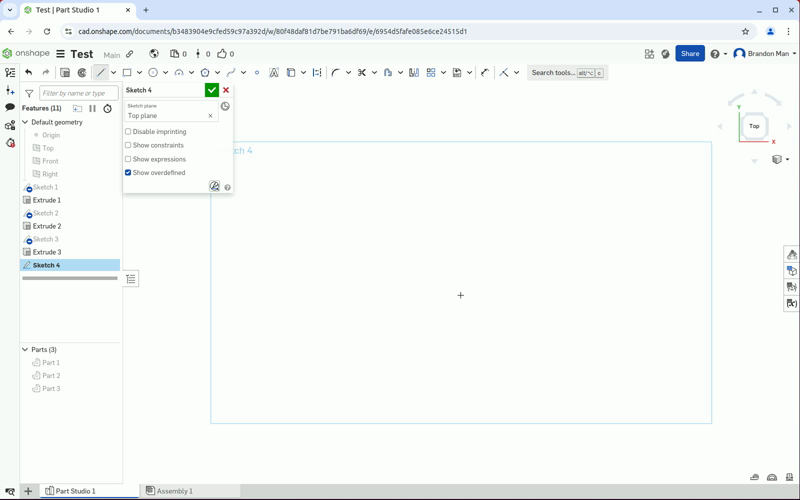
key_up(shift)
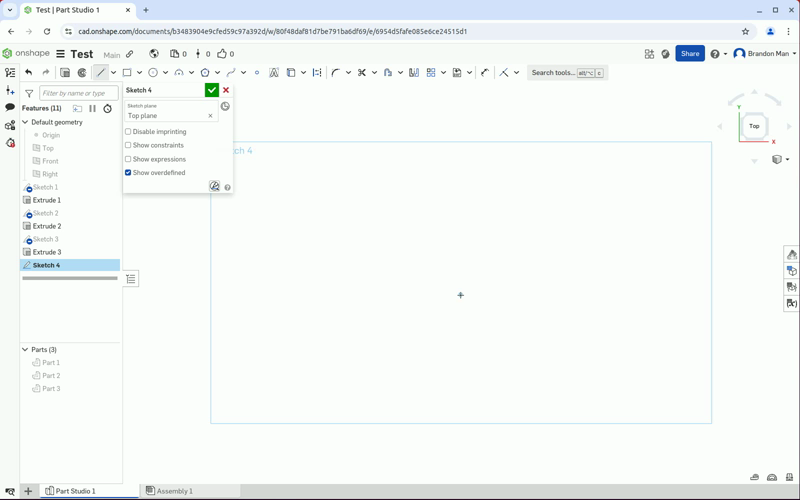
key_down(shift)
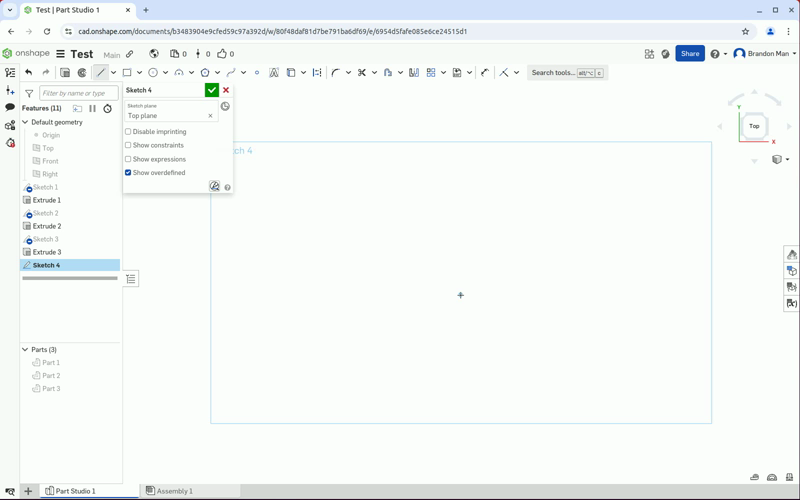
mouse_move(589, 294)
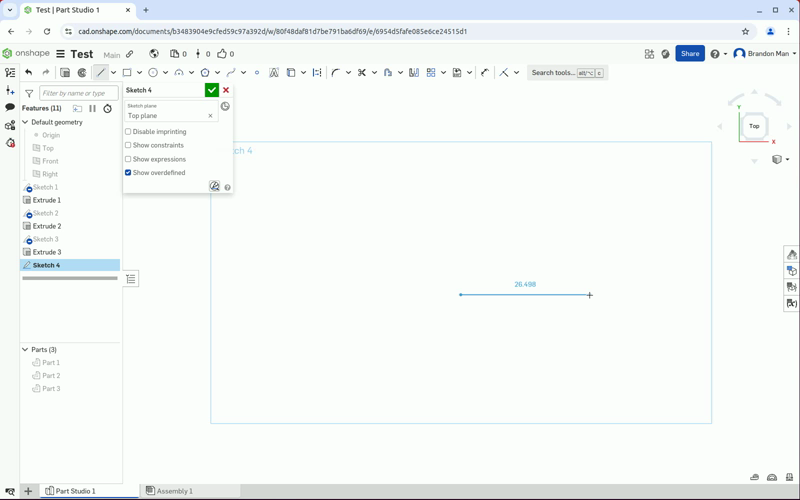
click(589, 294)
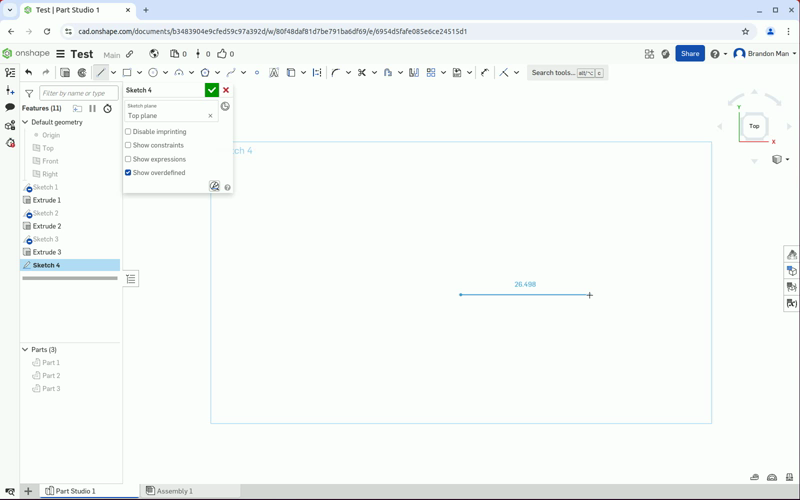
key_up(shift)
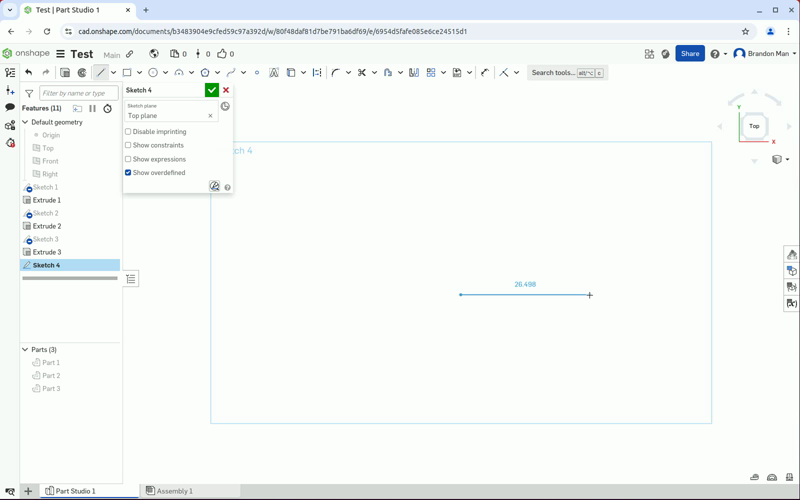
key_down(shift)
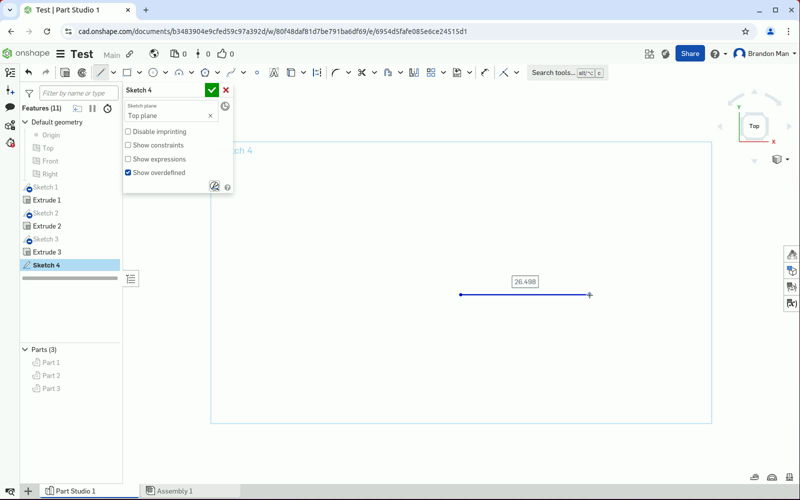
mouse_move(589, 294)
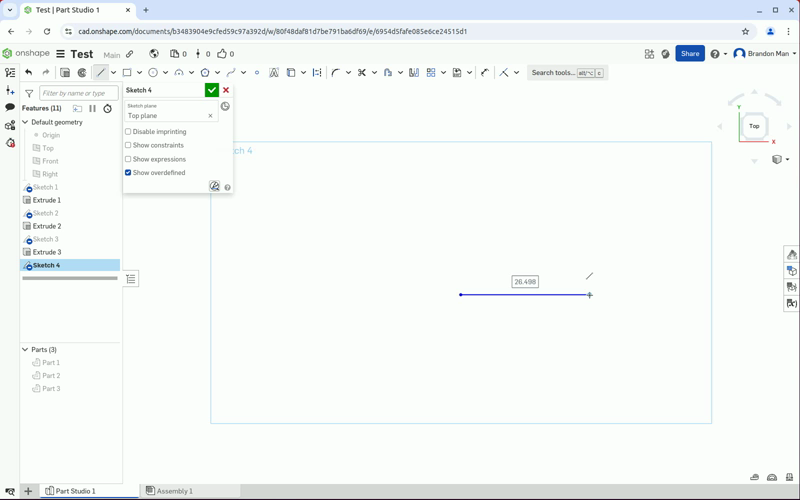
mouse_move(589, 271)
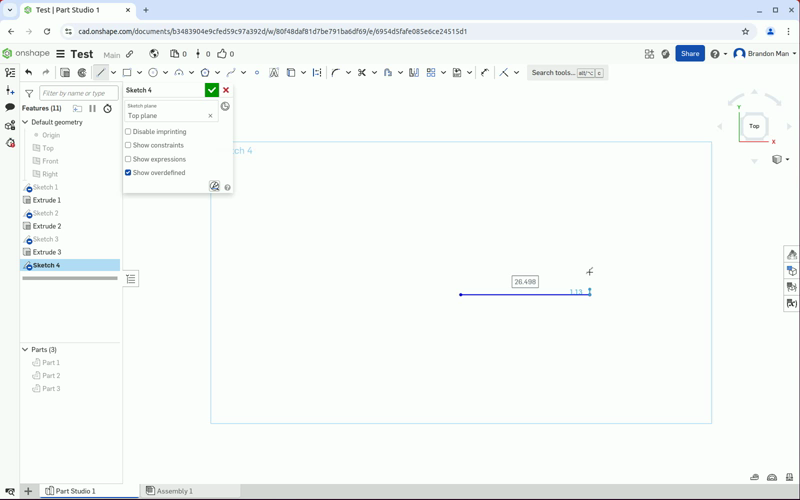
click(589, 271)
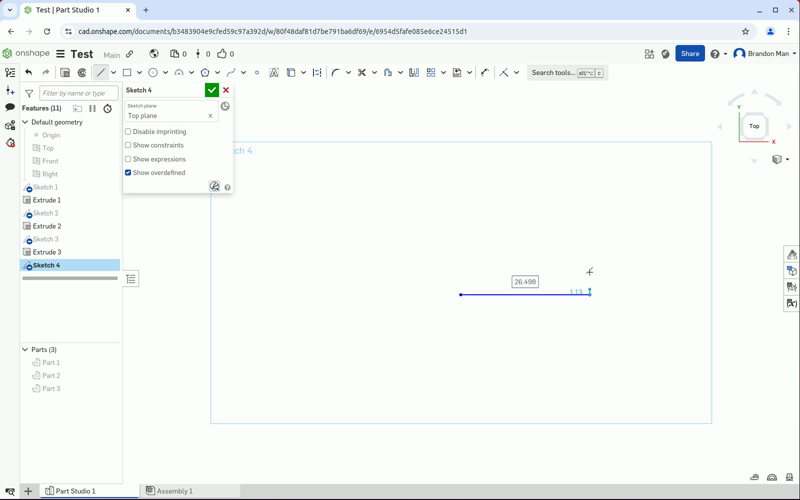
key_up(shift)
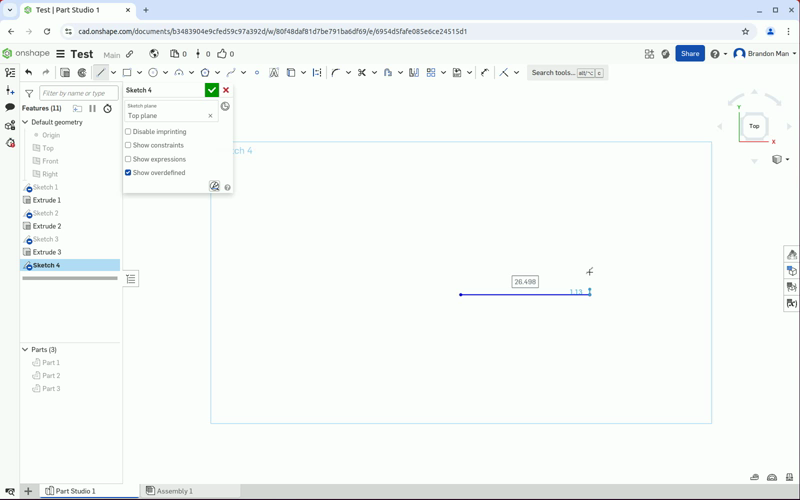
key_down(shift)
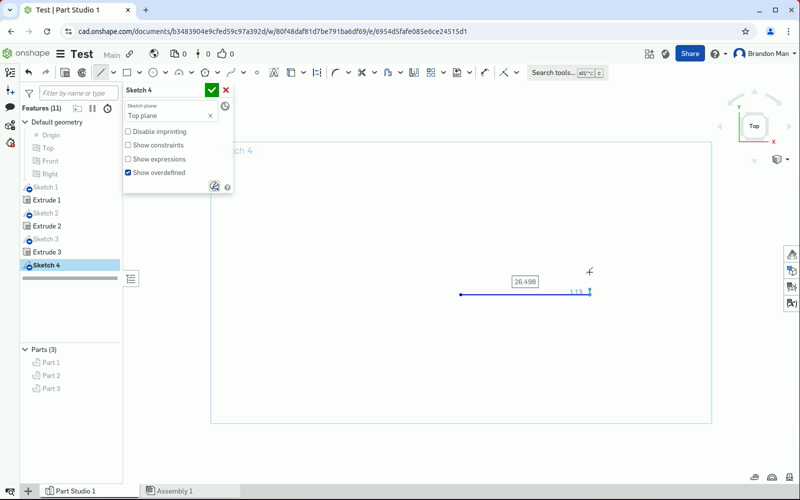
mouse_move(460, 271)
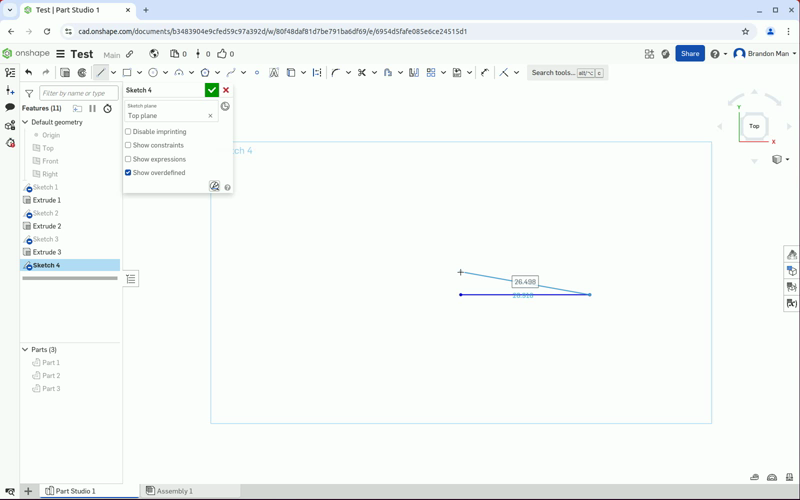
click(460, 271)
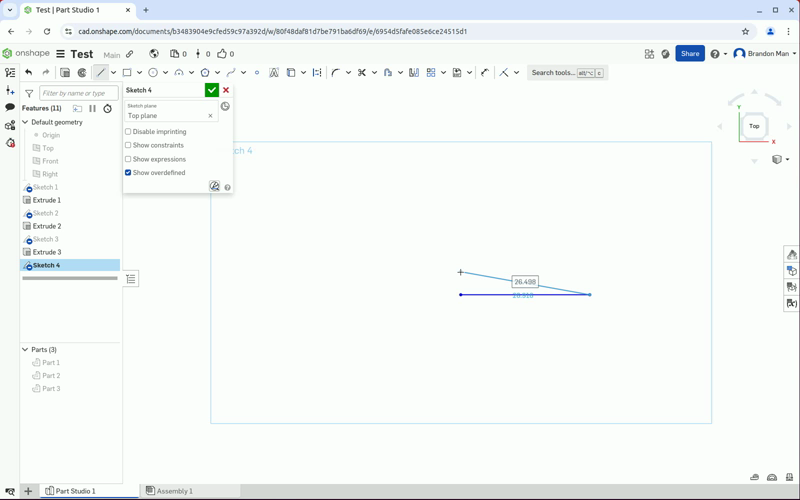
key_up(shift)
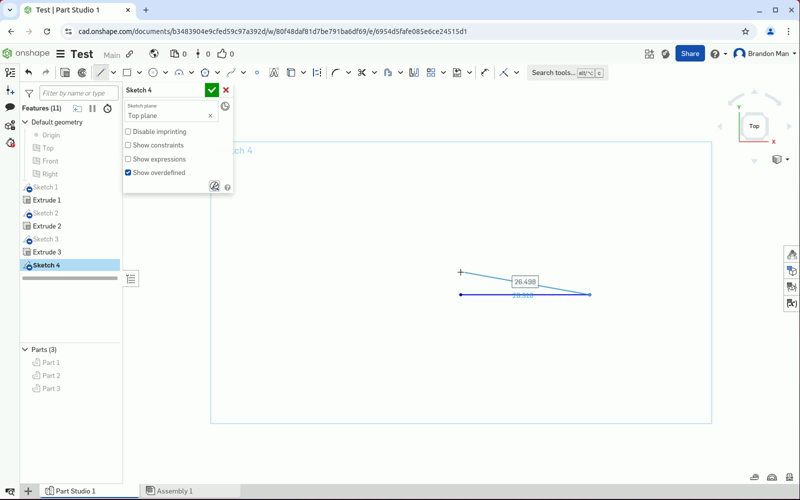
mouse_move(490, 271)
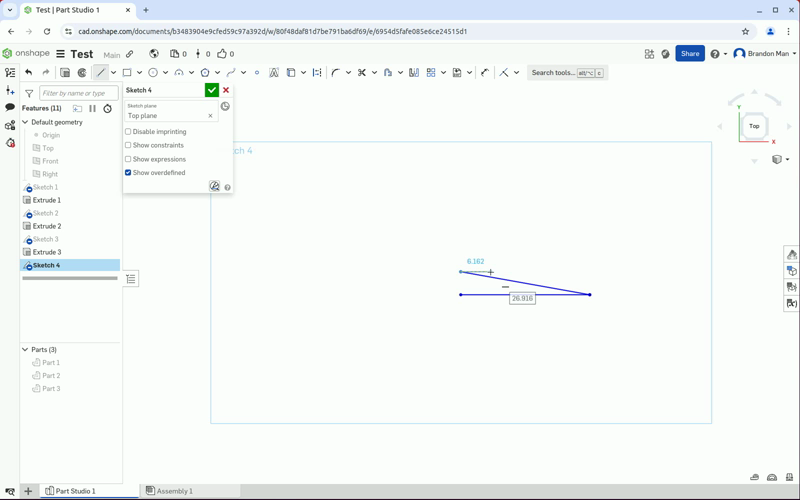
key_down(shift)
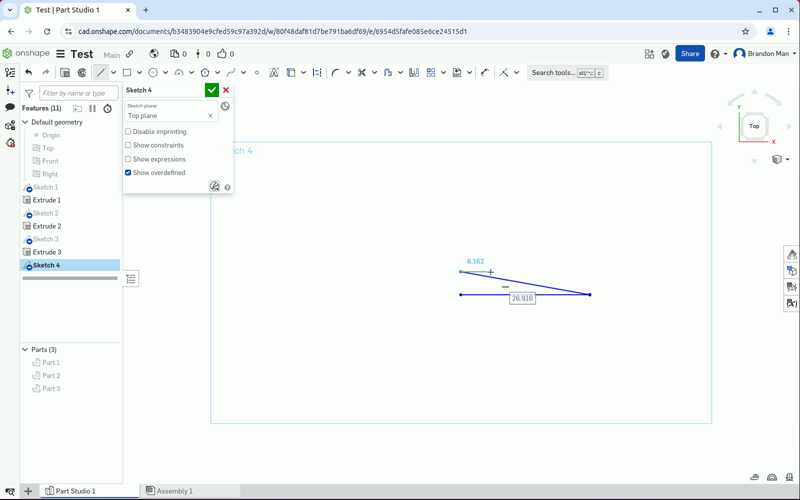
mouse_move(460, 294)
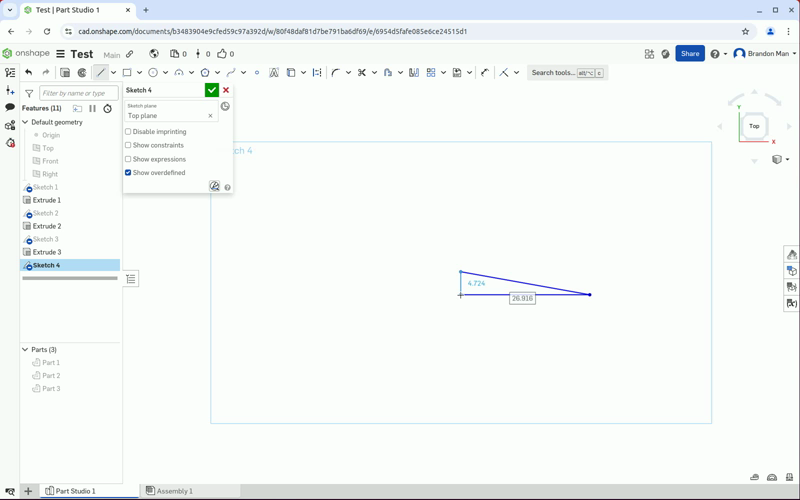
key_up(shift)
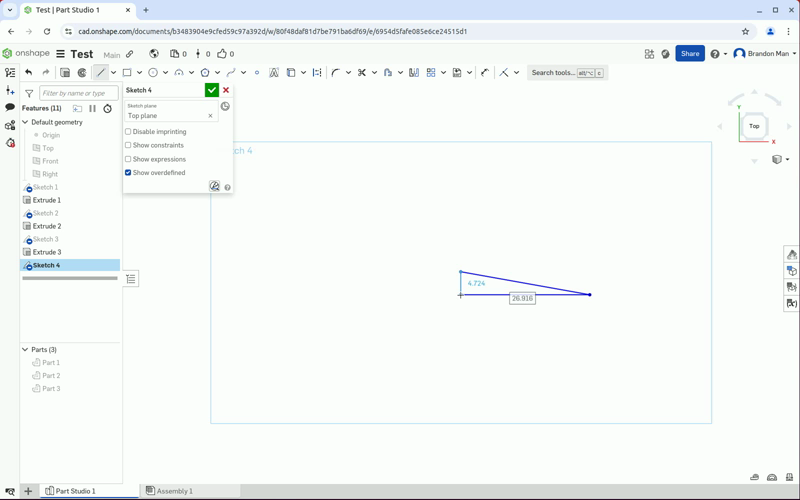
click(460, 294)
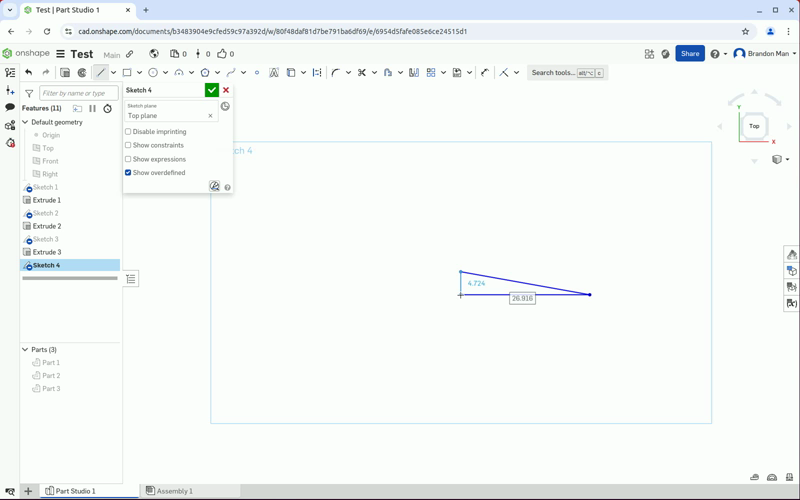
key(esc)
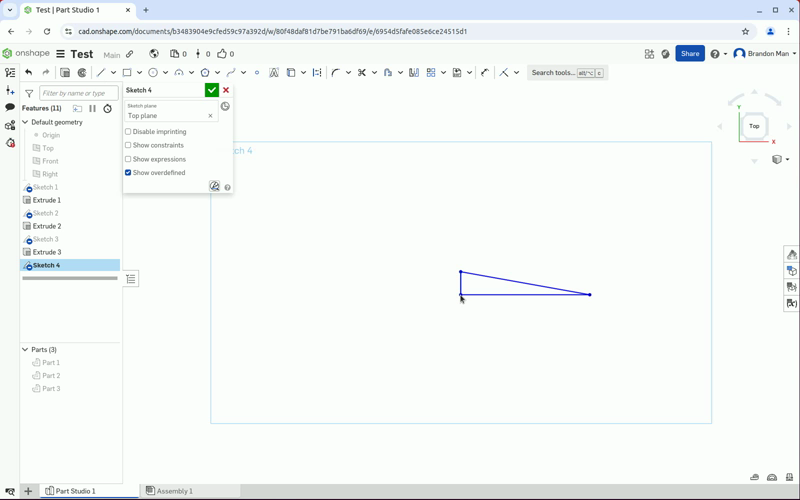
mouse_move(525, 278)
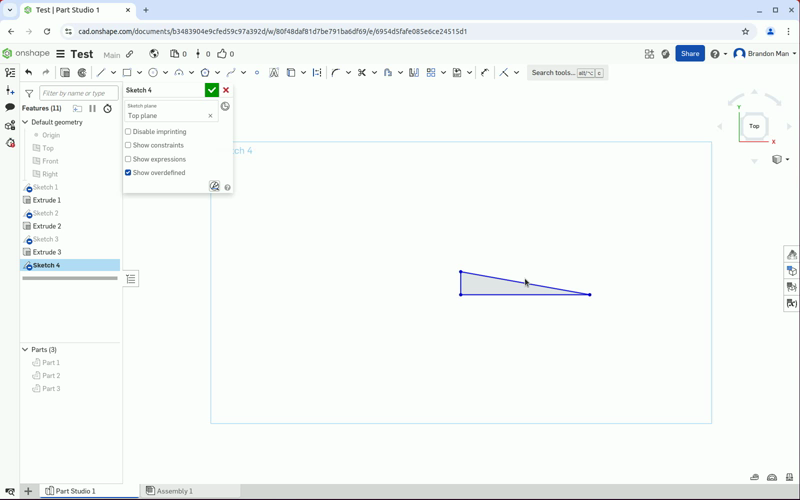
click(525, 278)
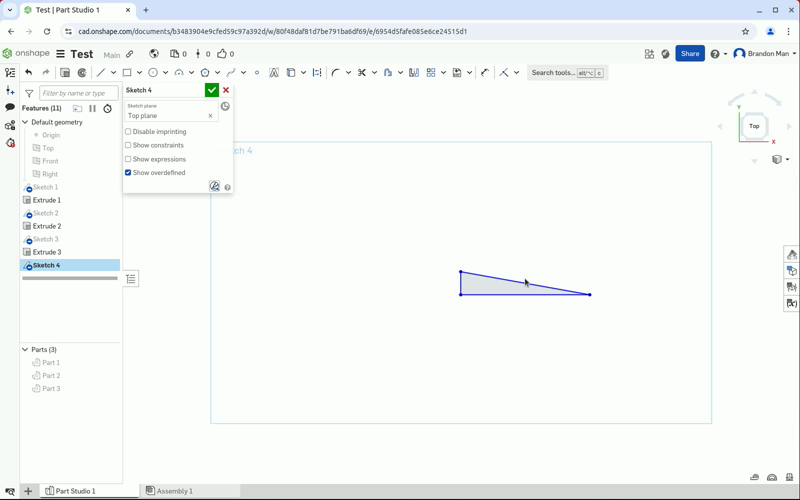
mouse_move(73, 352)
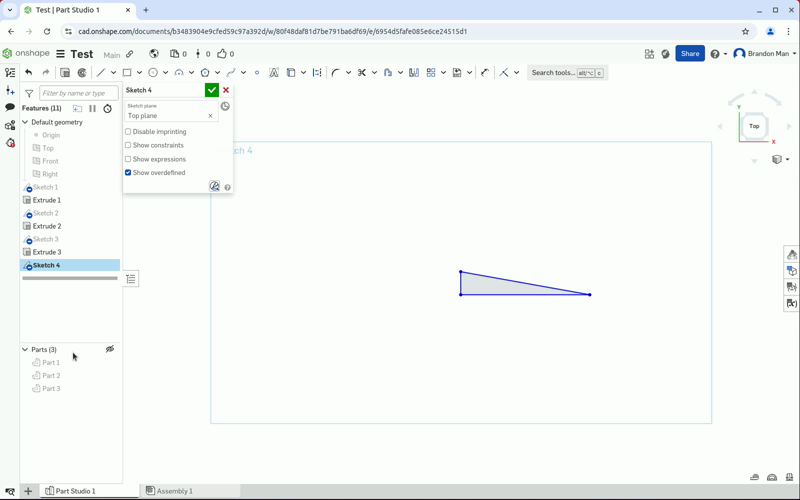
key(shift+y)
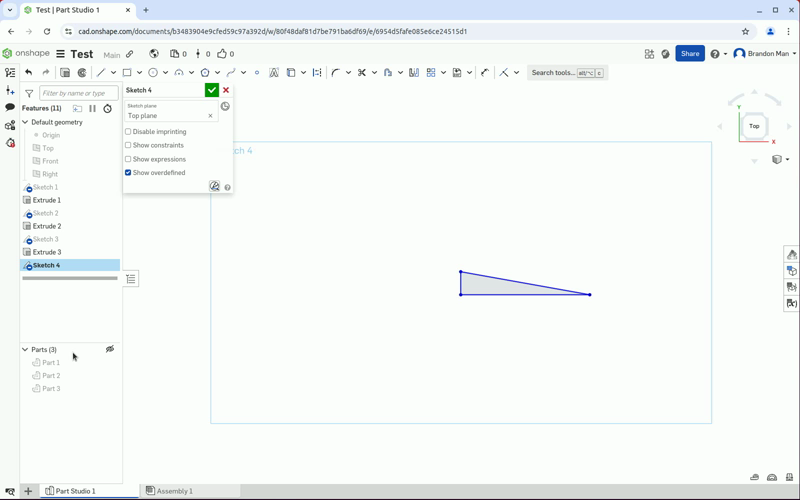
key(shift+e)
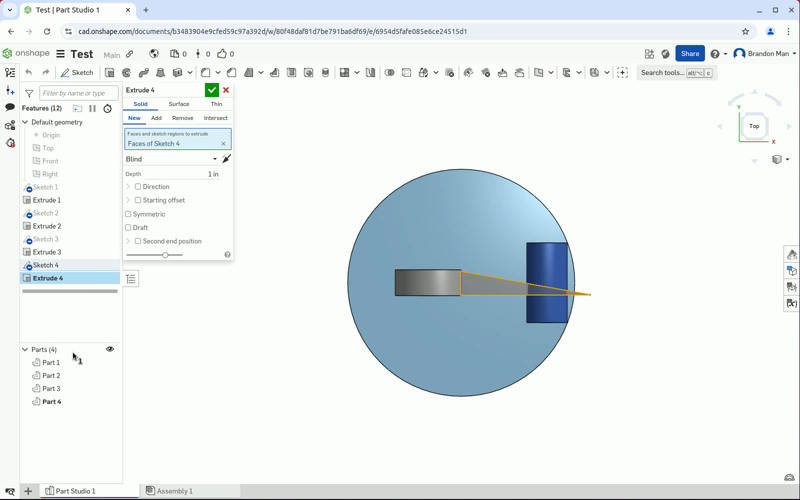
mouse_move(143, 106)
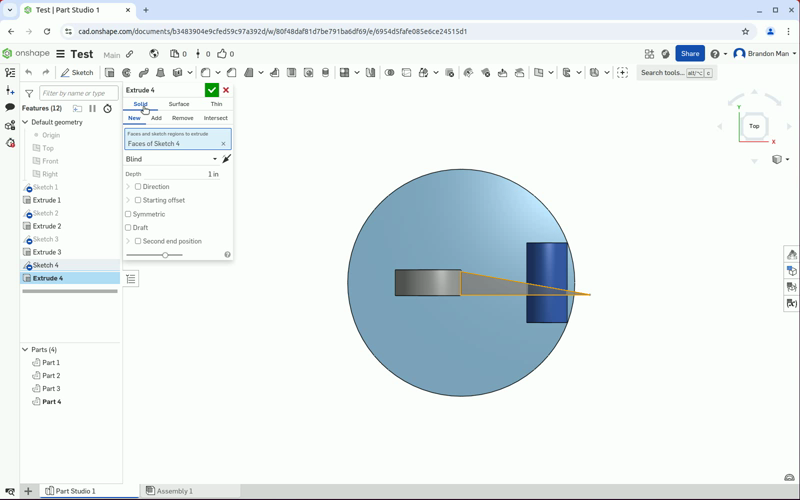
click(143, 106)
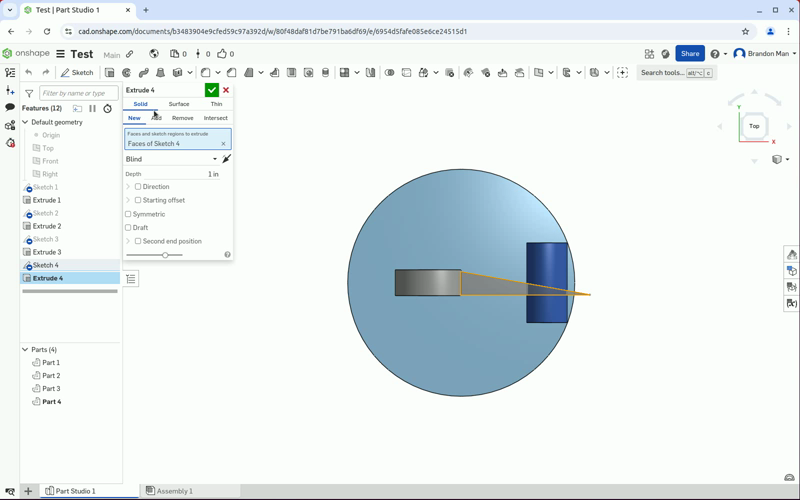
mouse_move(186, 120)
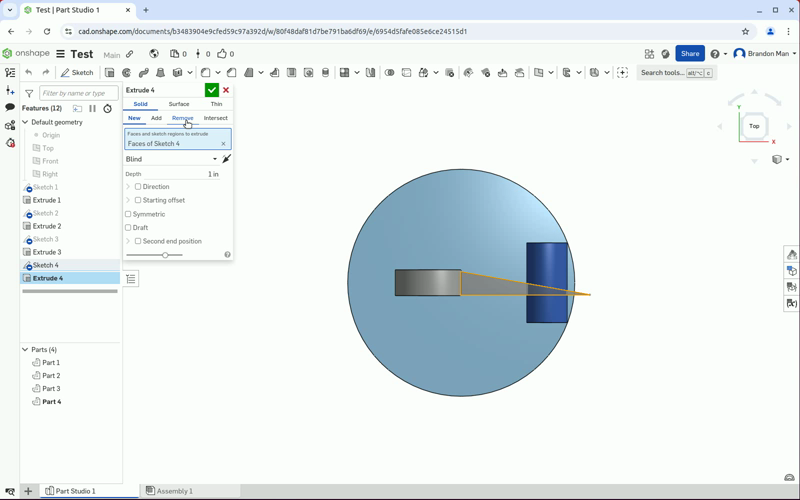
click(186, 120)
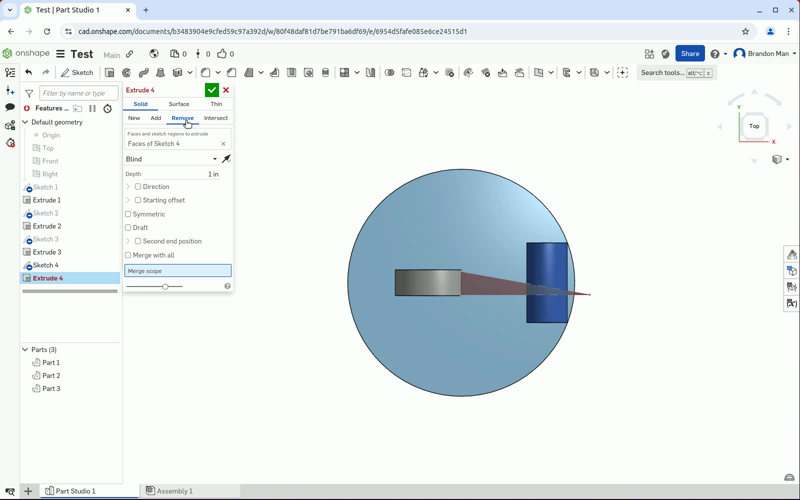
key(tab, 4)
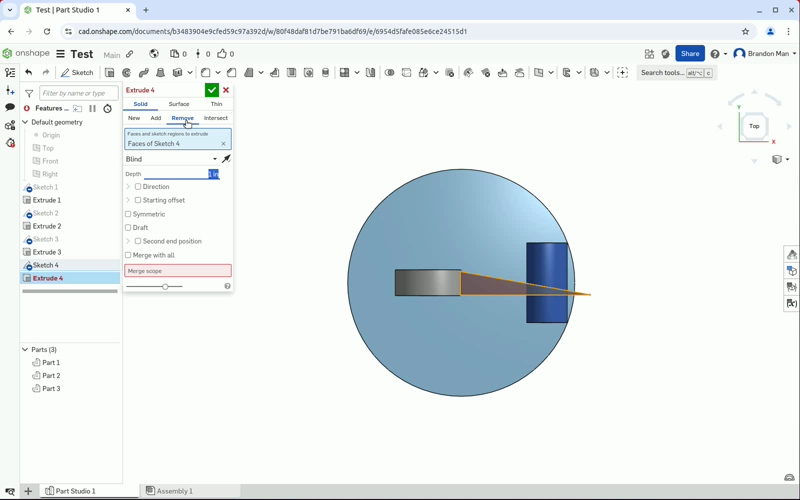
text(-6.74)
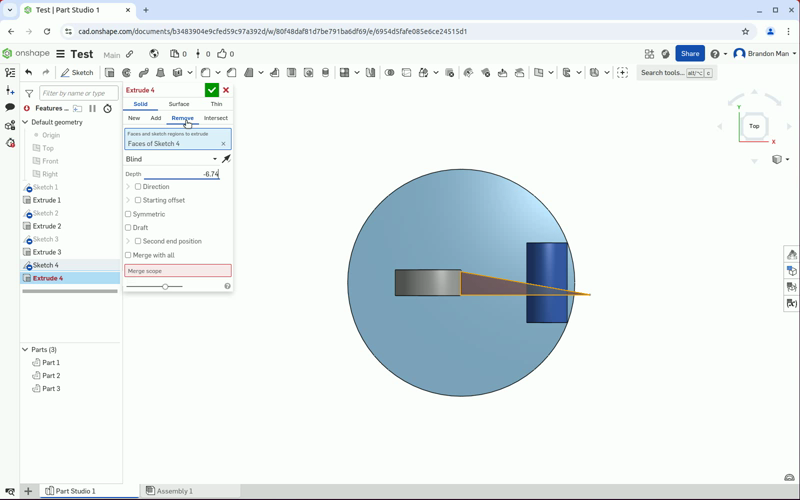
key(tab, 6)
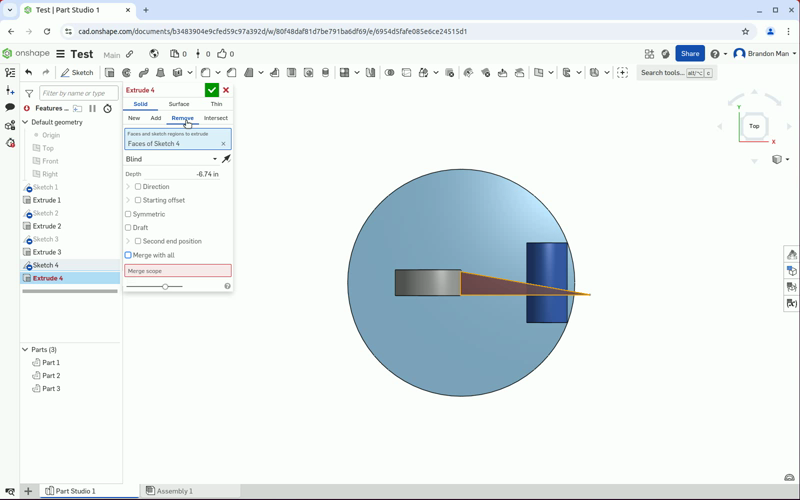
key(space)
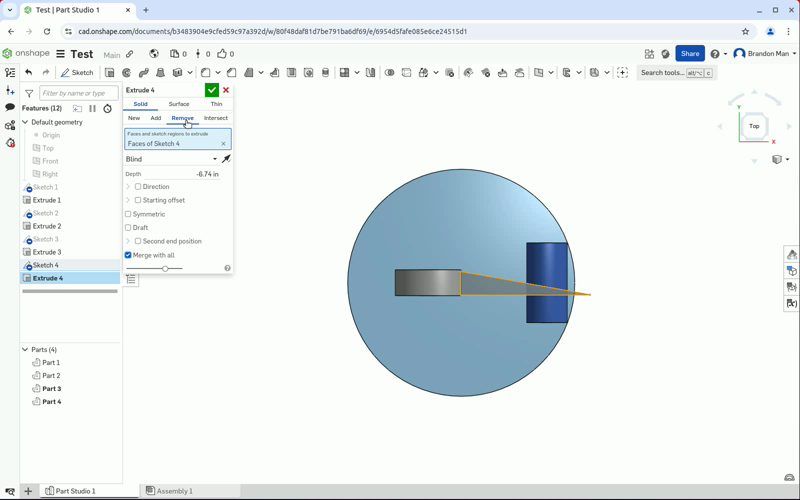
key(enter)
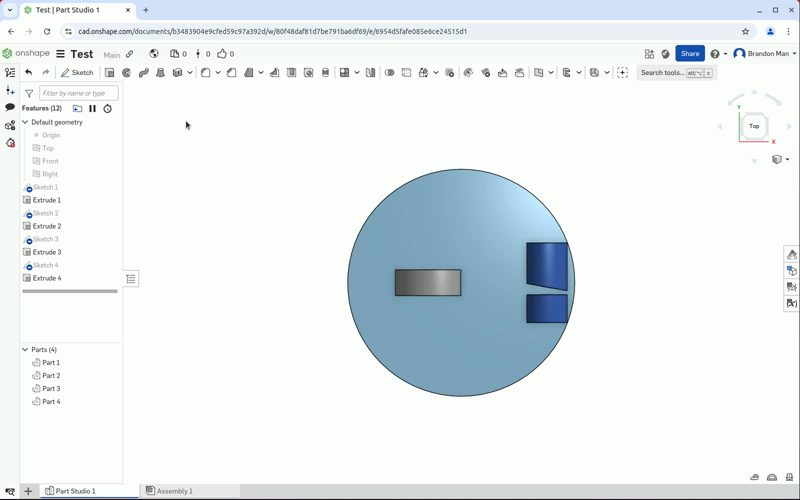
key(shift+h)
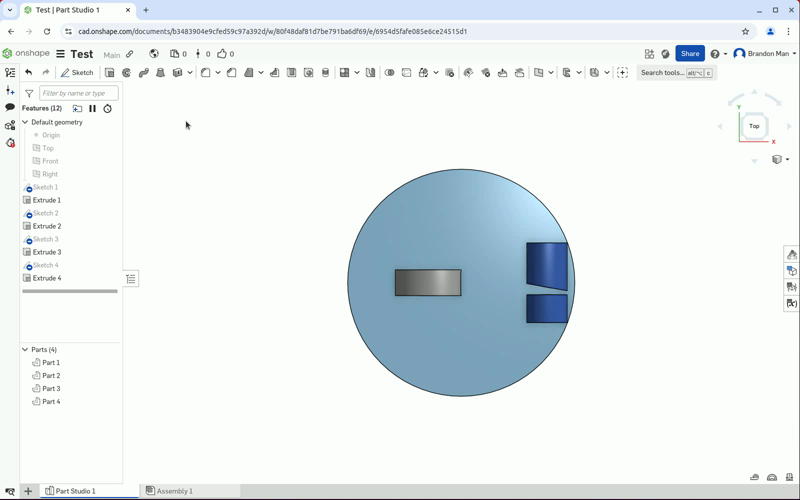
key(shift+h)
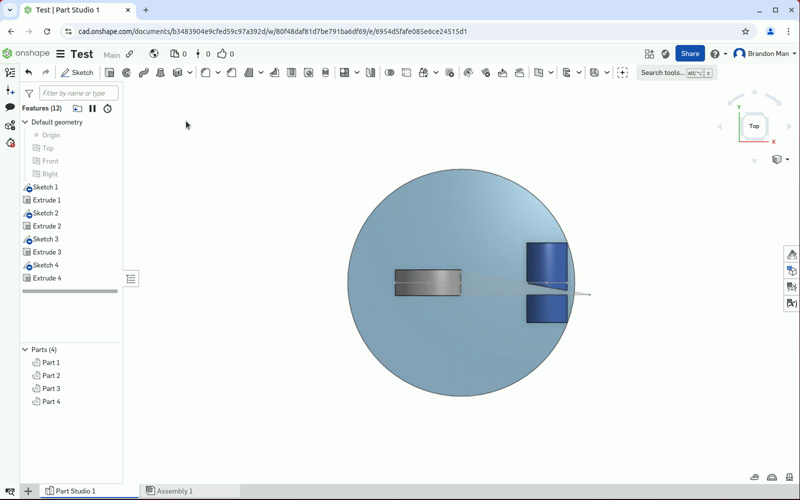
key(shift+7)
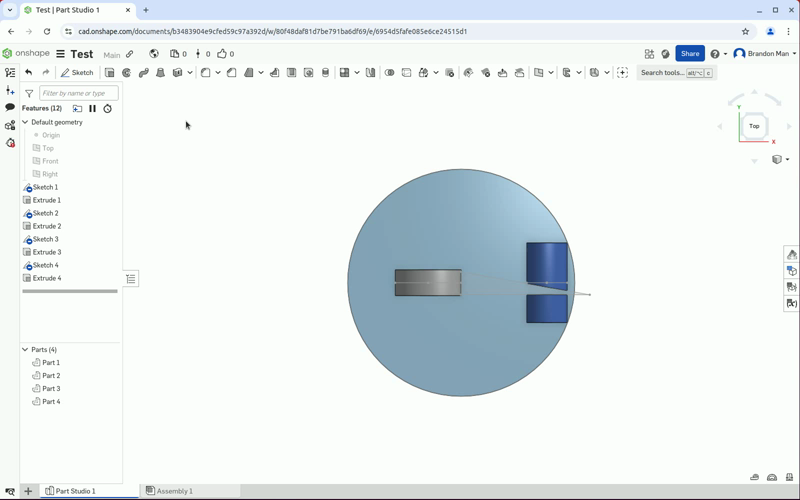
key(up, 3)
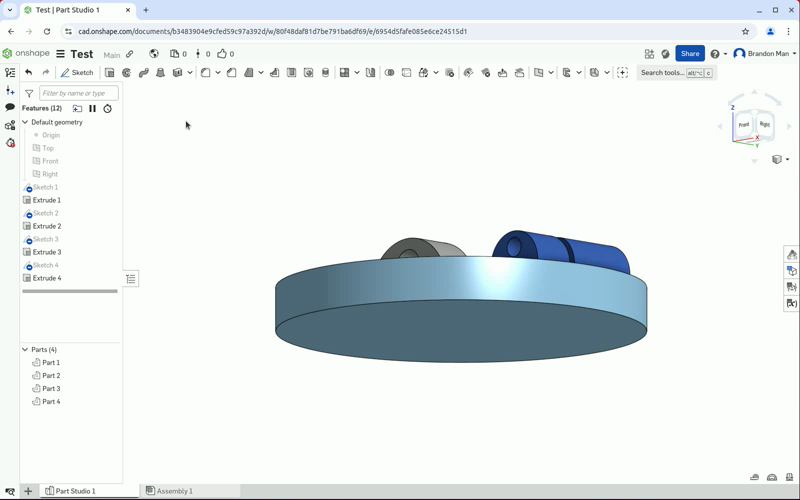
key(left, 3)
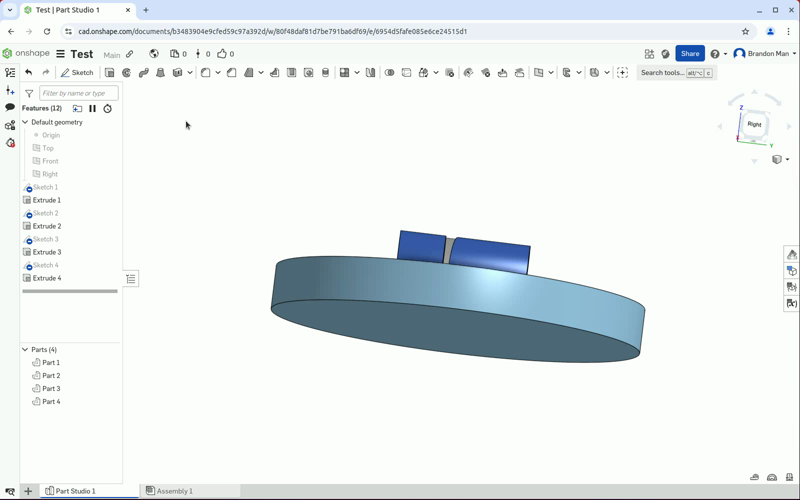
key(right, 3)
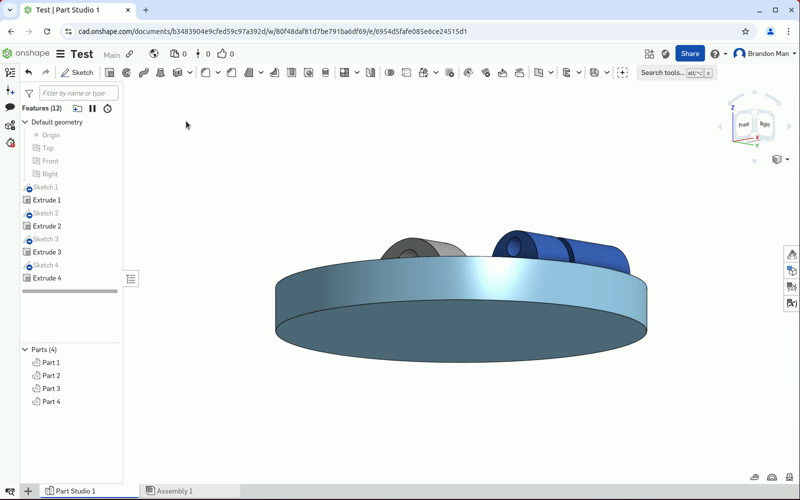
key(down, 3)
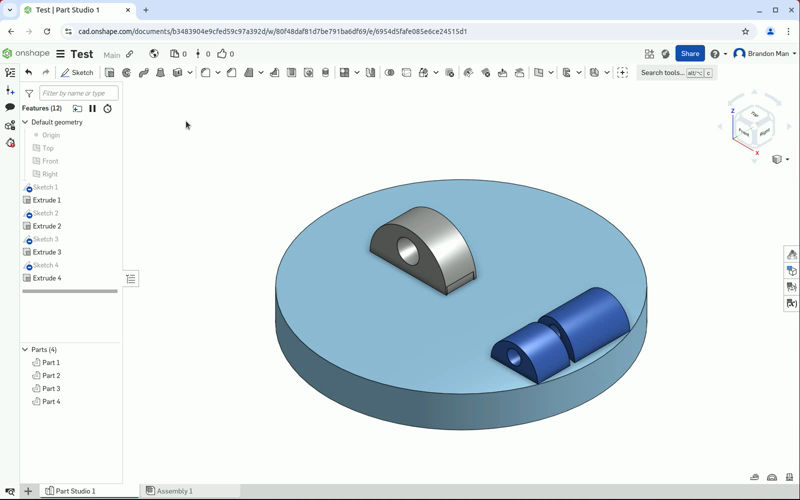
mouse_move(73, 189)
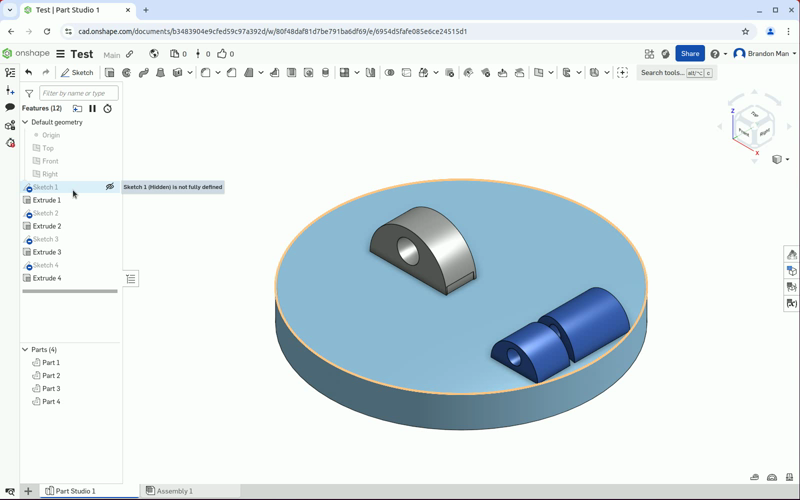
click(73, 189)